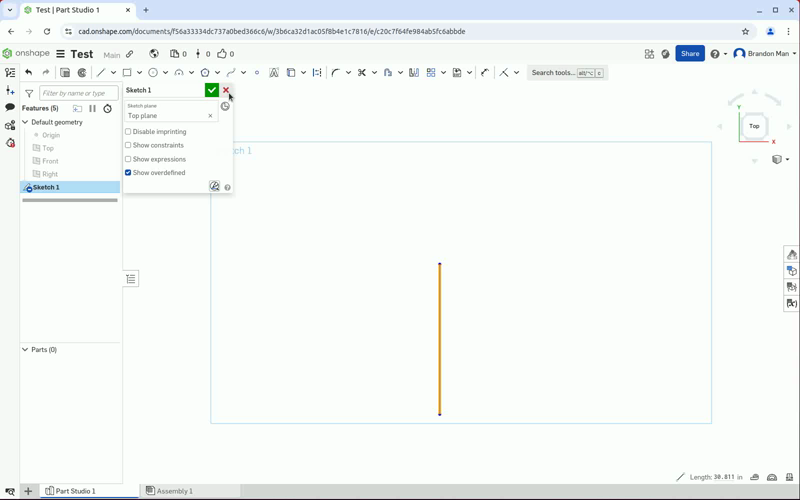
key(shift+h)
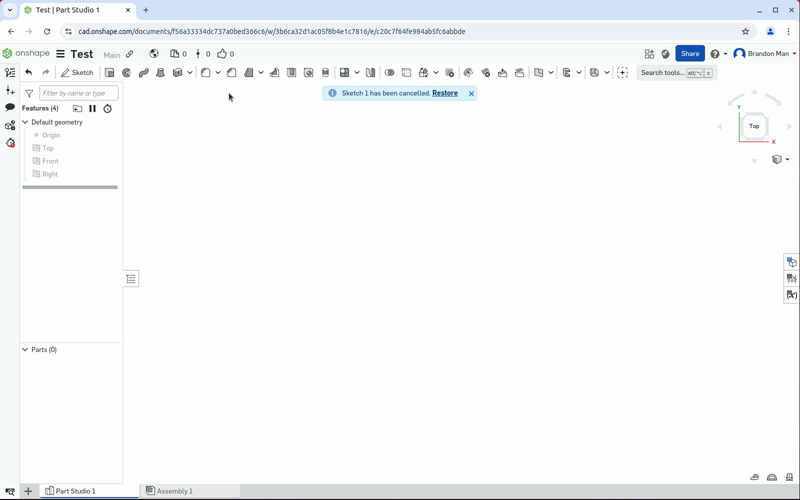
mouse_move(73, 352)
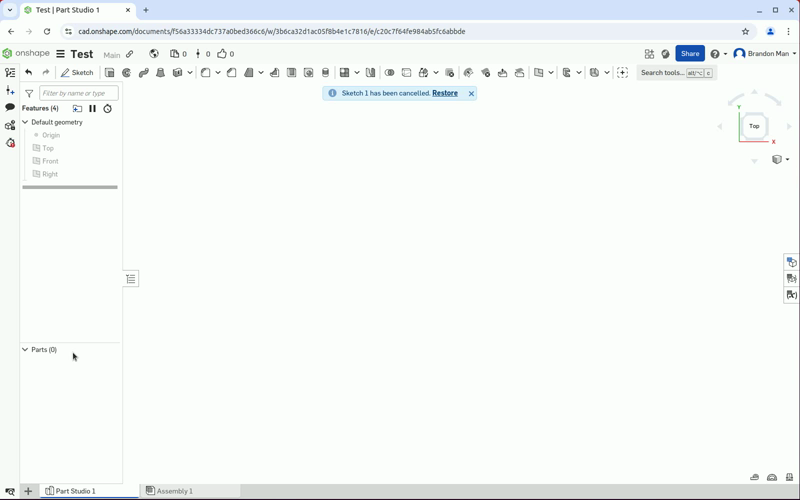
key(y)
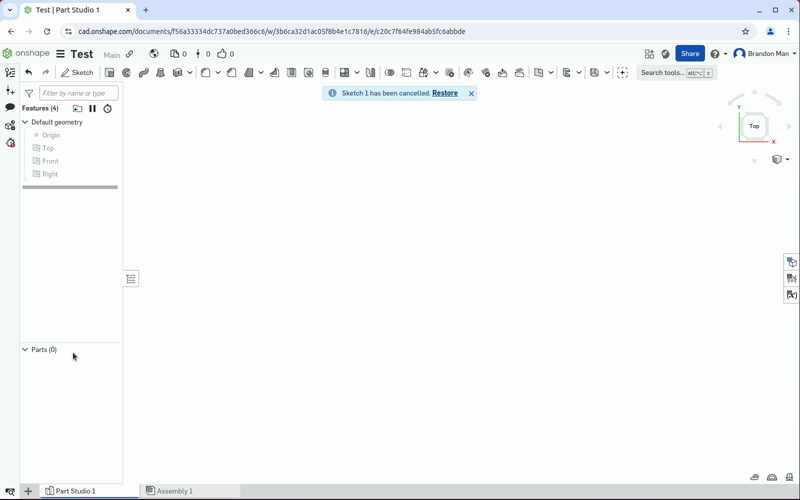
key(shift+p)
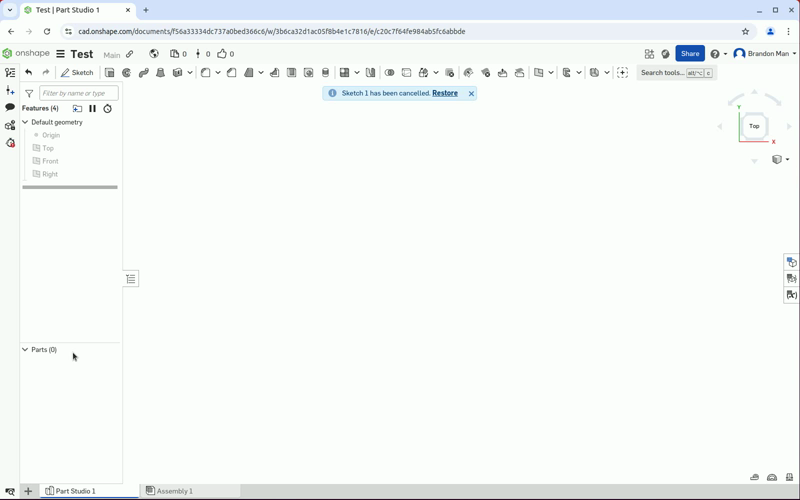
key(space)
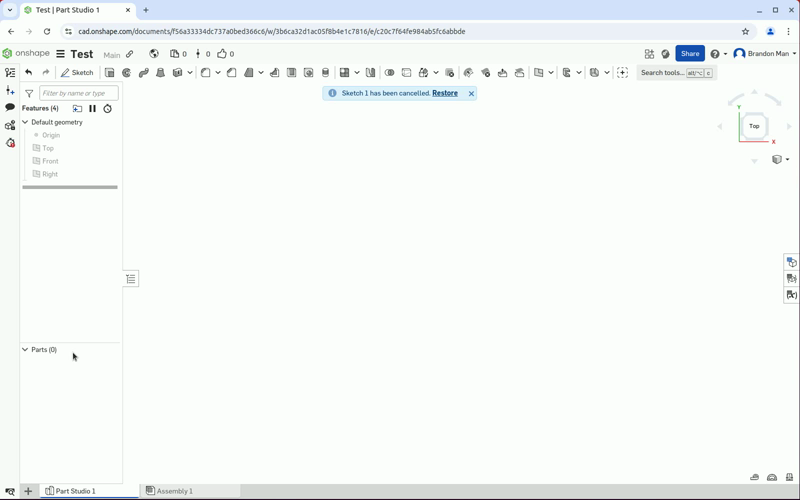
key_down(shift)
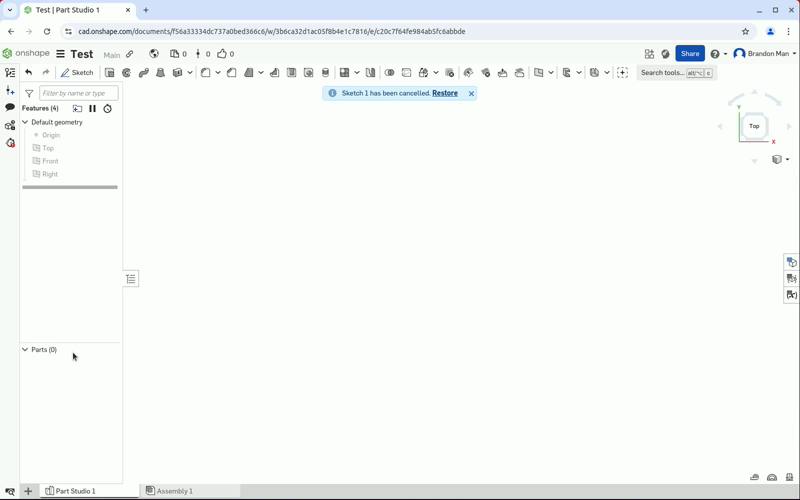
key(up)
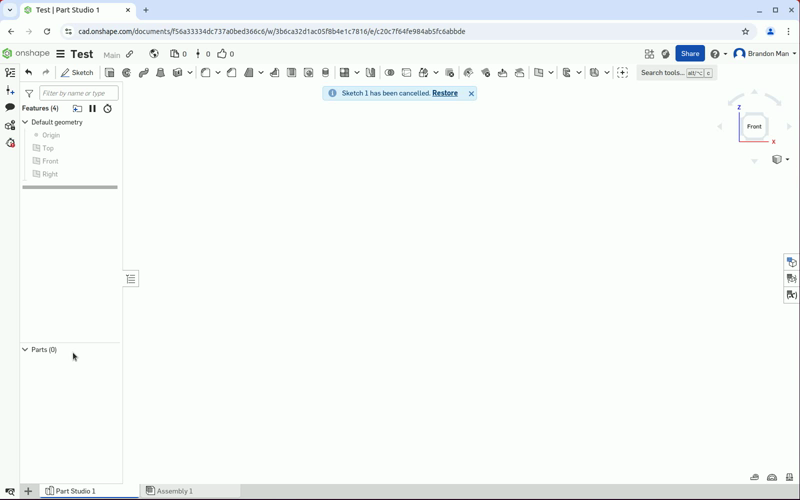
key_up(shift)
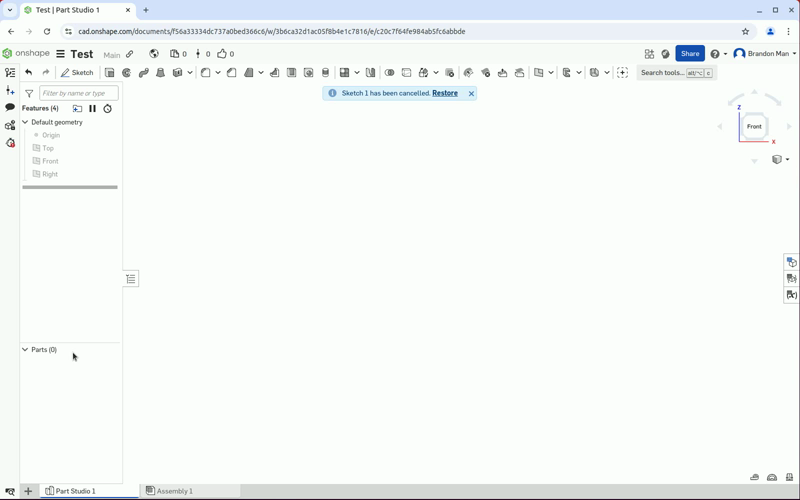
mouse_move(73, 352)
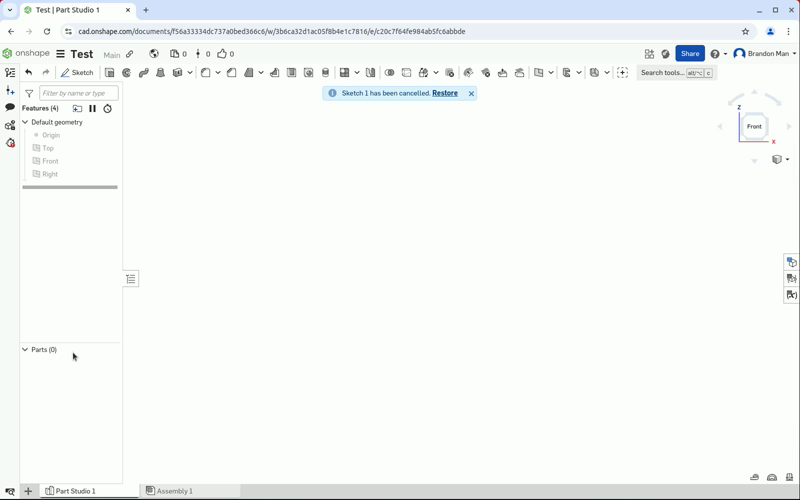
key(shift+y)
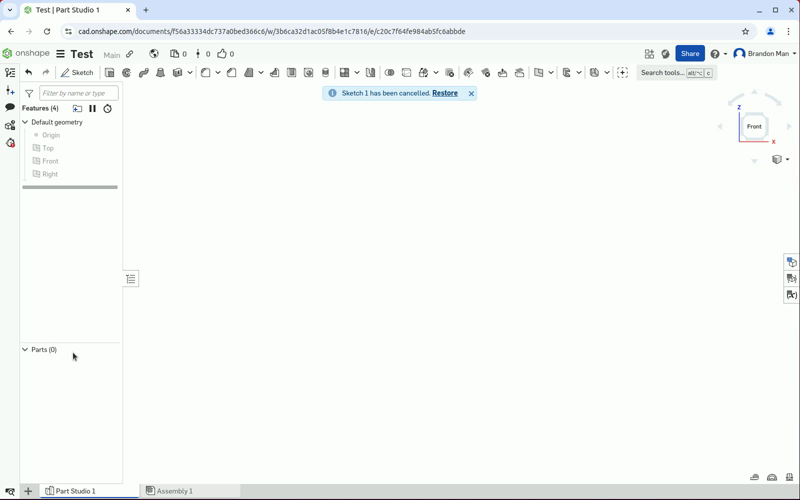
key(shift+s)
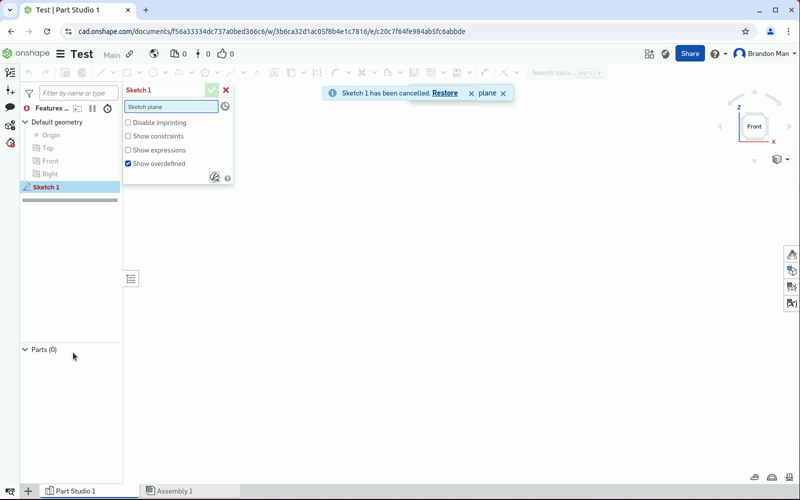
mouse_move(73, 163)
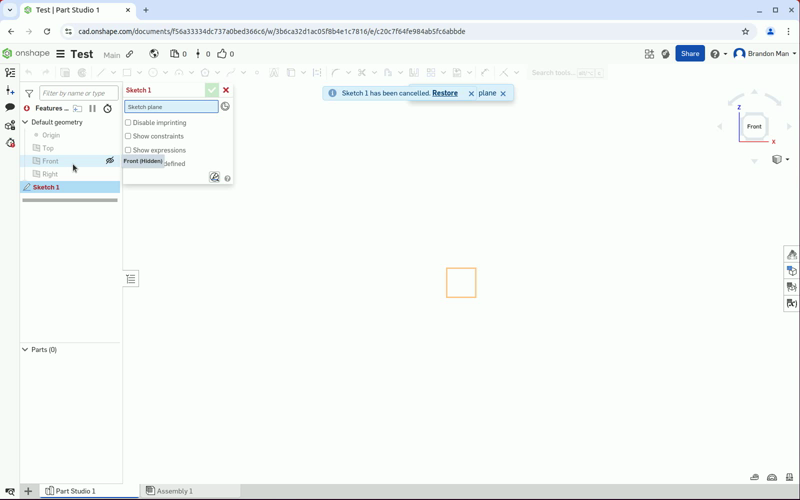
click(73, 163)
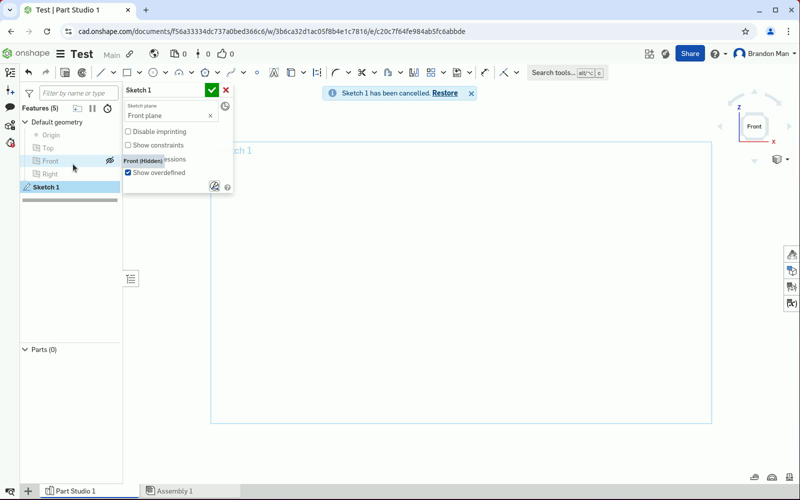
mouse_move(73, 352)
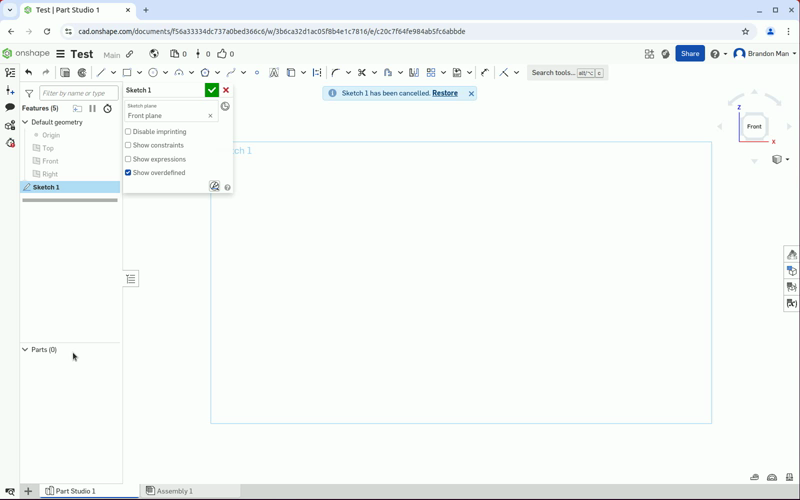
key(y)
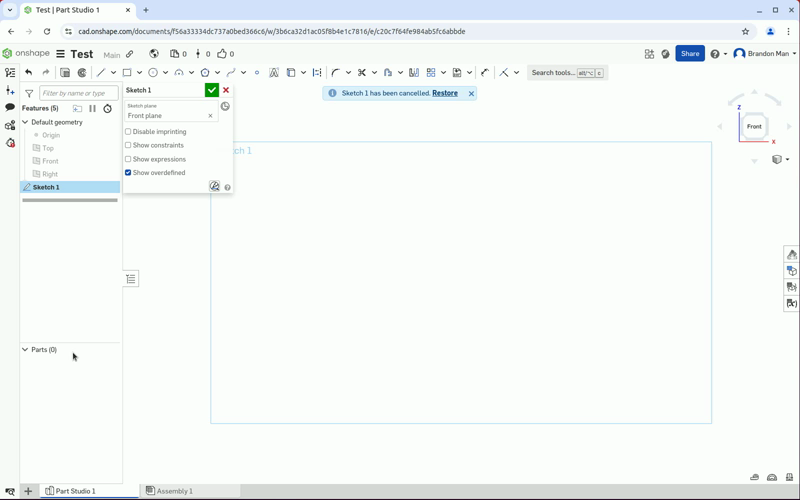
key(l)
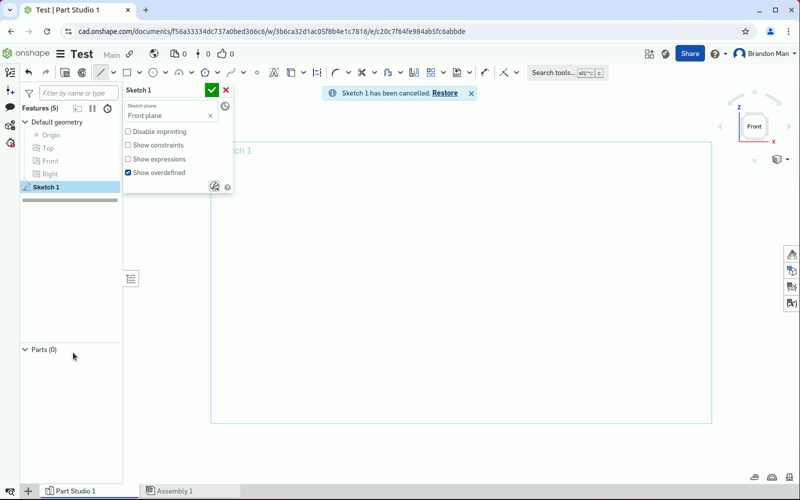
key_down(shift)
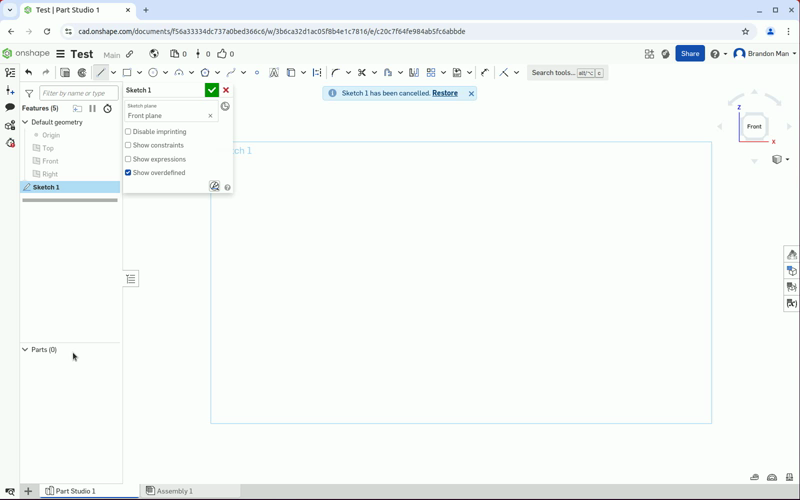
mouse_move(416, 316)
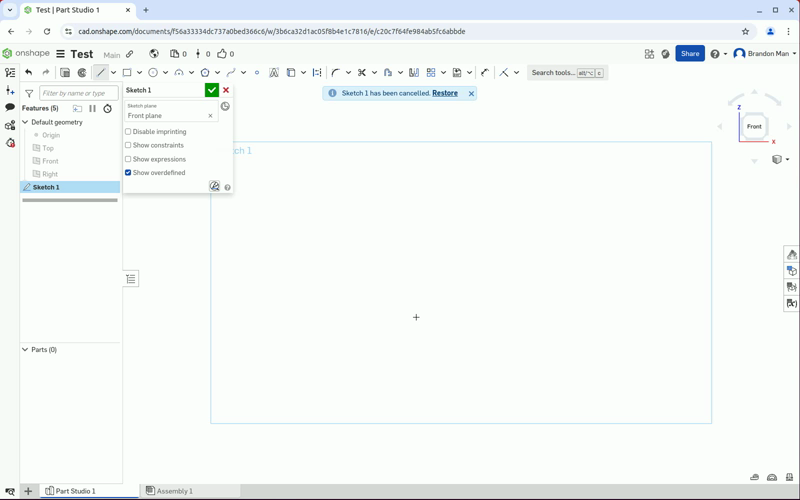
click(416, 316)
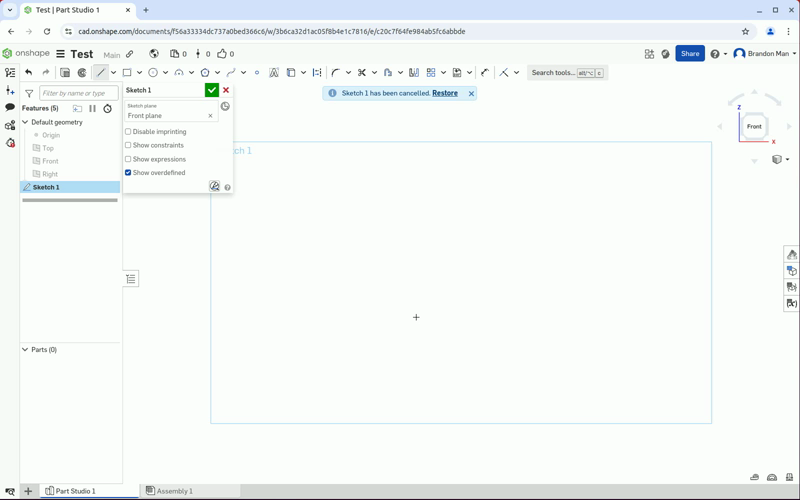
key_up(shift)
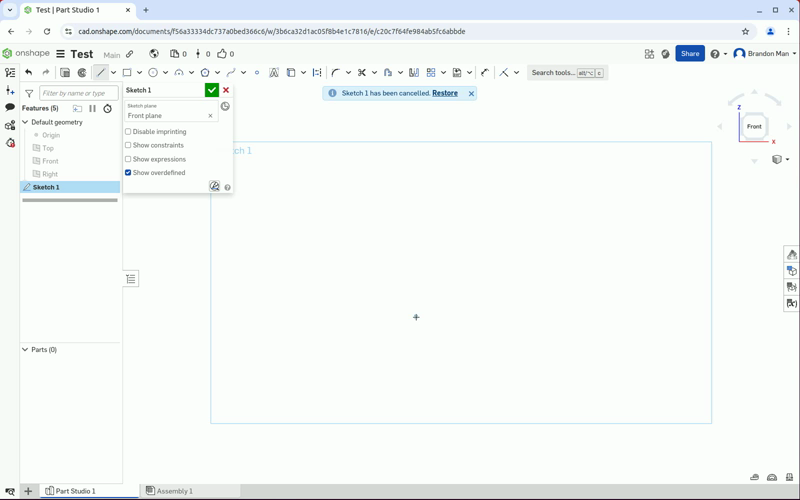
key_down(shift)
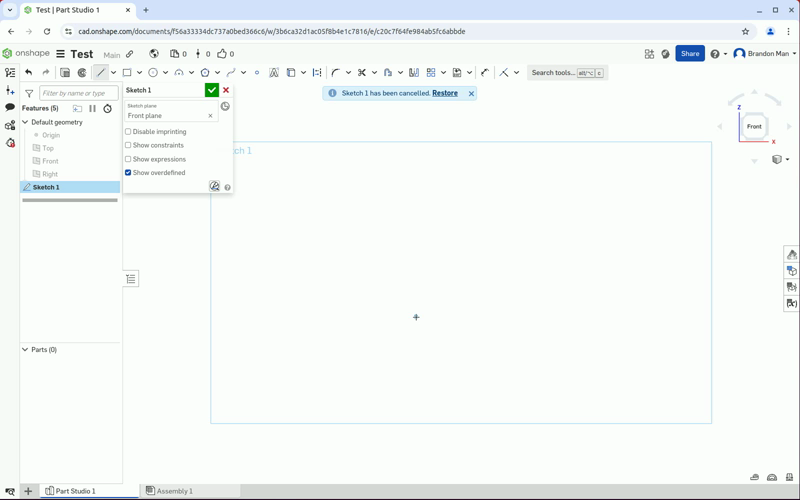
mouse_move(506, 316)
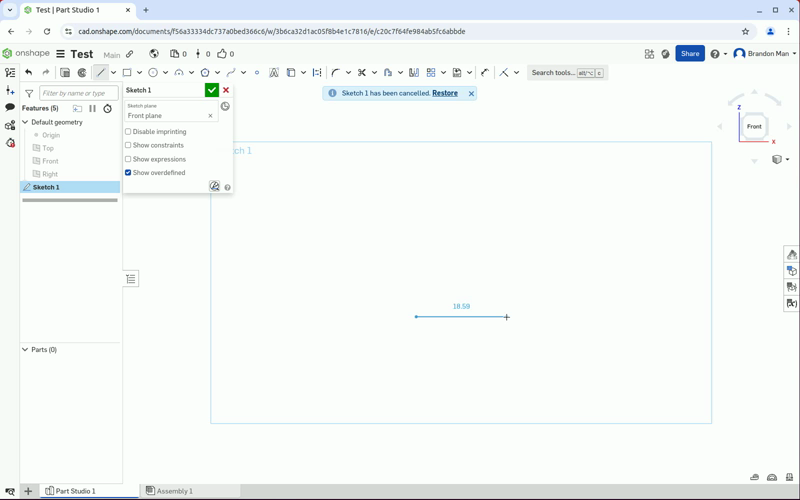
click(506, 316)
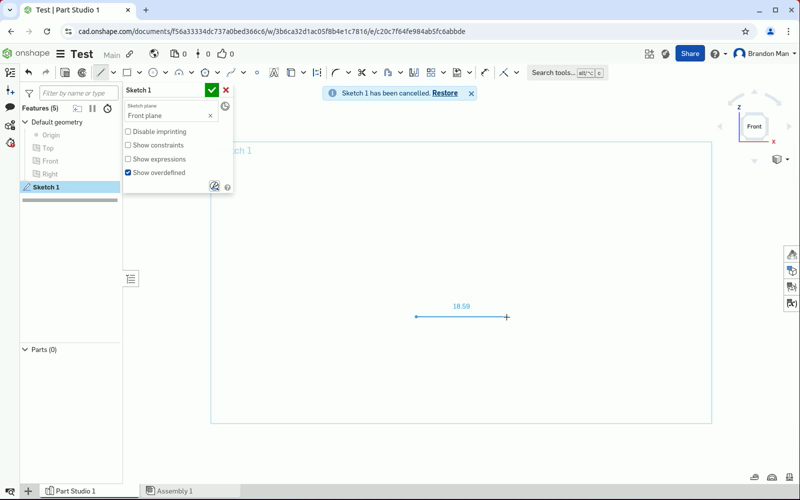
key_up(shift)
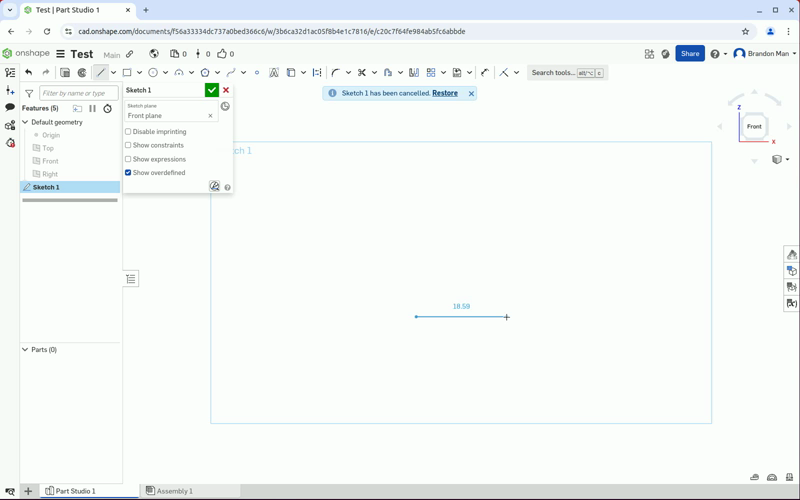
key_down(shift)
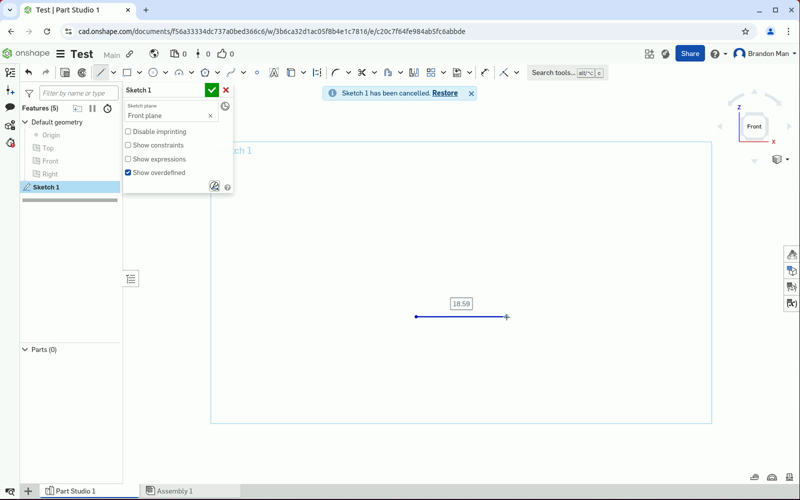
mouse_move(506, 249)
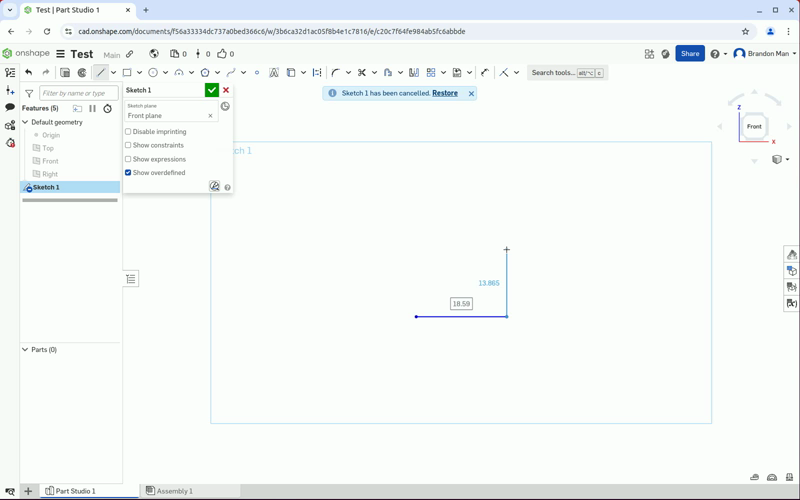
click(506, 249)
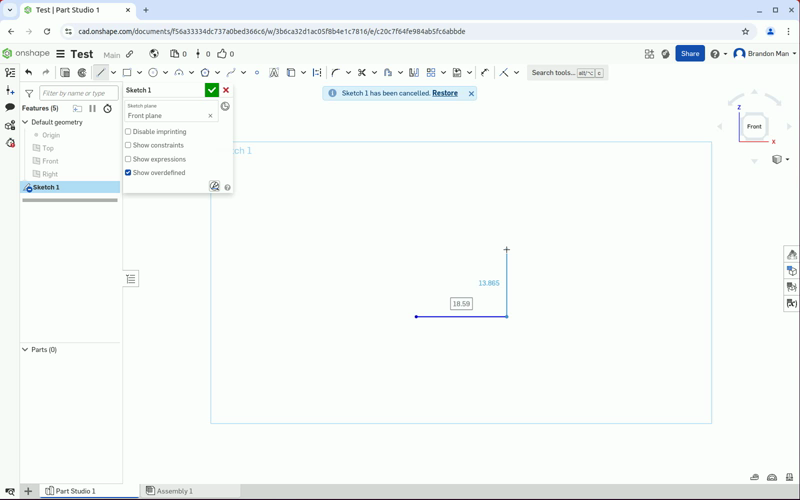
key_up(shift)
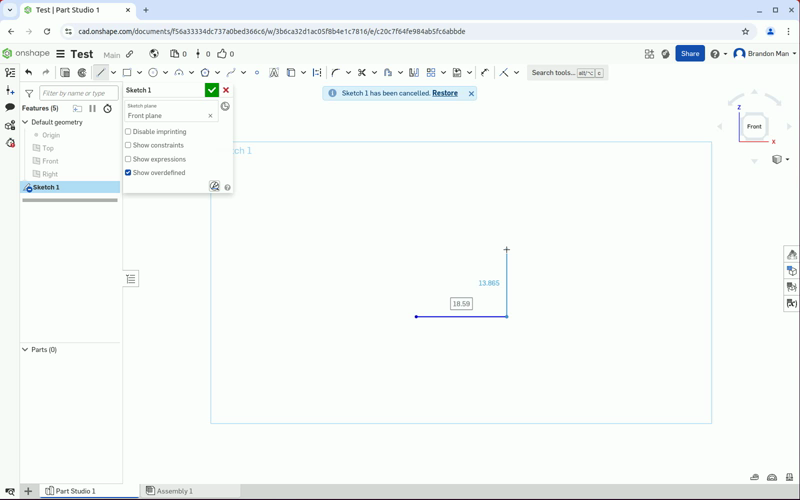
key_down(shift)
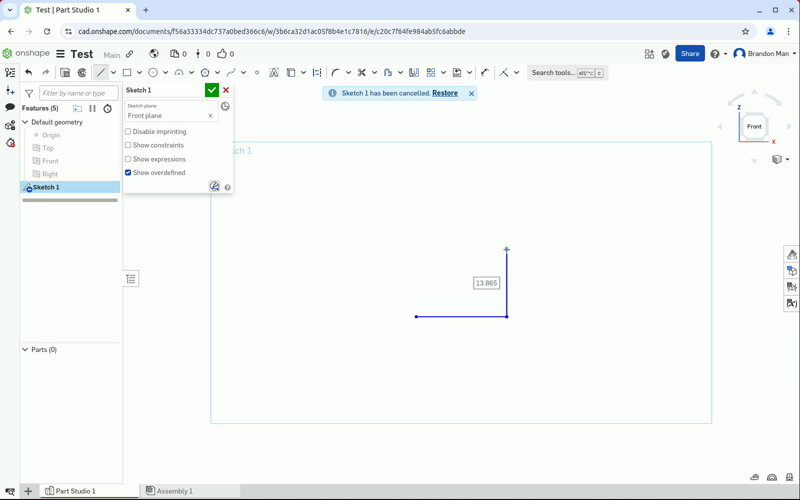
mouse_move(536, 249)
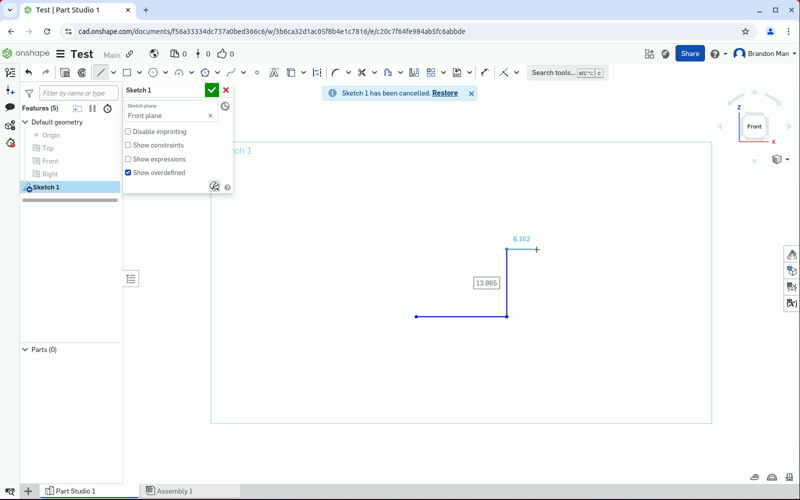
mouse_move(469, 249)
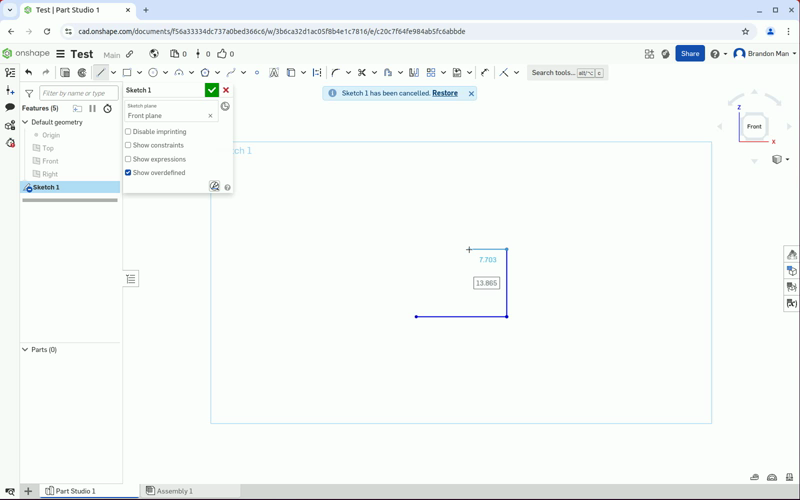
click(469, 249)
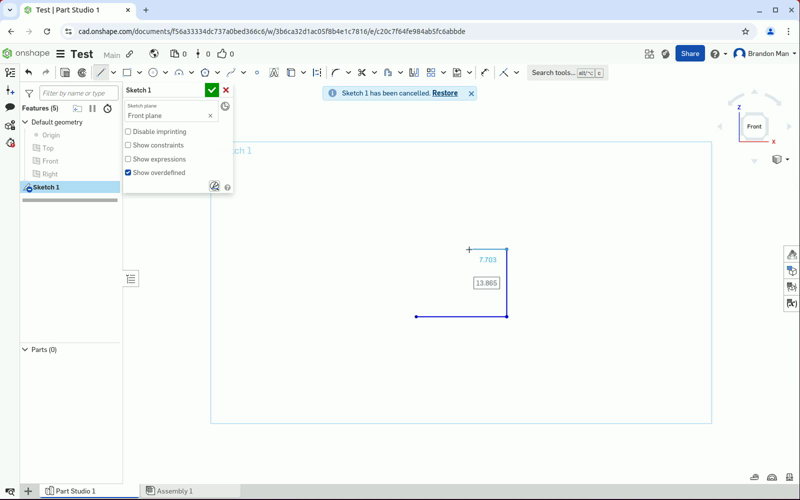
key_up(shift)
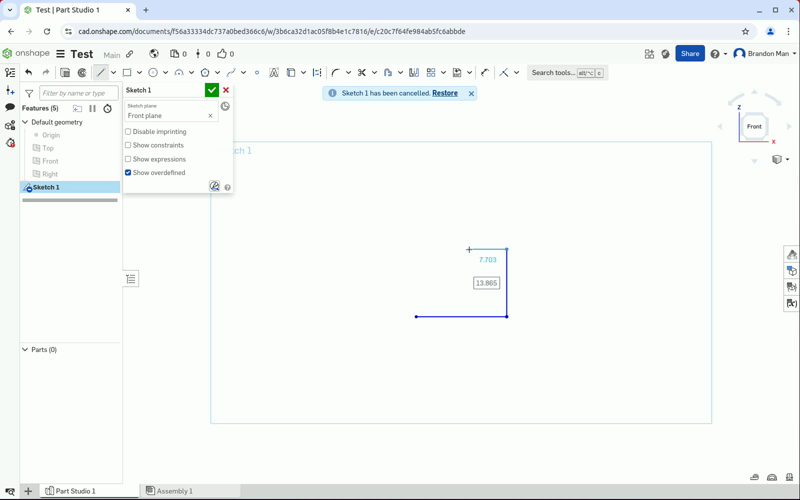
key_down(shift)
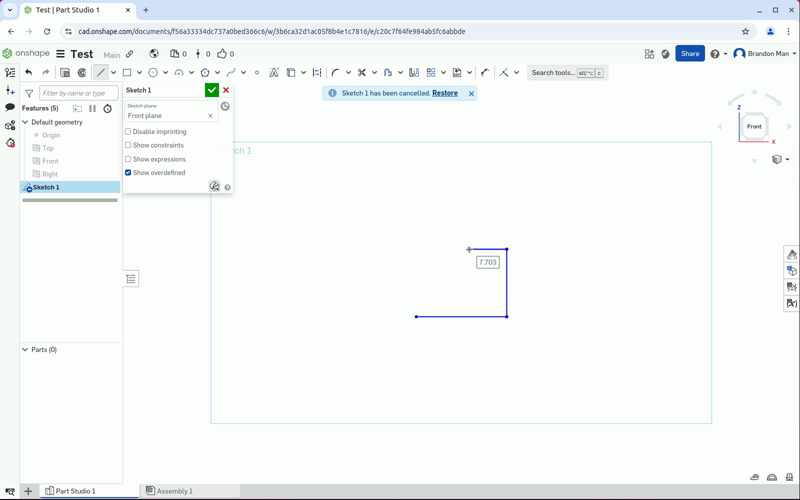
mouse_move(499, 249)
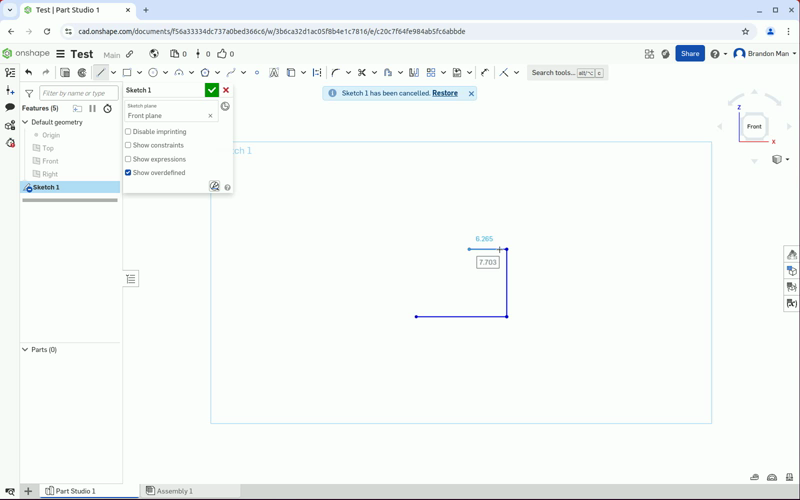
mouse_move(469, 282)
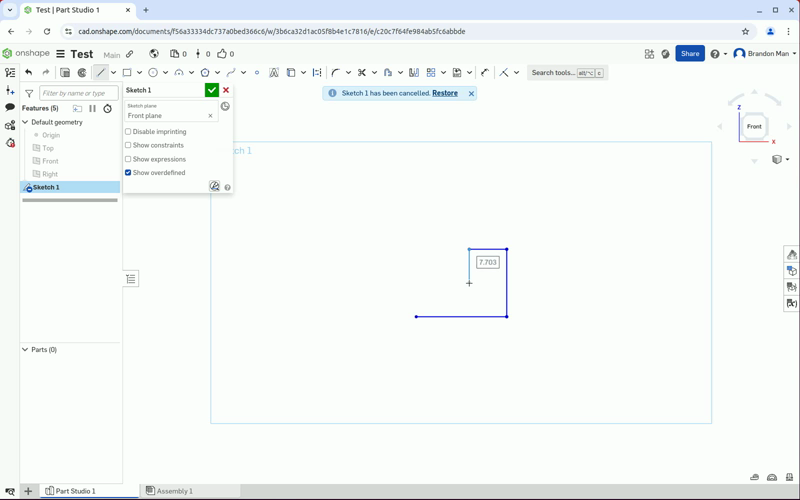
click(469, 282)
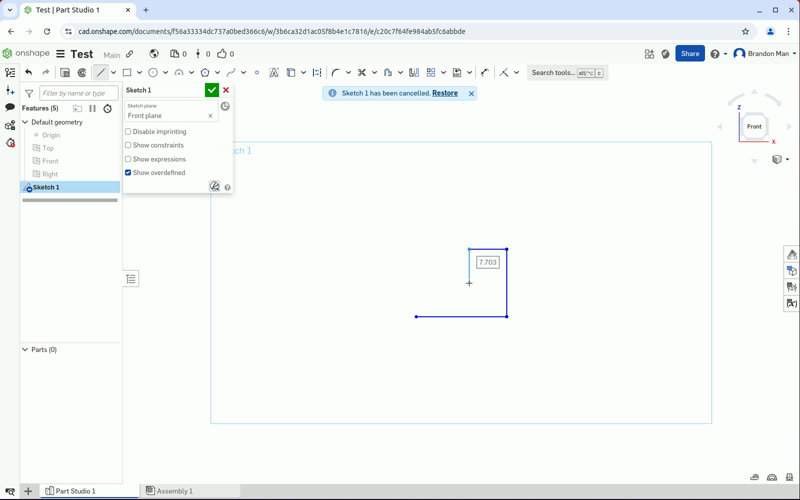
key_up(shift)
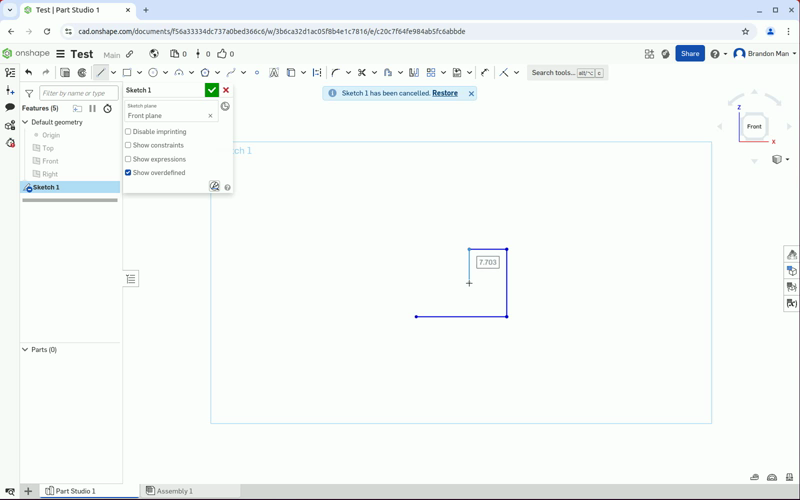
key_down(shift)
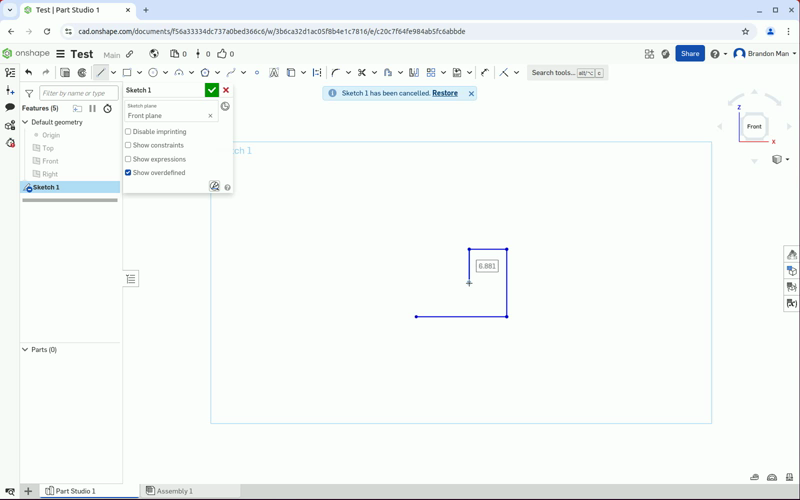
mouse_move(499, 282)
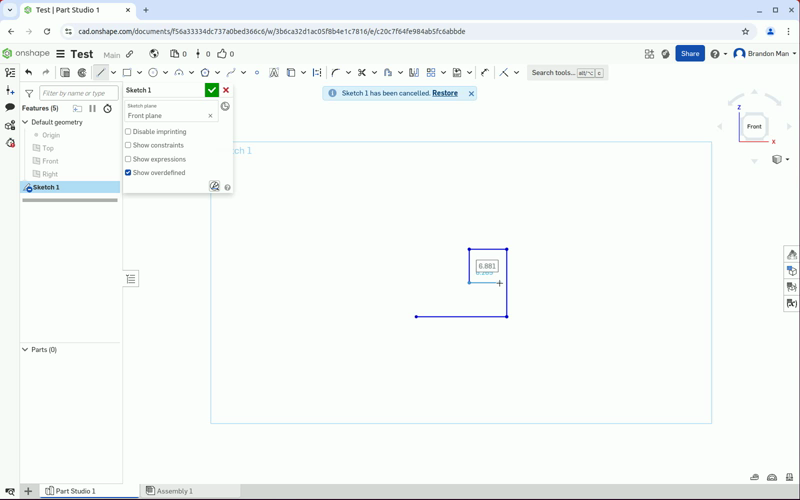
mouse_move(461, 282)
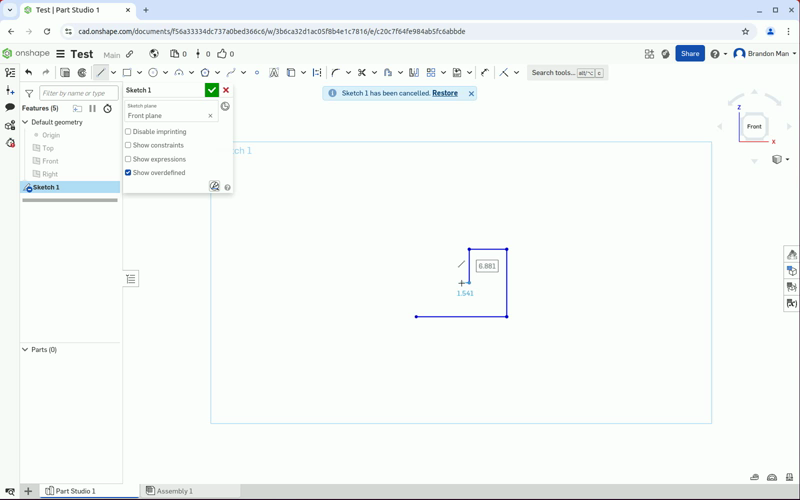
click(461, 282)
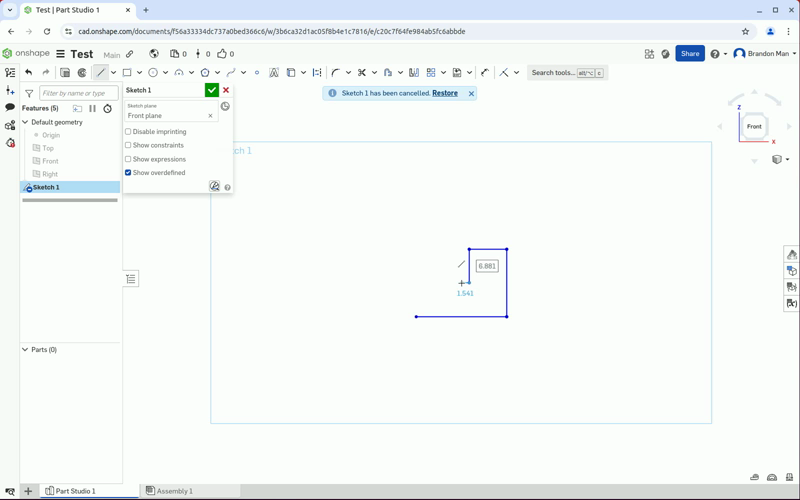
key_up(shift)
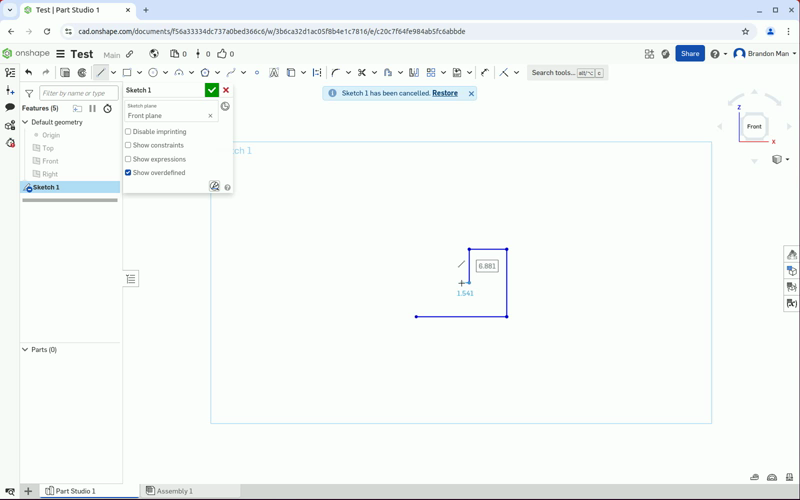
key_down(shift)
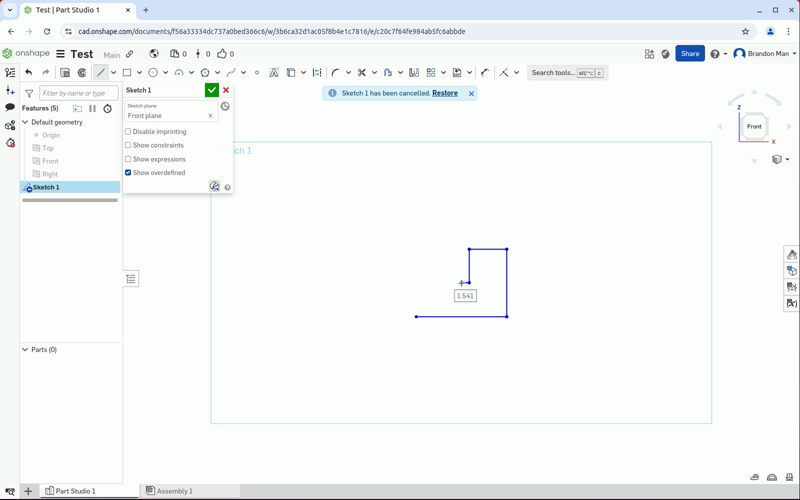
mouse_move(492, 282)
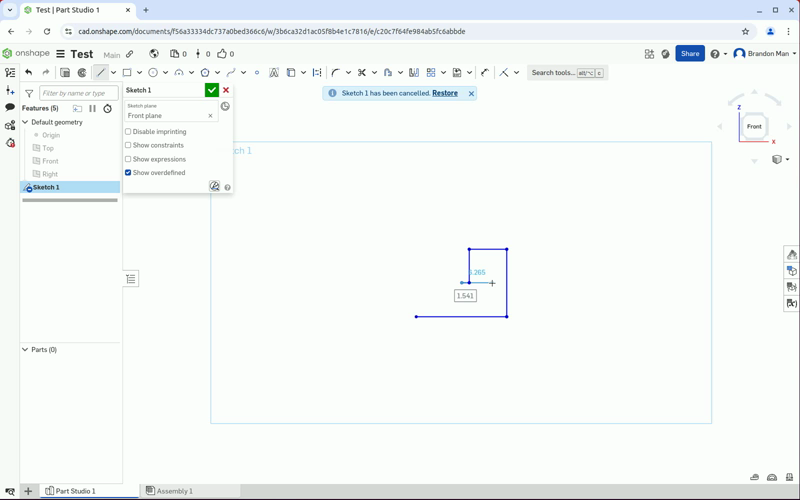
mouse_move(453, 282)
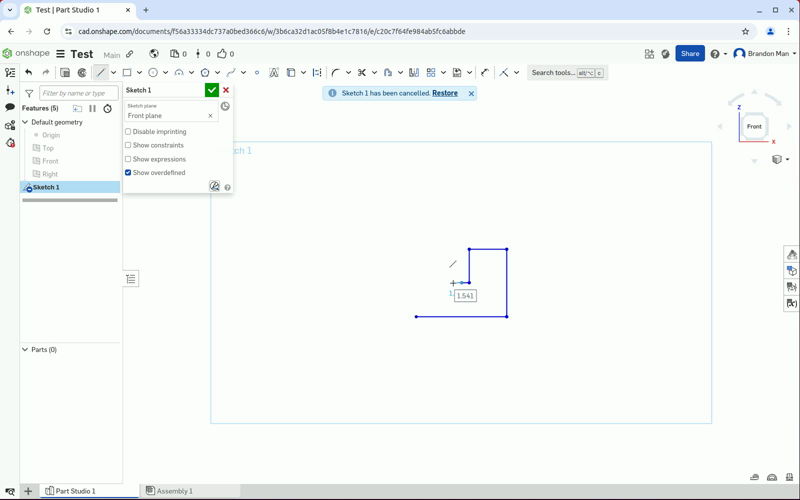
click(453, 282)
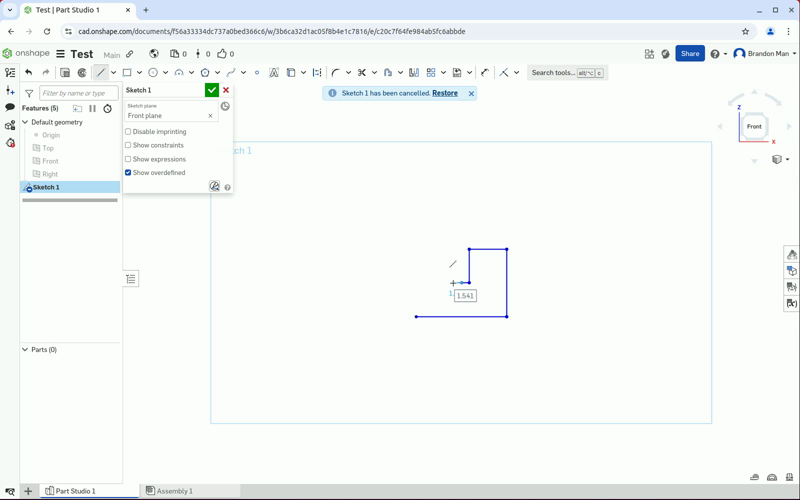
key_up(shift)
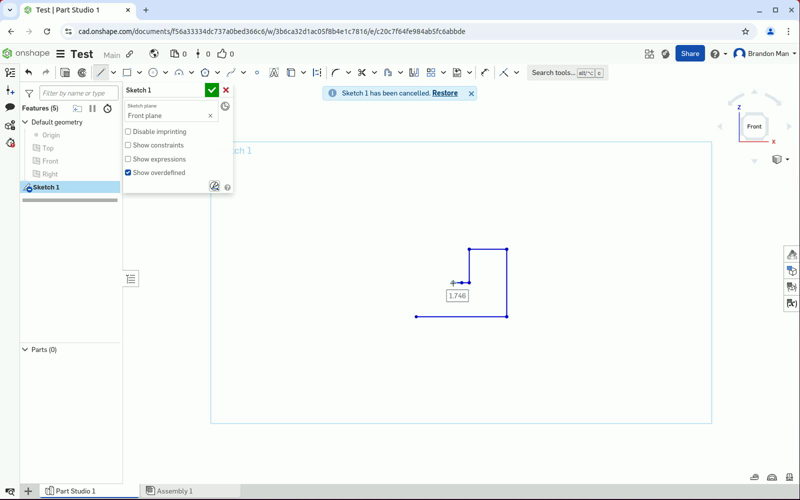
key_down(shift)
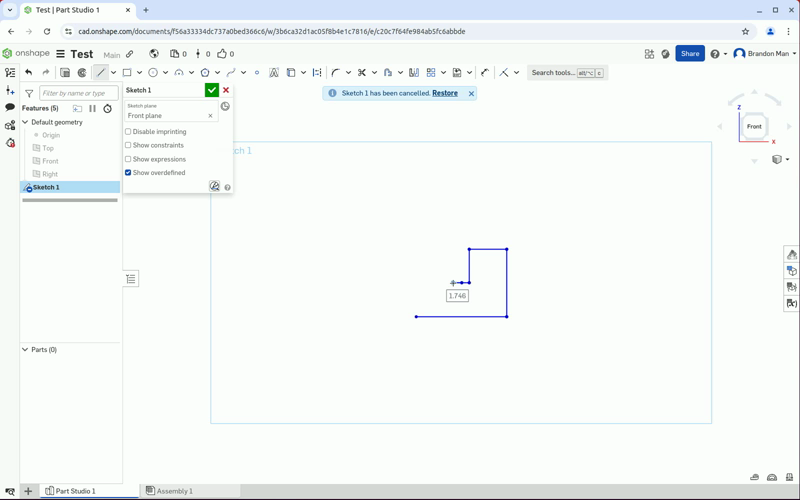
mouse_move(483, 282)
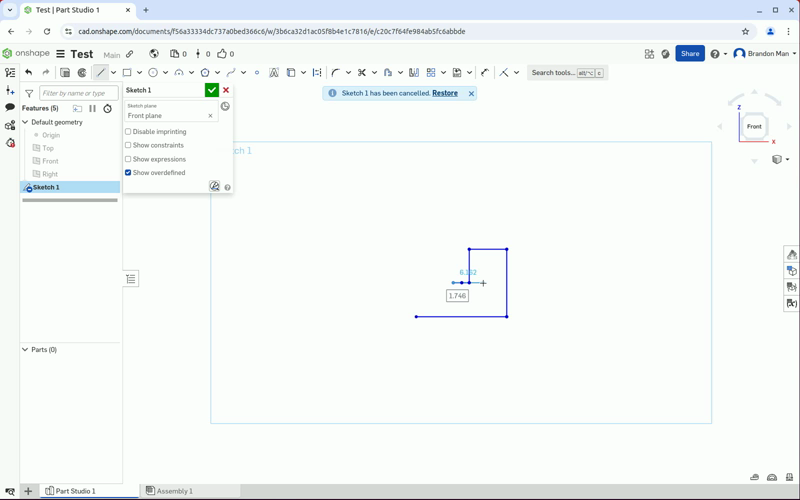
mouse_move(453, 249)
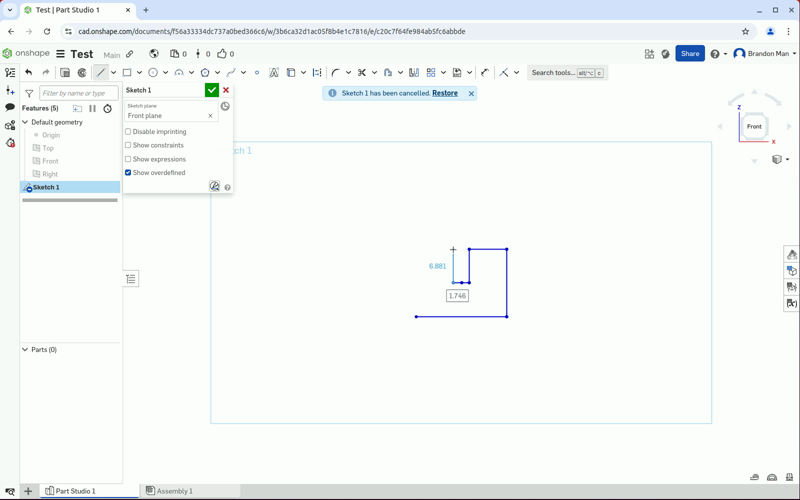
click(453, 249)
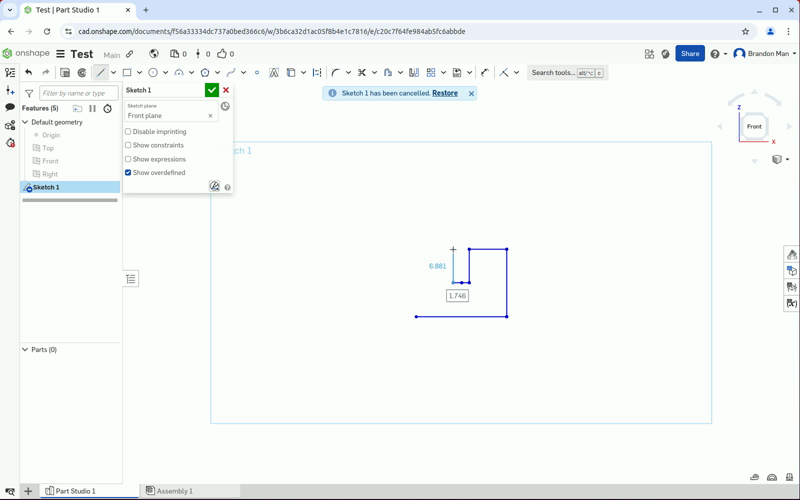
key_up(shift)
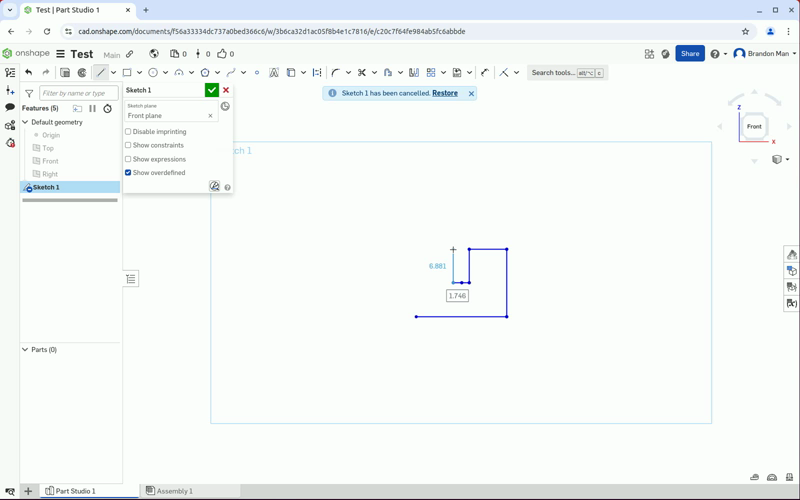
key_down(shift)
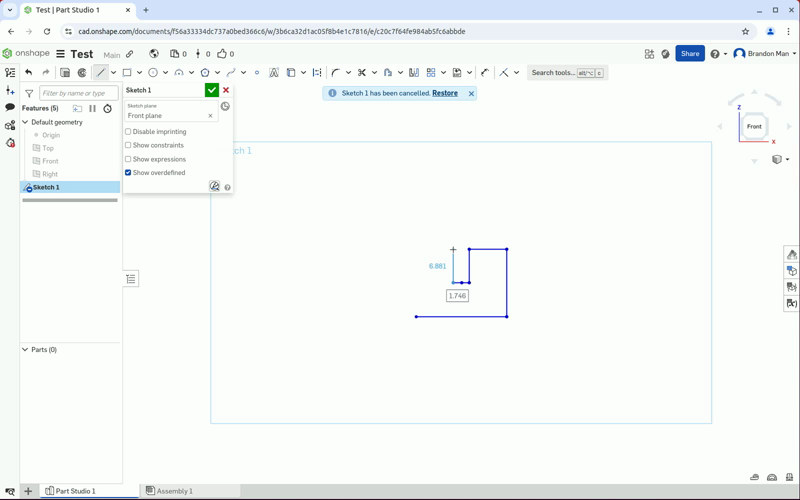
mouse_move(483, 249)
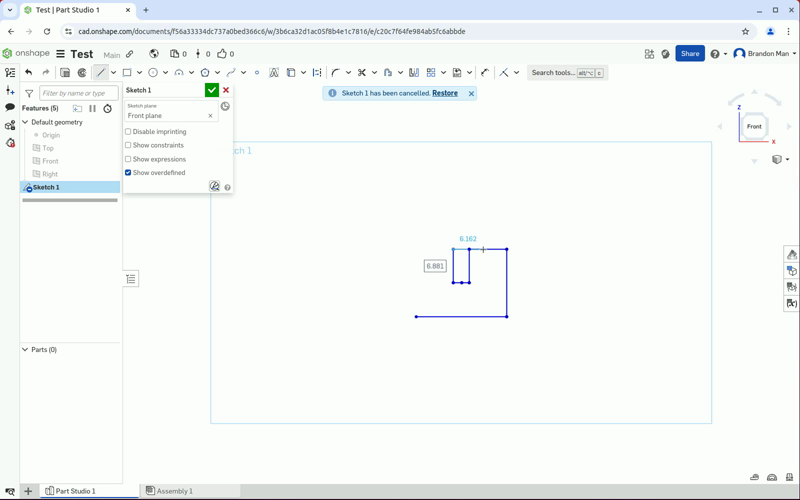
mouse_move(416, 249)
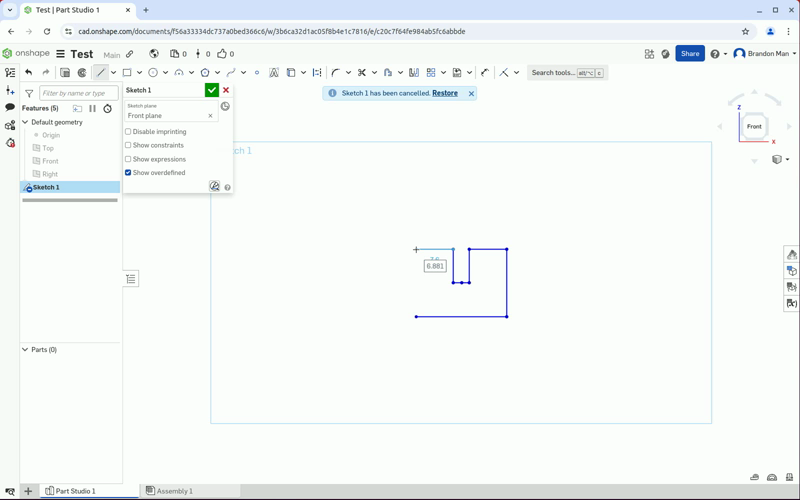
click(416, 249)
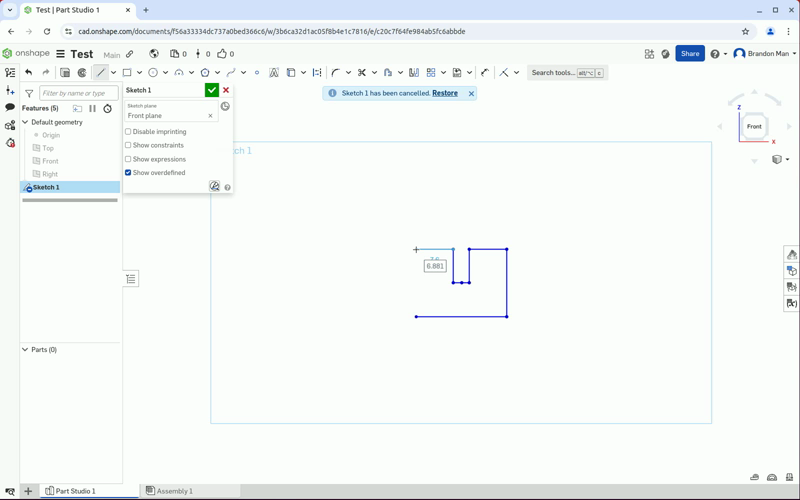
key_up(shift)
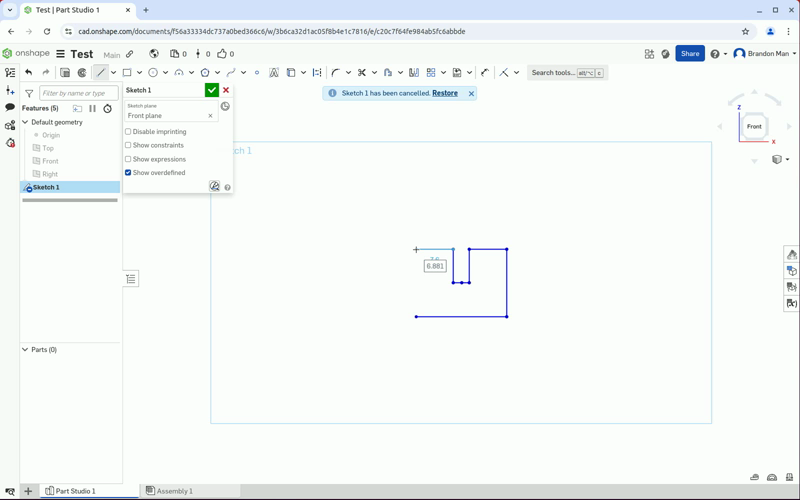
key_down(shift)
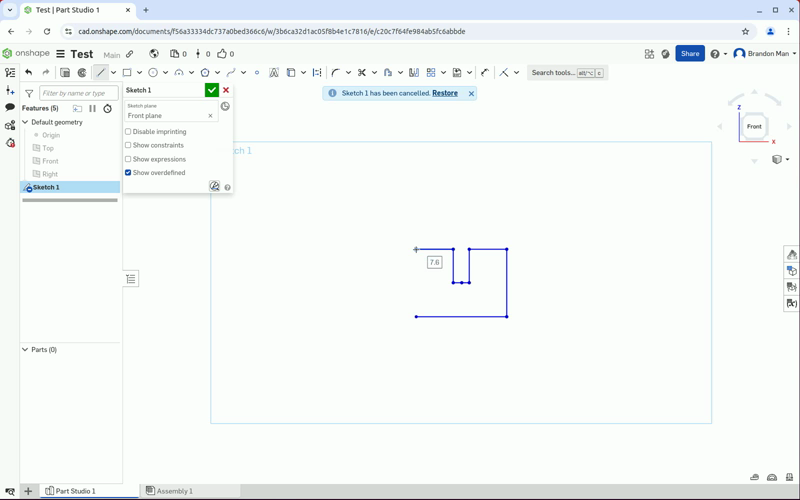
mouse_move(416, 316)
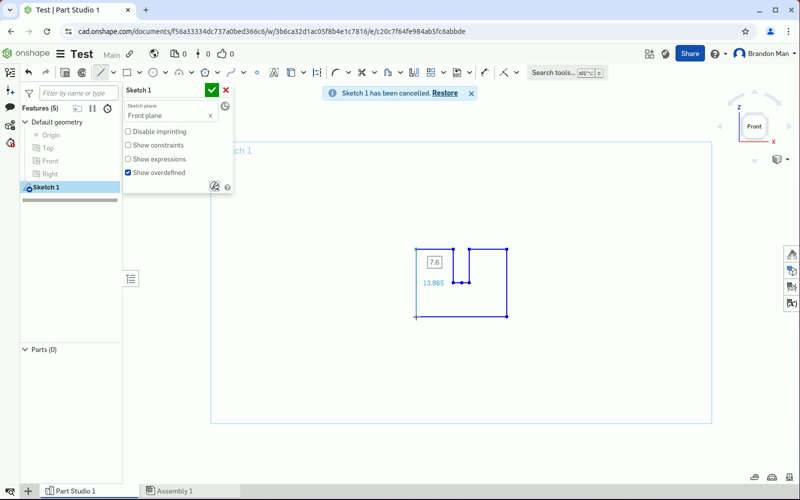
key_up(shift)
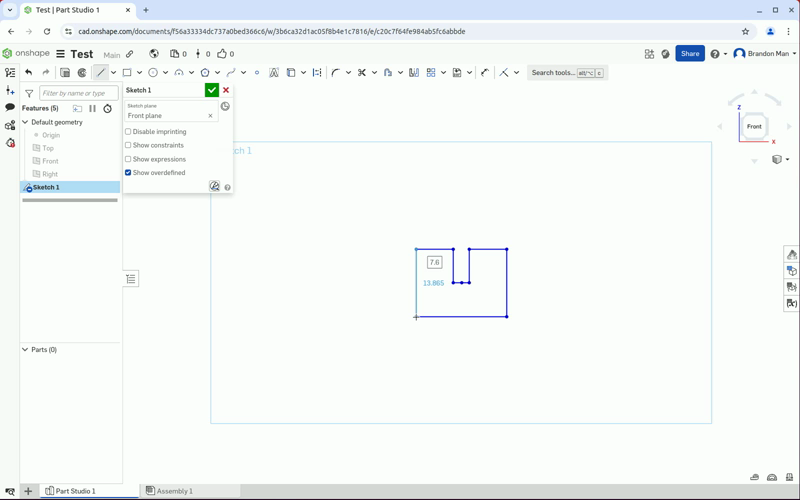
click(416, 316)
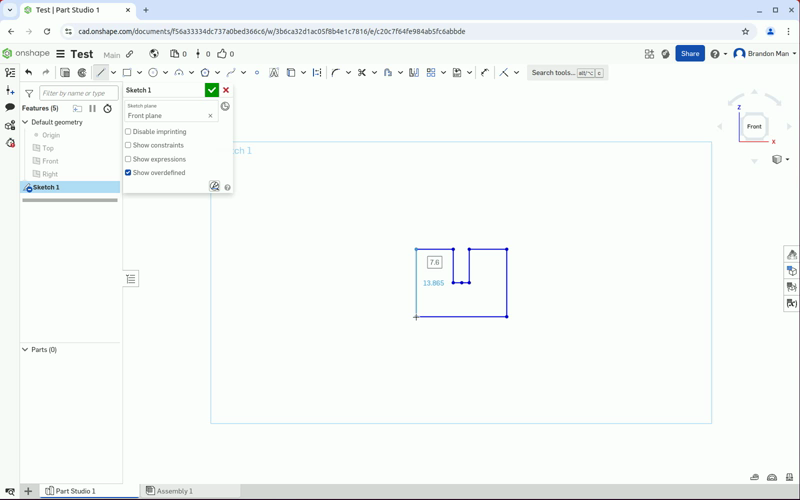
key(esc)
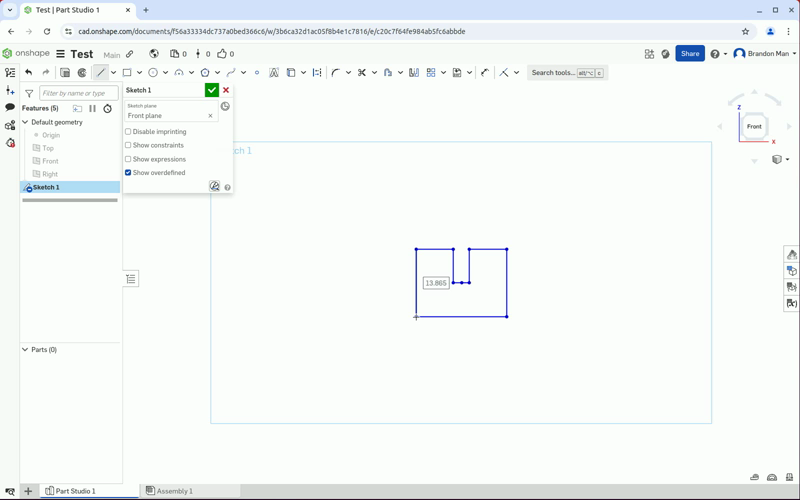
mouse_move(491, 296)
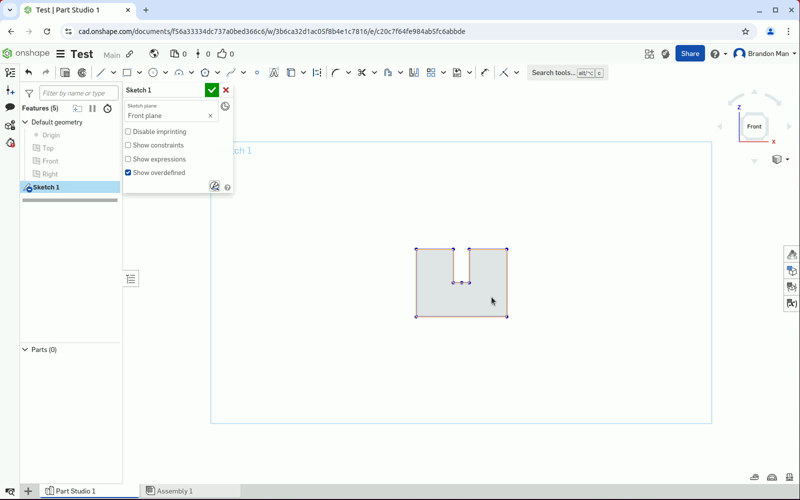
click(491, 296)
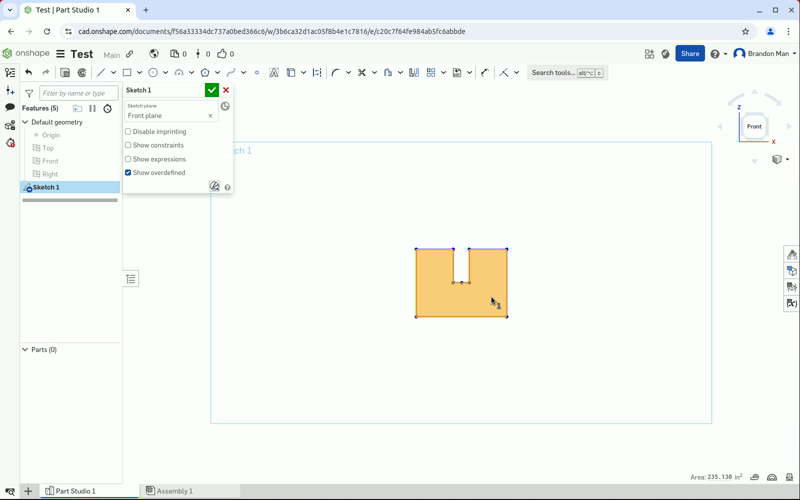
mouse_move(73, 352)
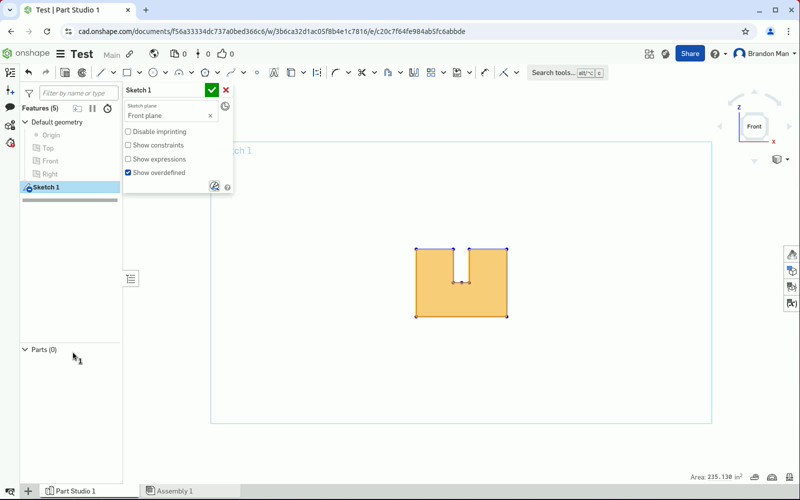
key(shift+y)
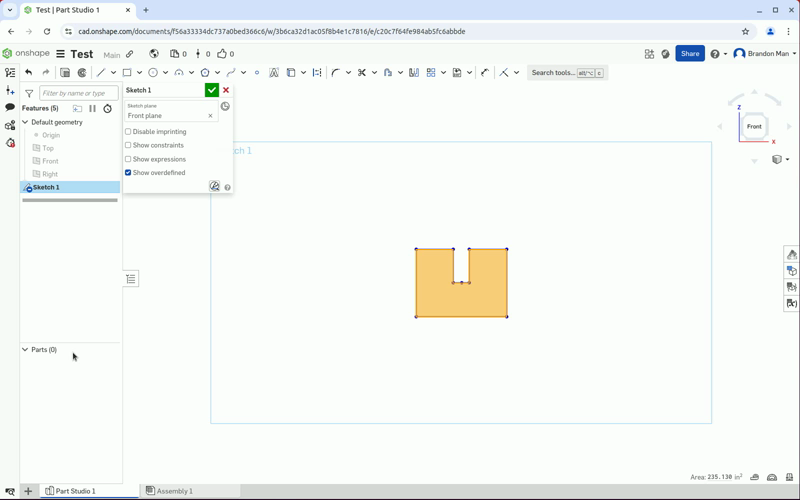
key(shift+e)
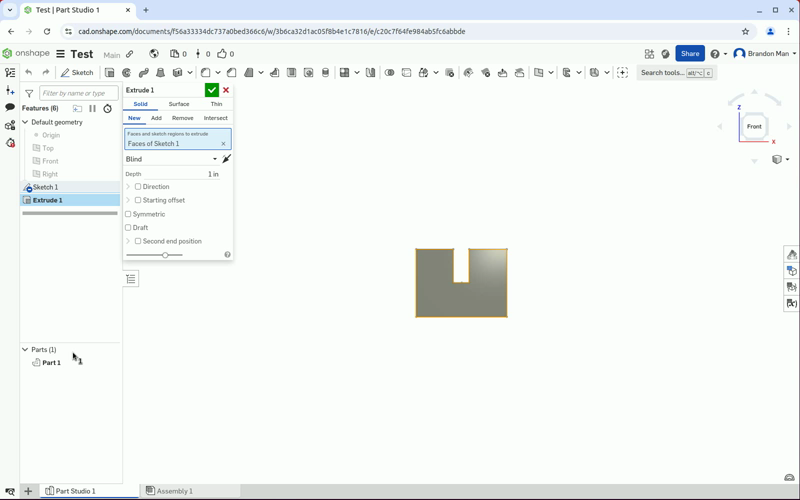
mouse_move(143, 106)
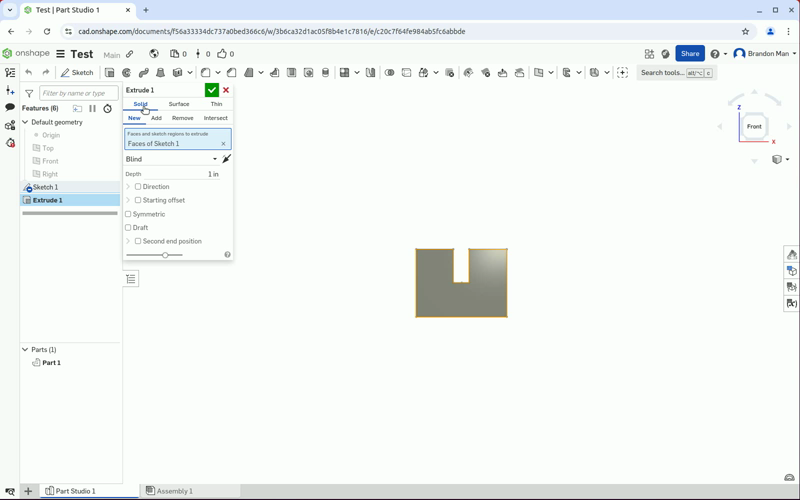
click(143, 106)
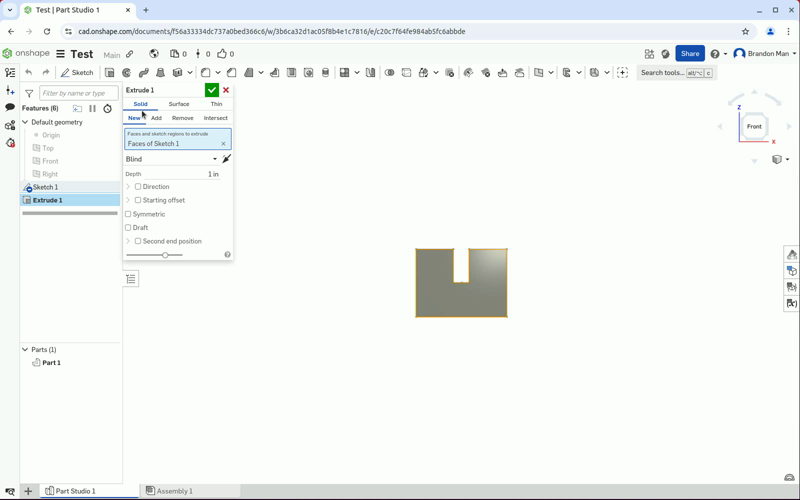
mouse_move(137, 120)
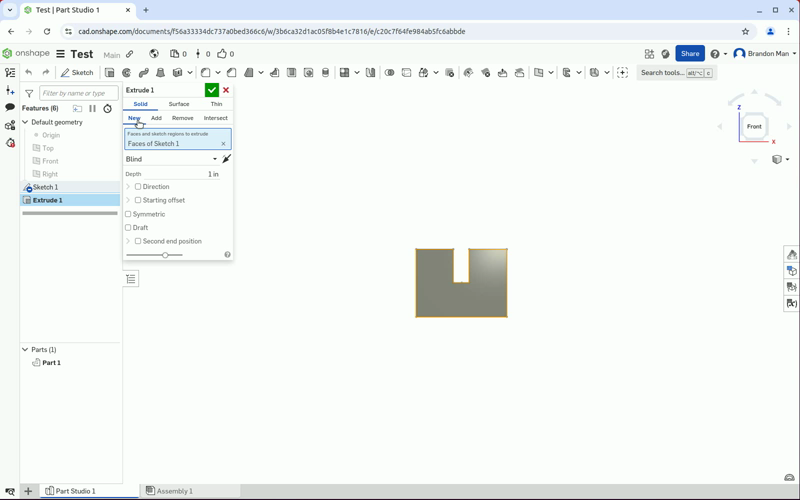
click(137, 120)
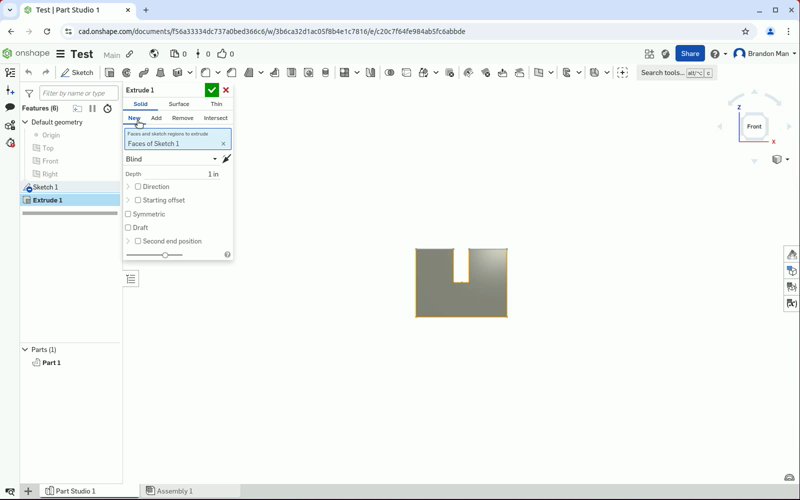
key(tab, 4)
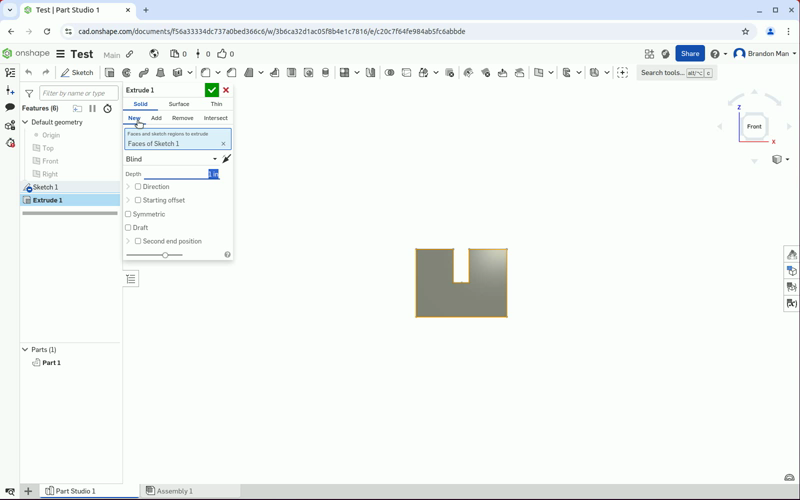
text(9.147)
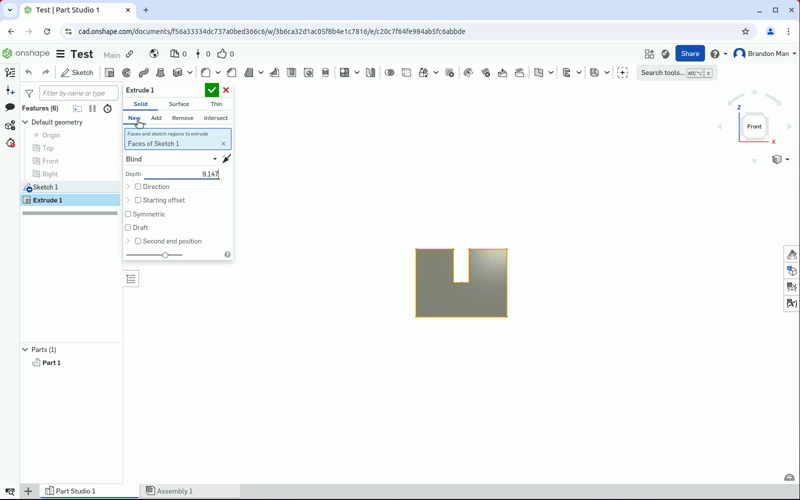
key(enter)
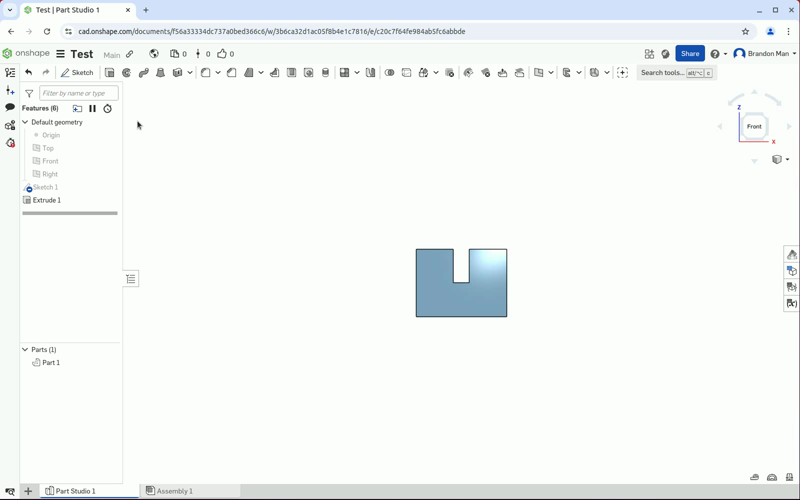
key(shift+h)
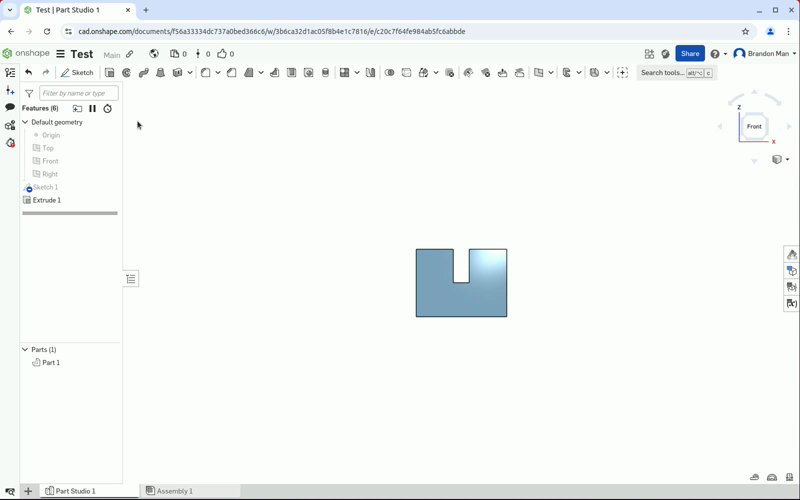
key(shift+h)
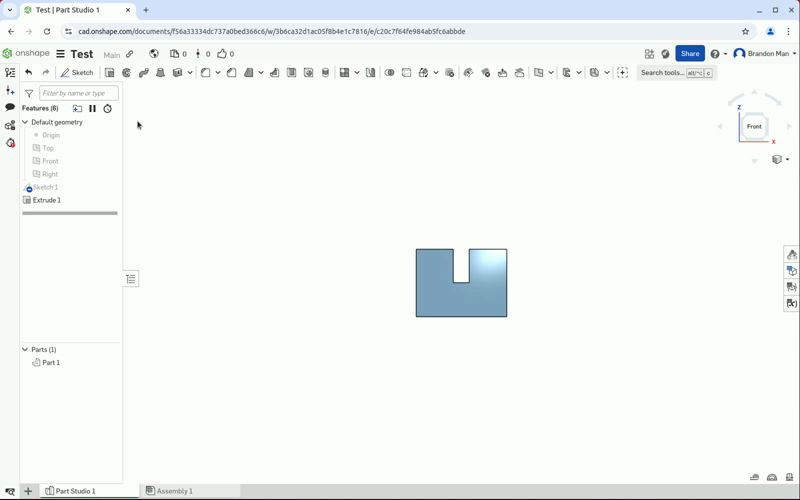
mouse_move(73, 189)
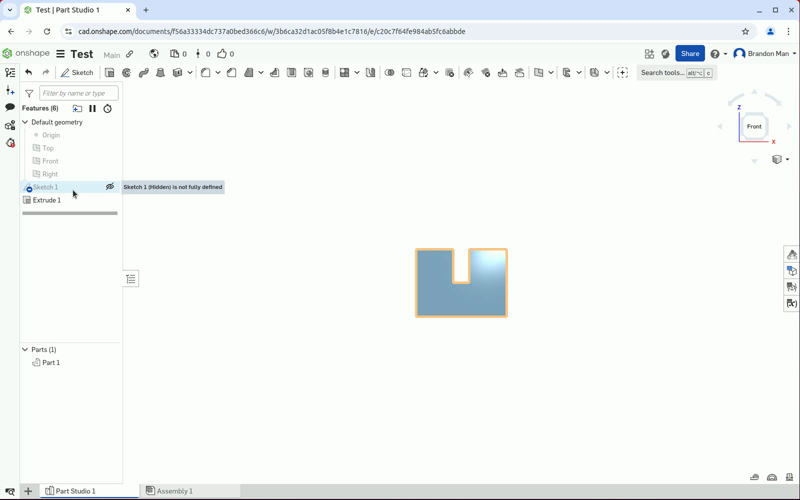
click(73, 189)
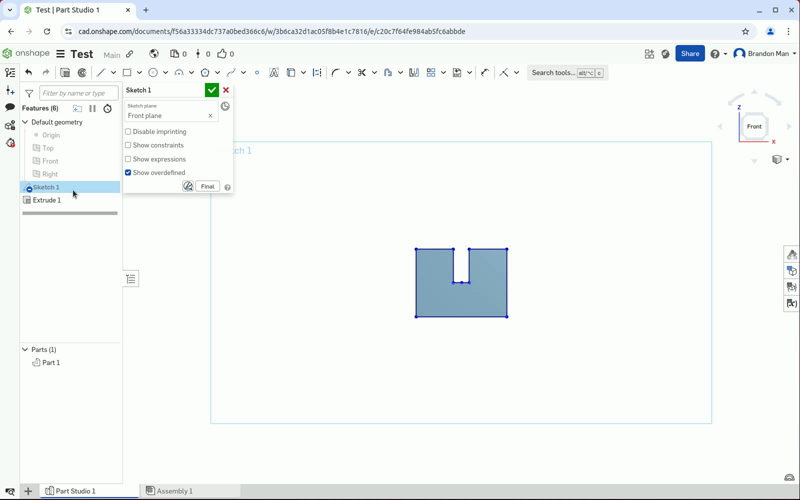
mouse_move(229, 92)
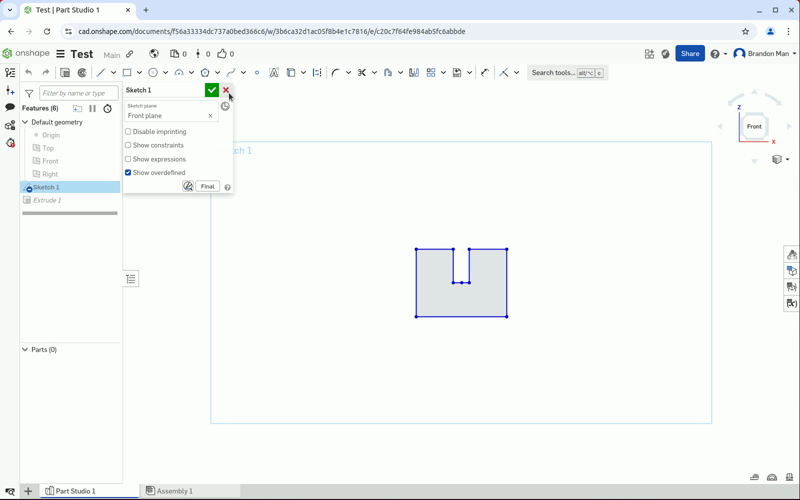
click(229, 92)
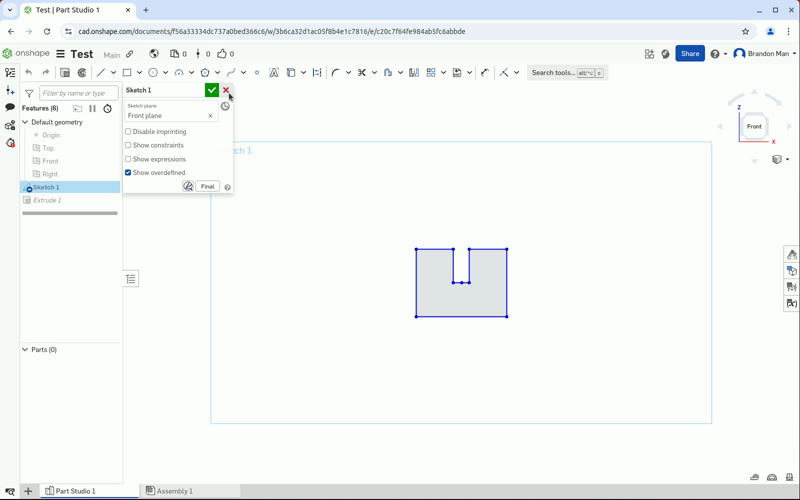
key(shift+s)
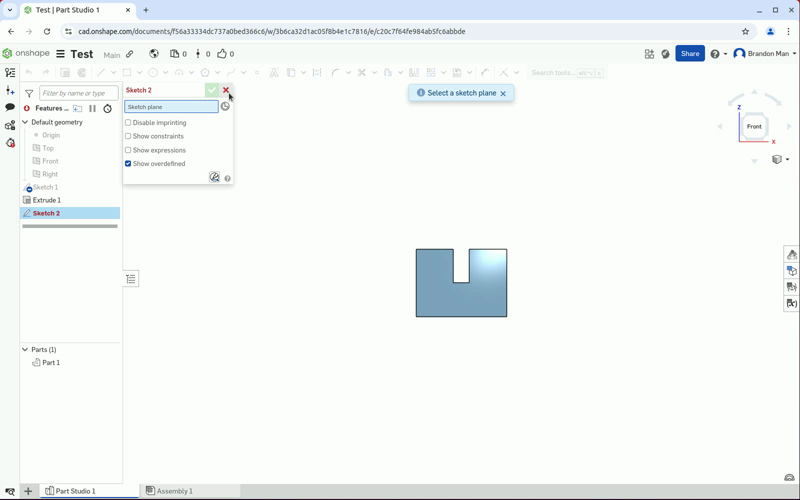
mouse_move(73, 163)
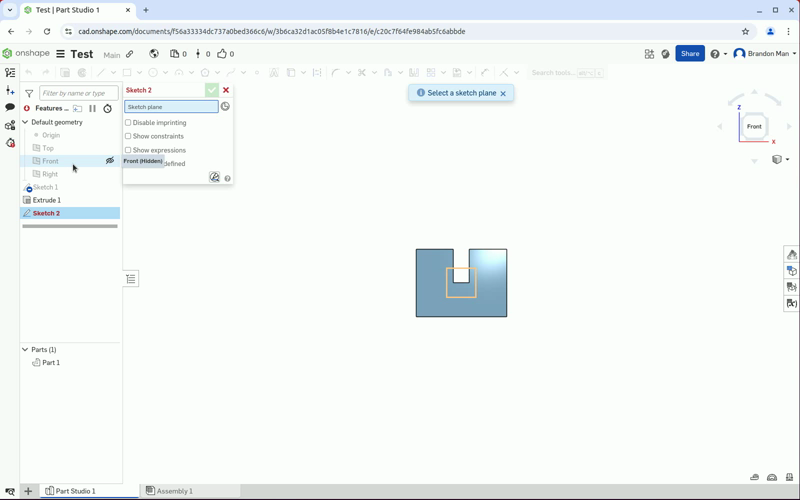
click(73, 163)
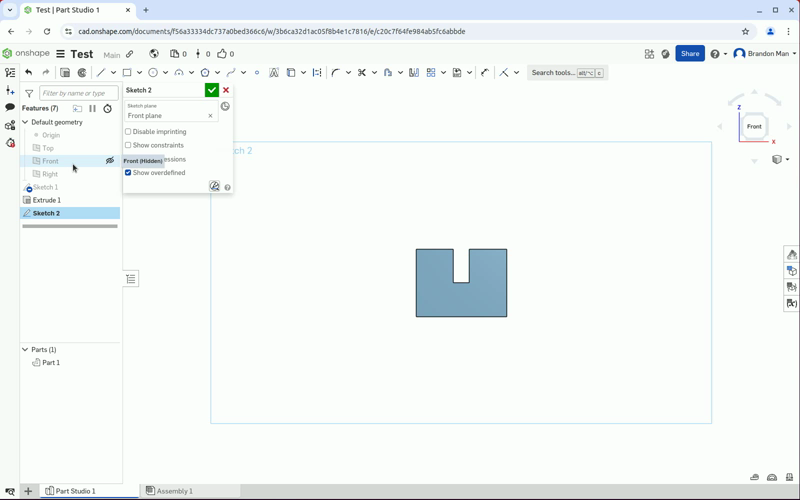
mouse_move(73, 352)
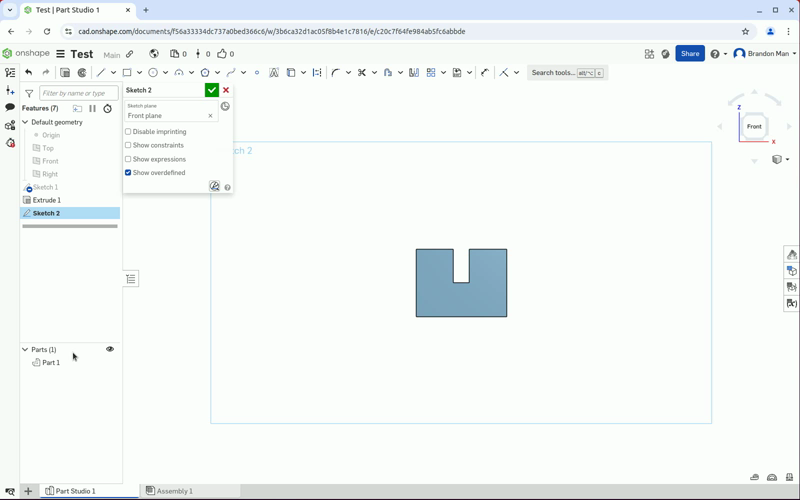
key(y)
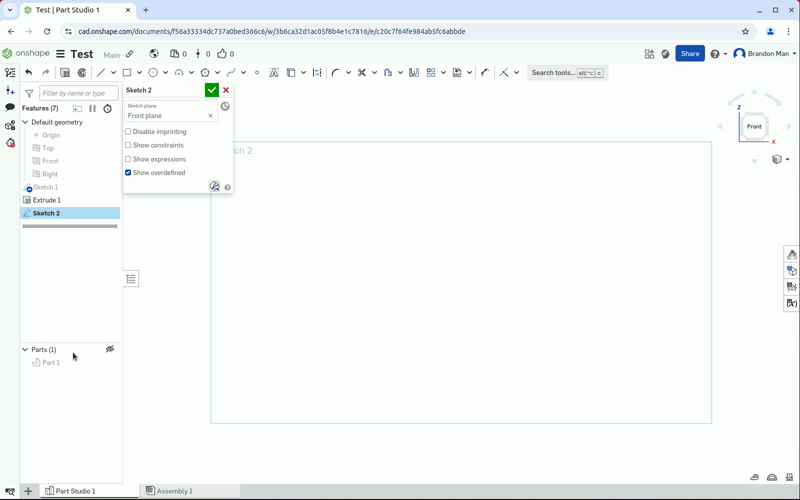
key(l)
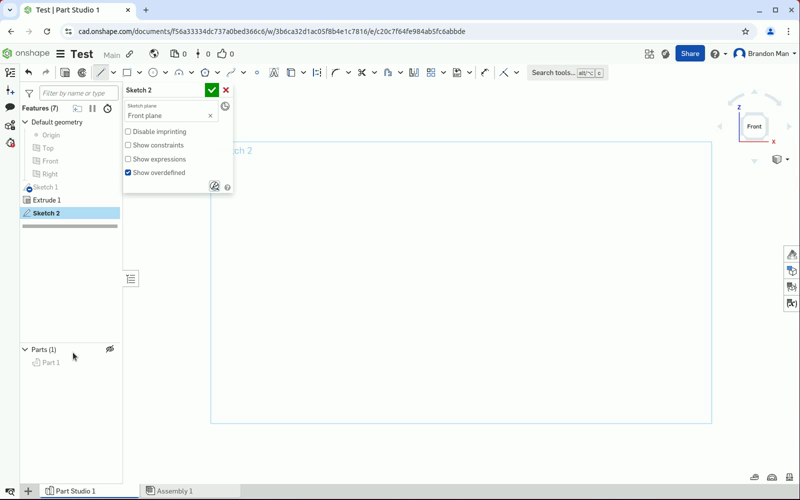
key_down(shift)
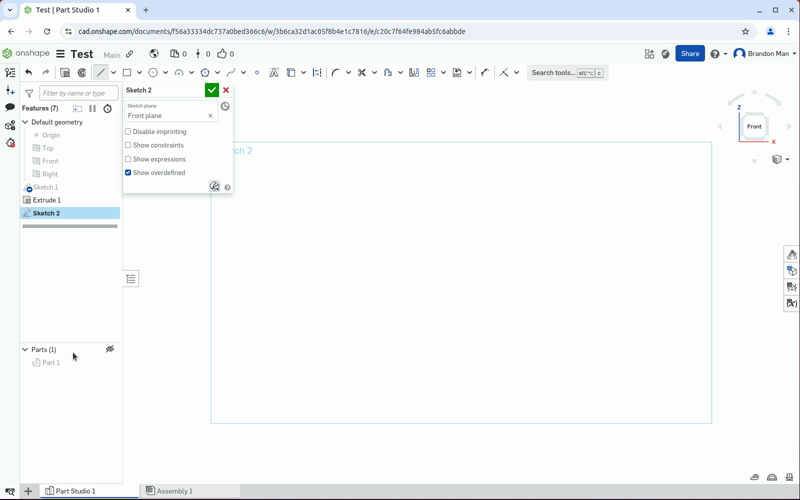
mouse_move(505, 294)
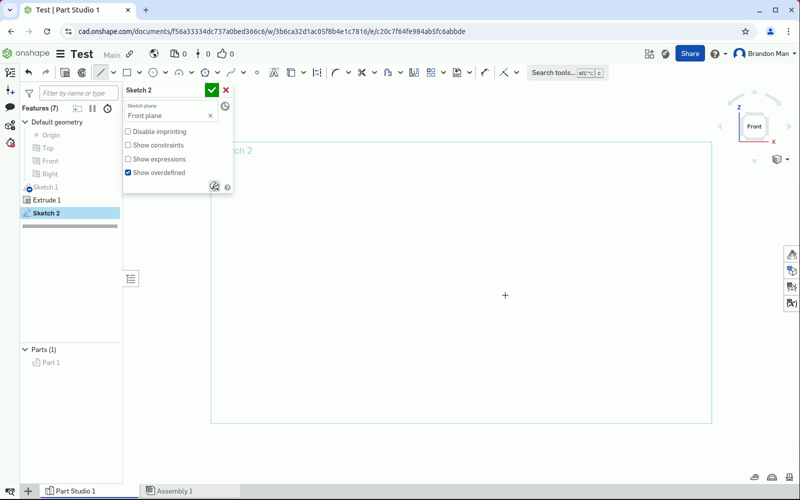
click(505, 294)
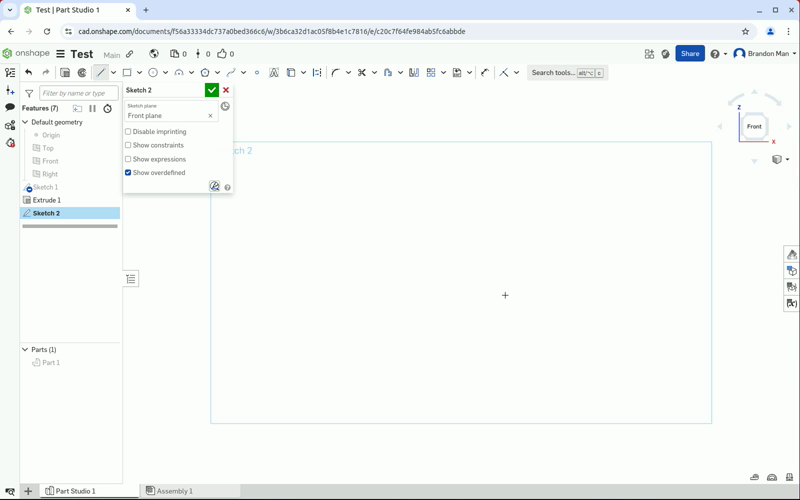
key_up(shift)
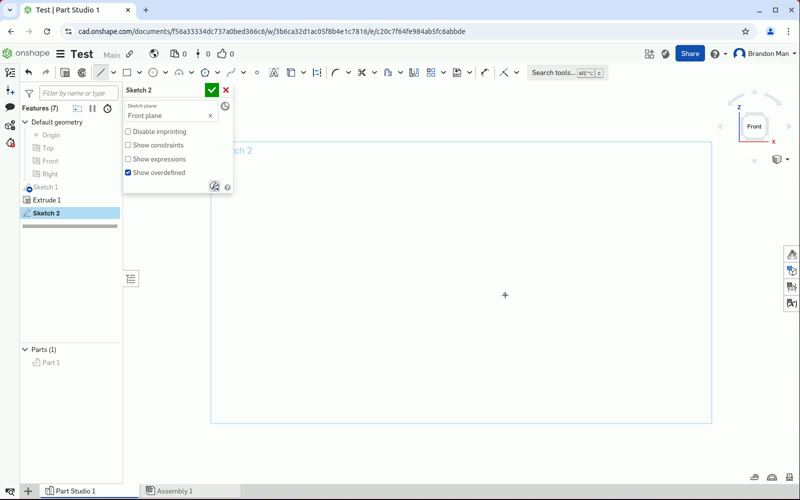
key_down(shift)
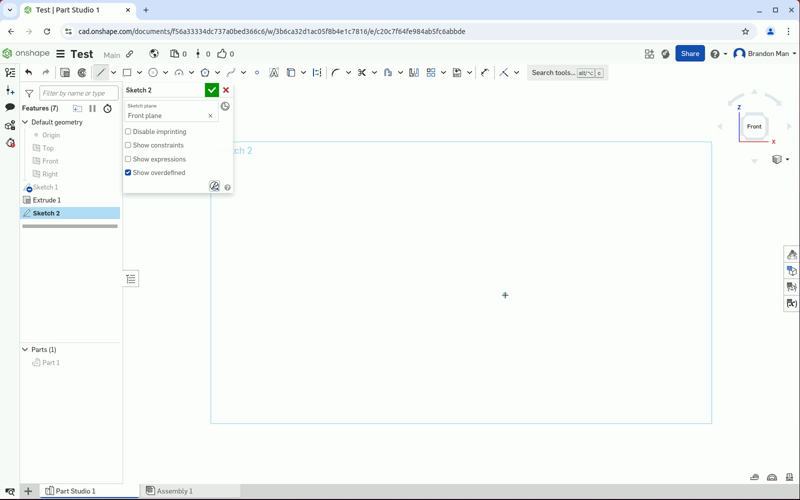
mouse_move(535, 294)
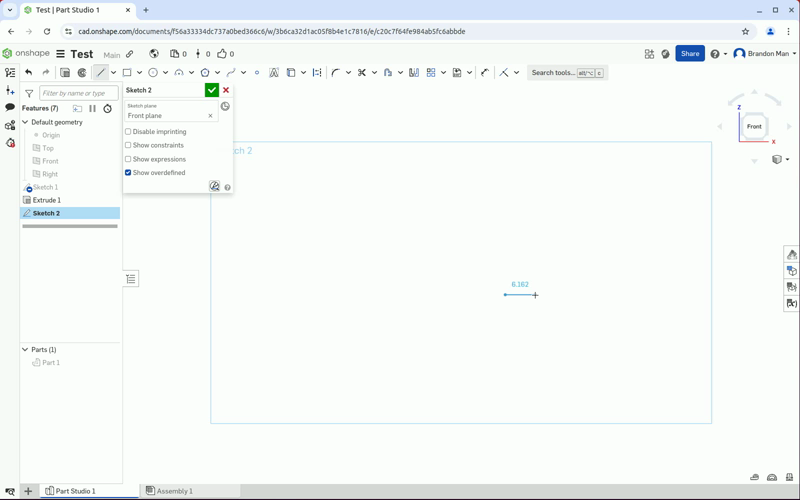
mouse_move(518, 294)
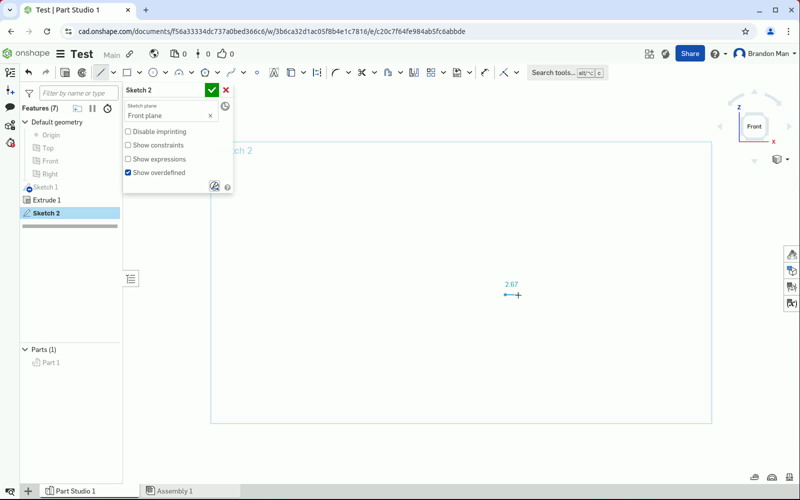
click(518, 294)
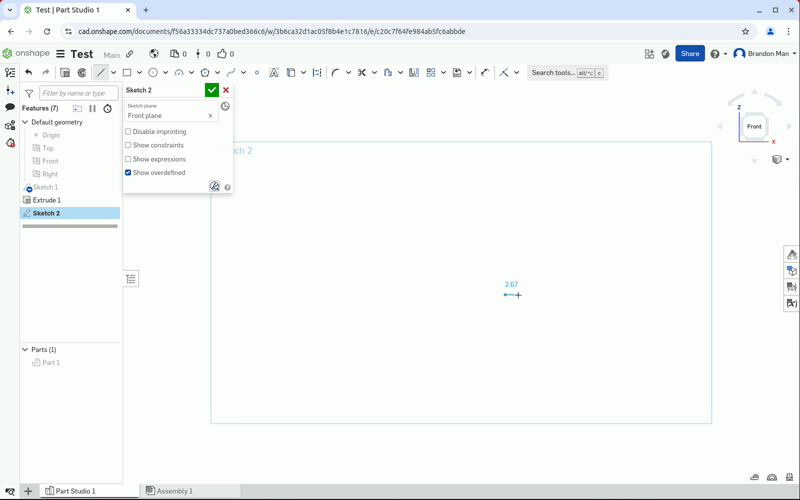
key_up(shift)
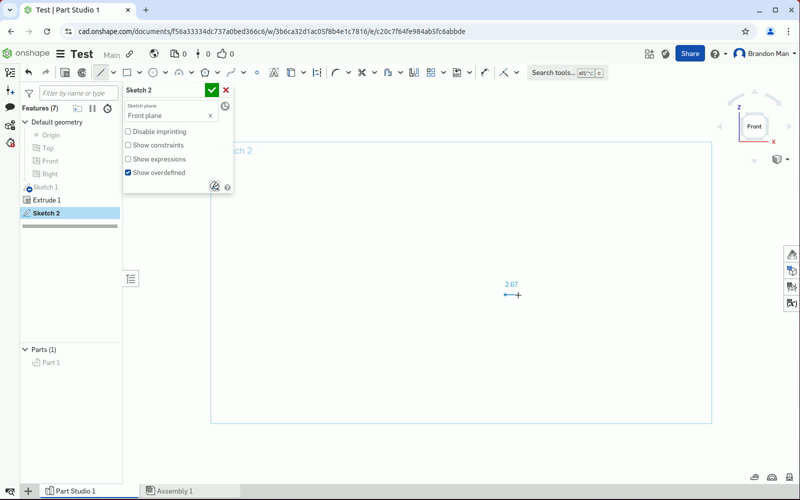
key_down(shift)
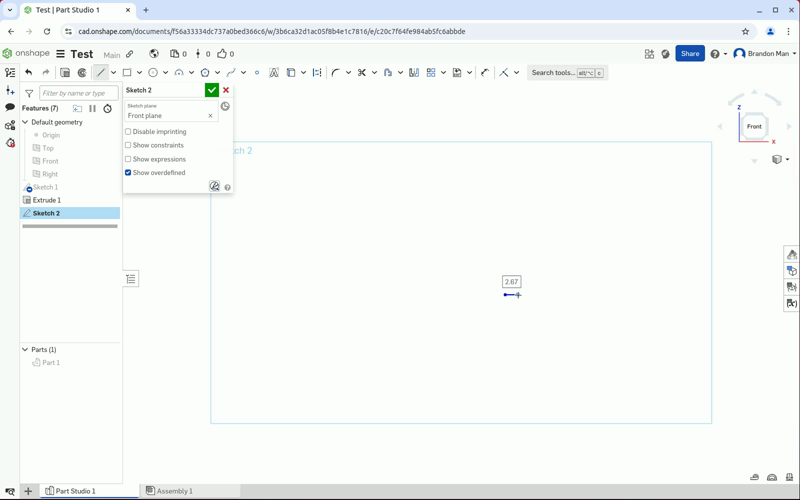
mouse_move(548, 294)
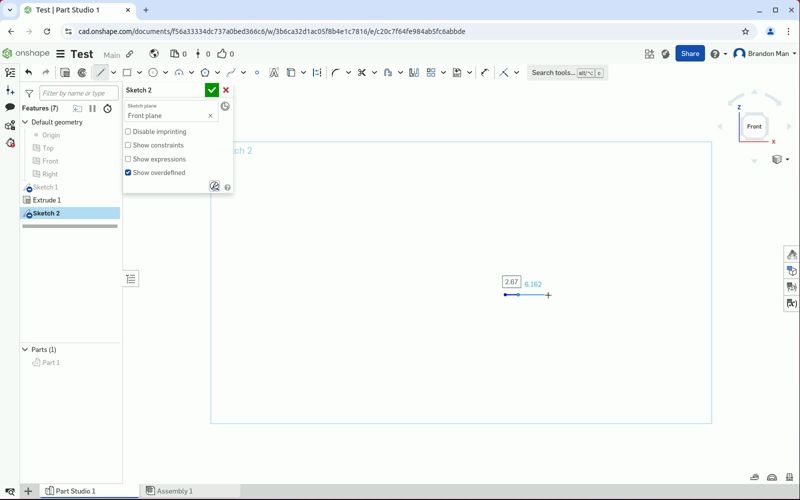
mouse_move(518, 281)
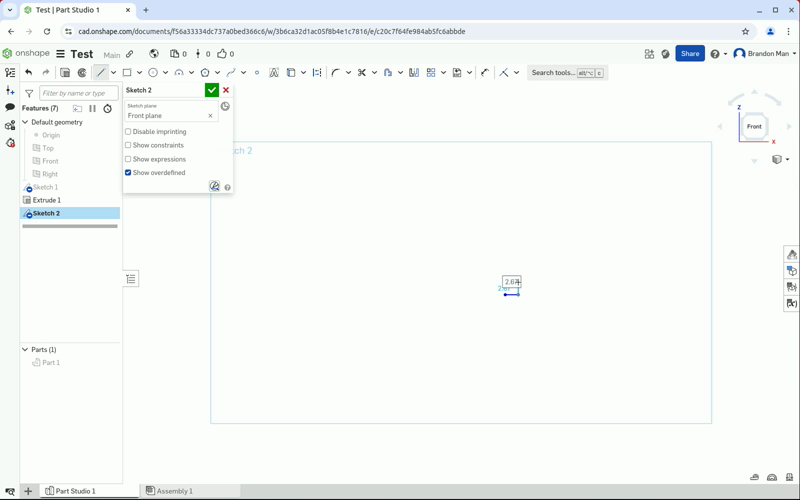
click(518, 281)
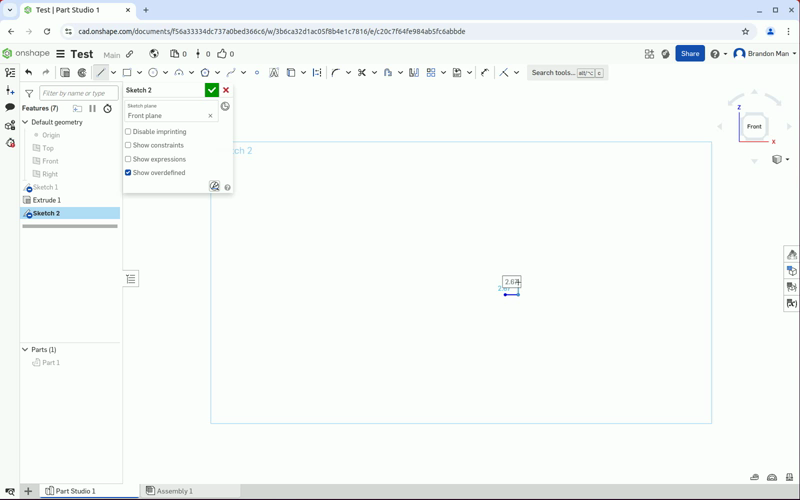
key_up(shift)
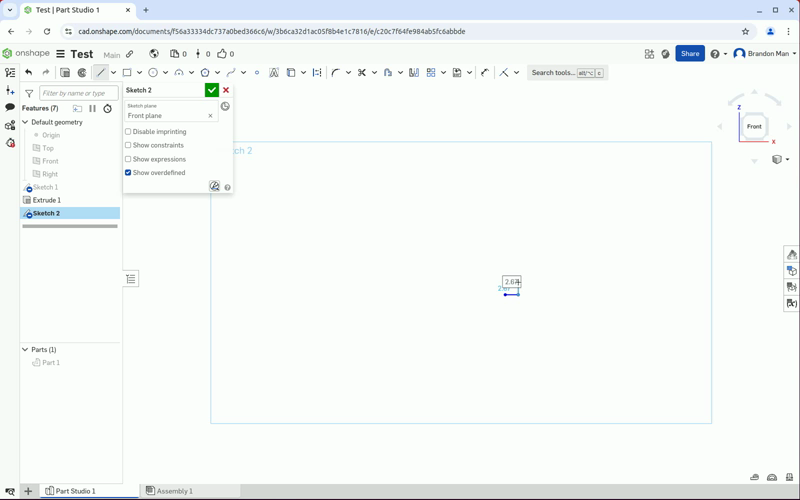
key_down(shift)
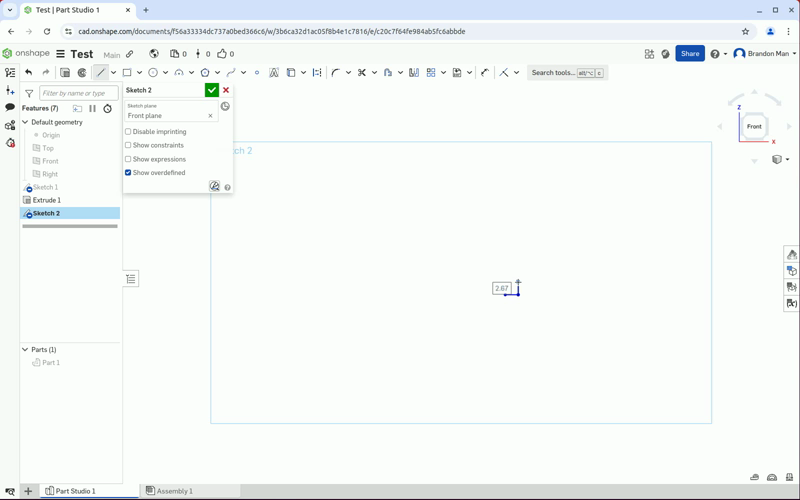
mouse_move(548, 281)
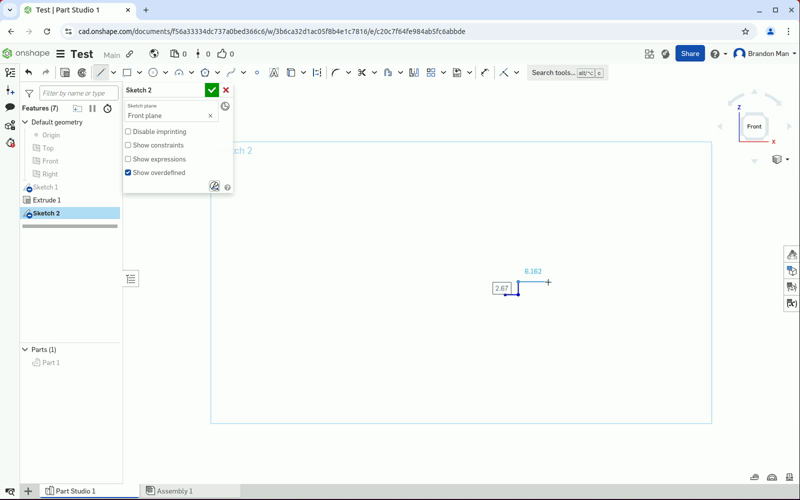
mouse_move(505, 281)
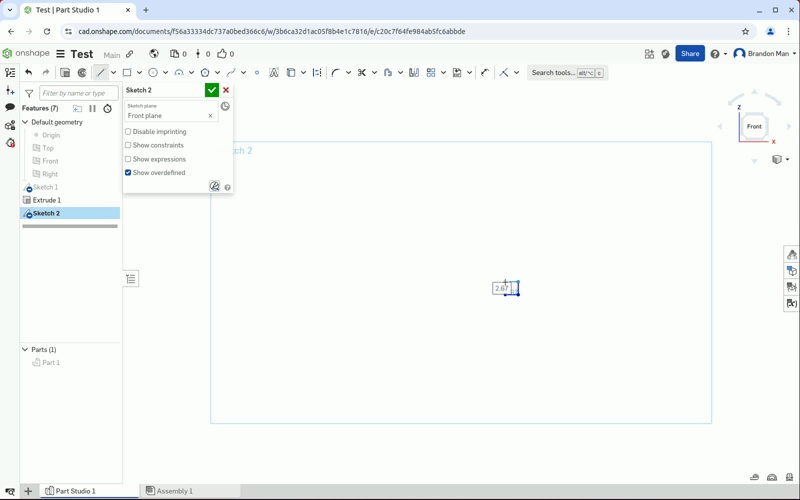
click(505, 281)
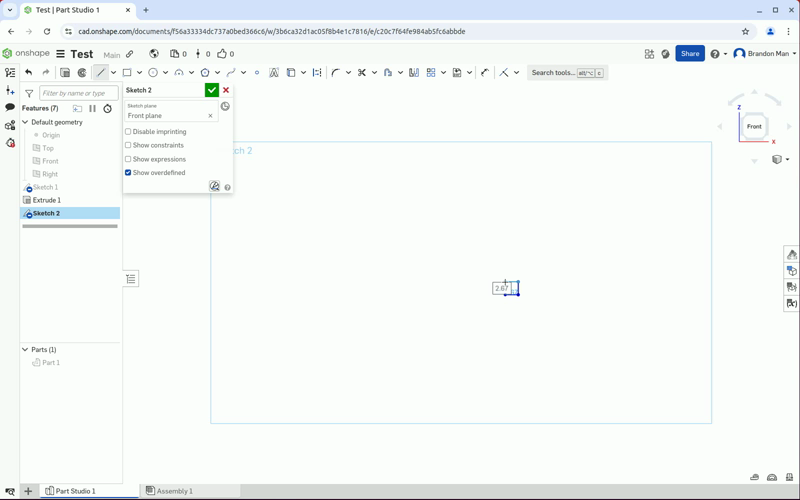
key_up(shift)
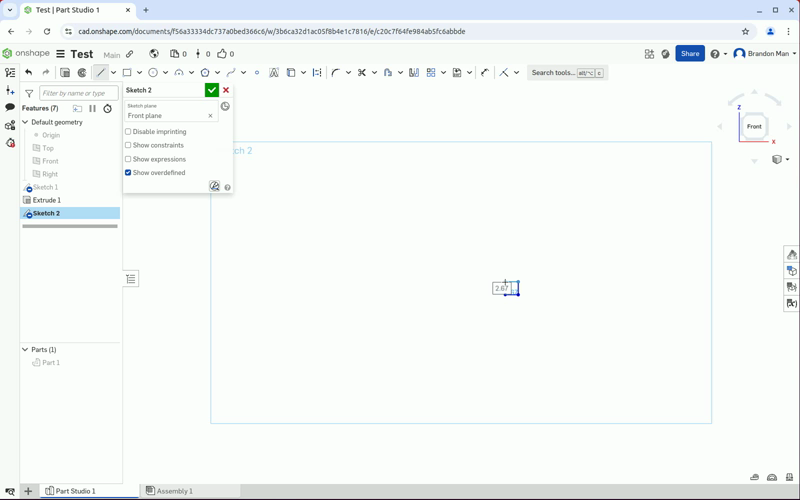
mouse_move(535, 281)
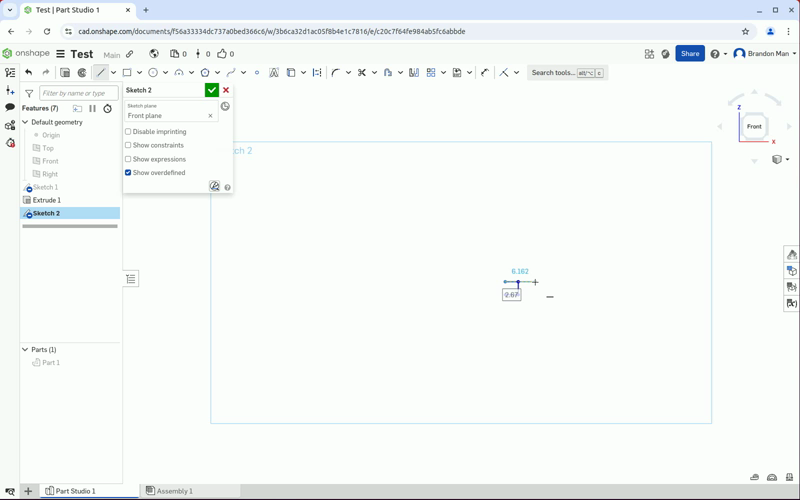
key_down(shift)
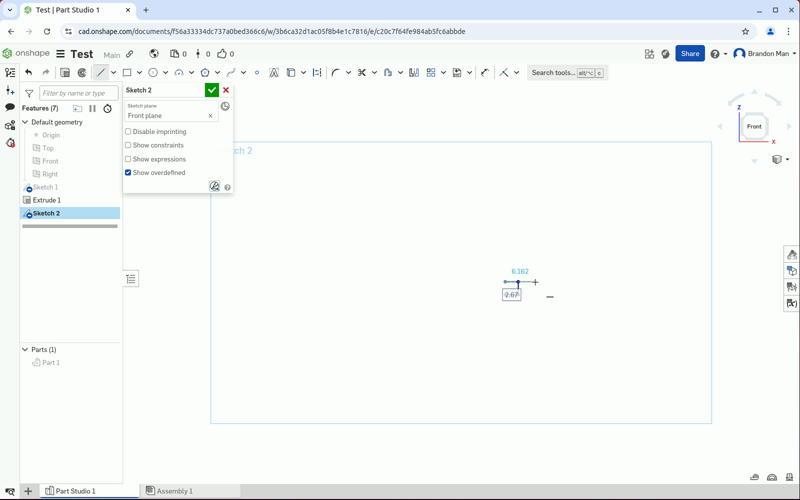
mouse_move(505, 294)
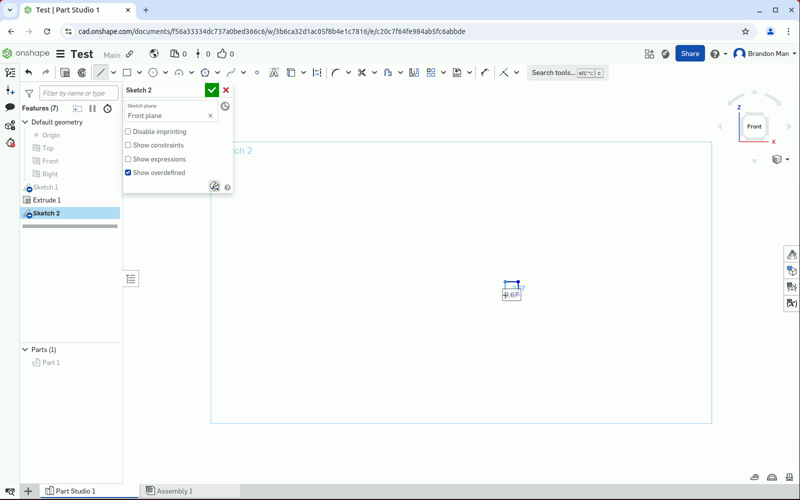
key_up(shift)
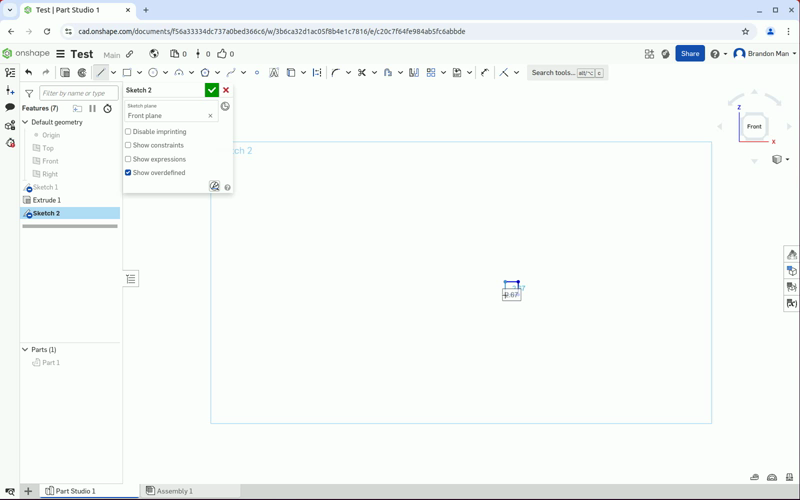
click(505, 294)
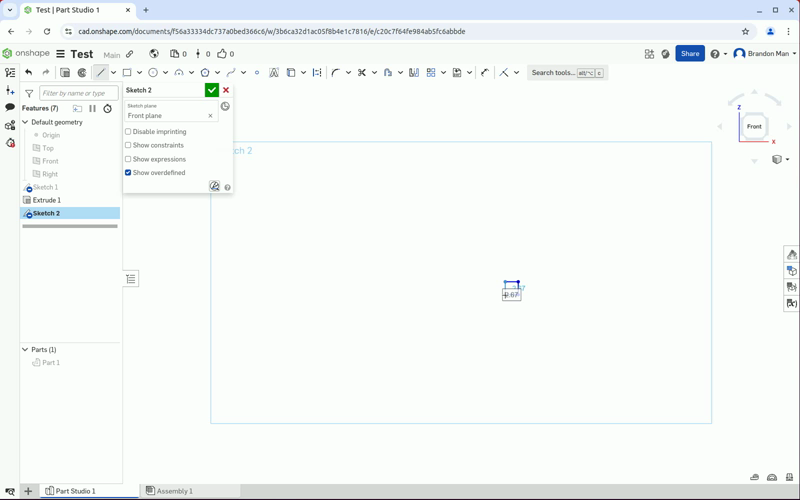
key(esc)
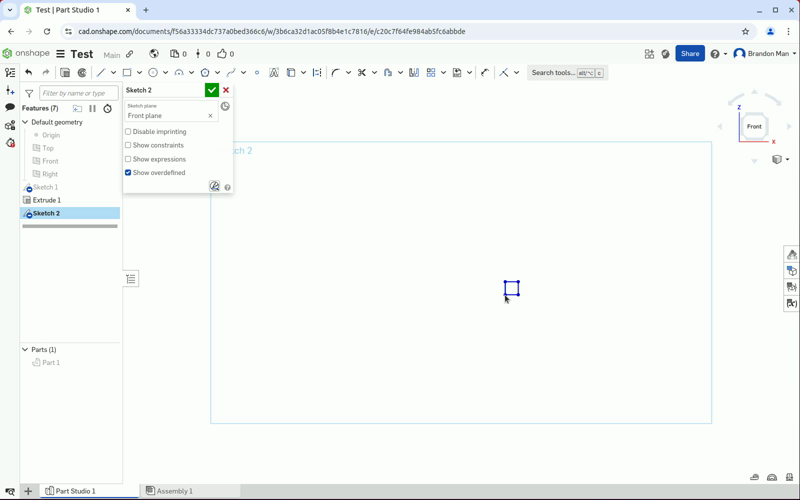
mouse_move(516, 291)
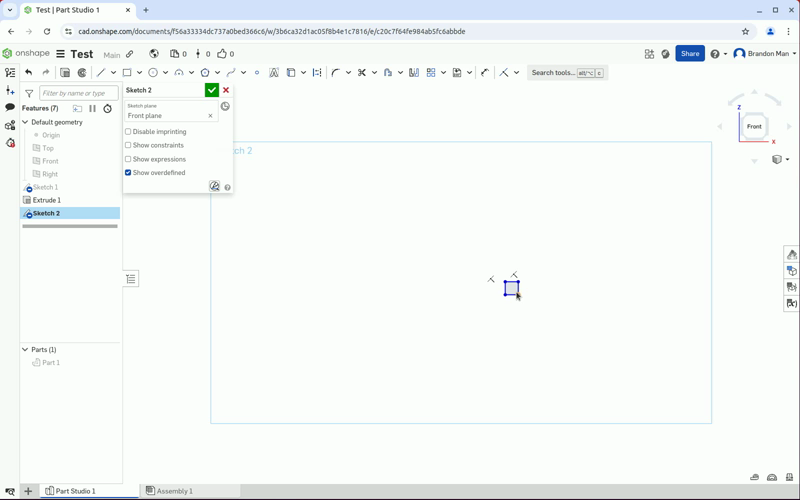
scroll(6)
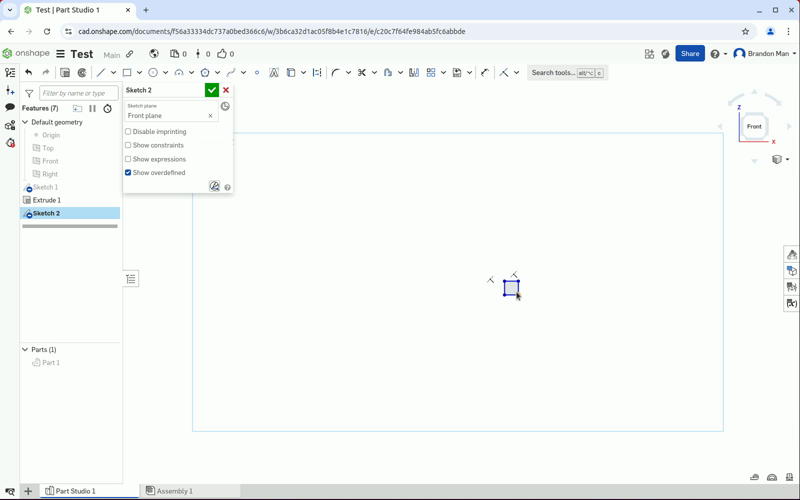
scroll(6)
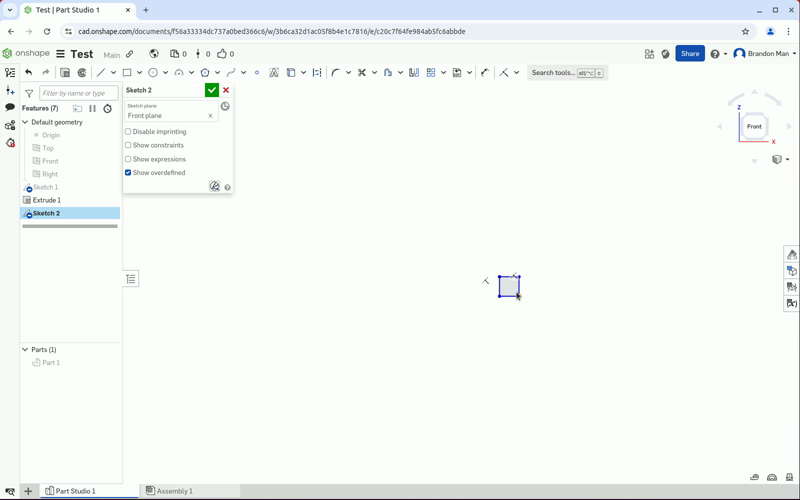
scroll(6)
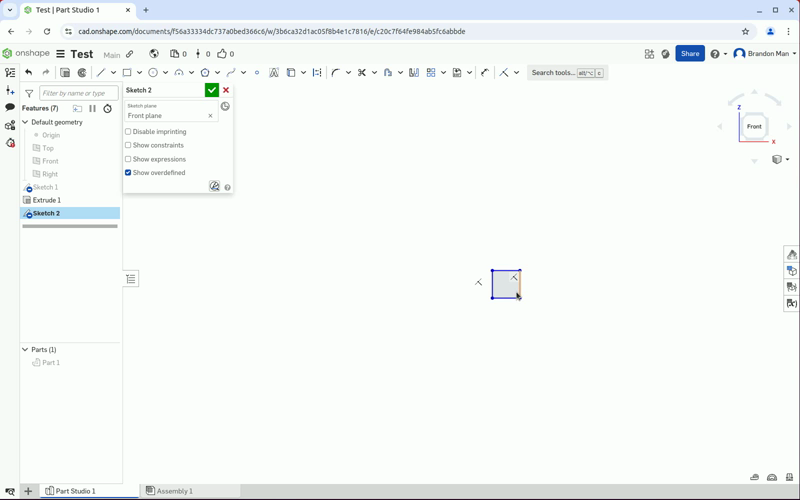
scroll(6)
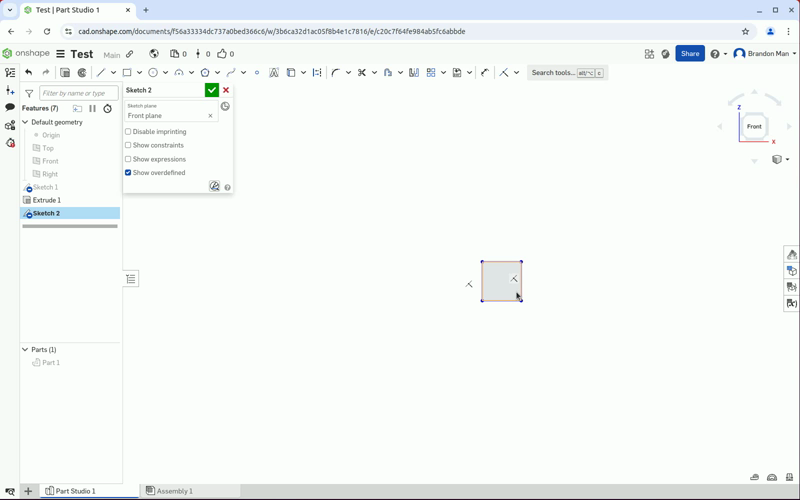
scroll(6)
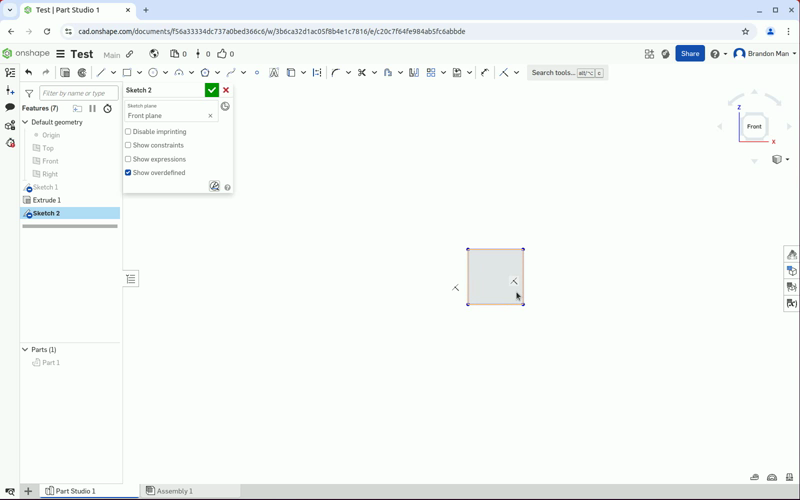
scroll(6)
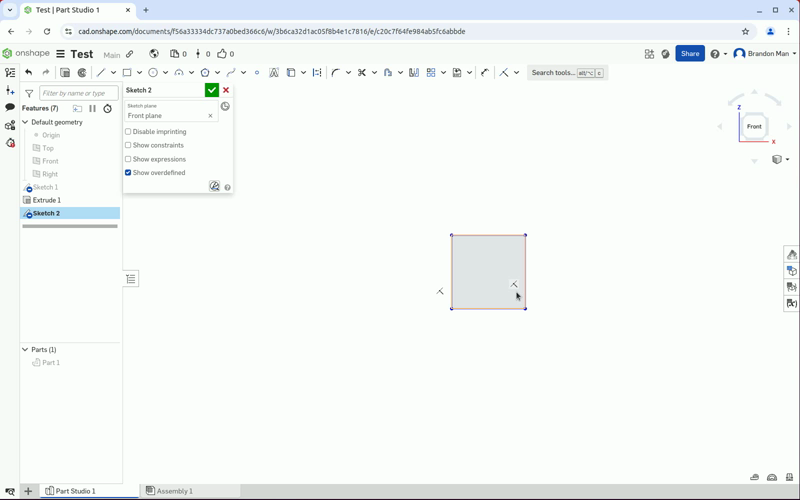
scroll(6)
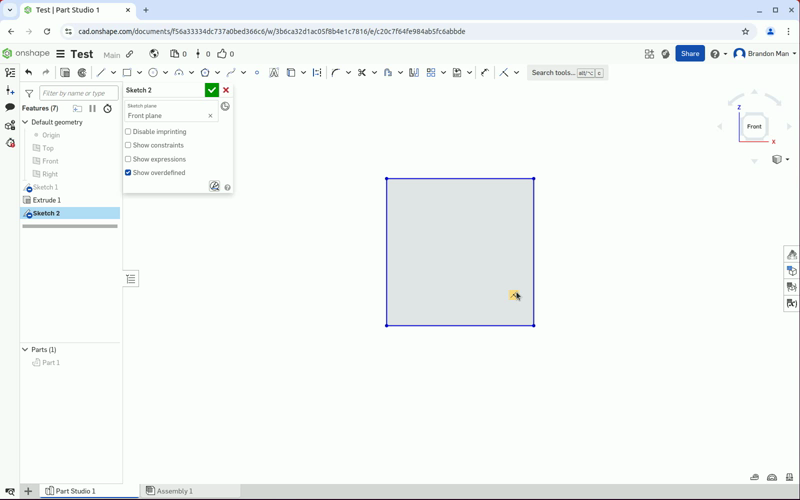
click(516, 291)
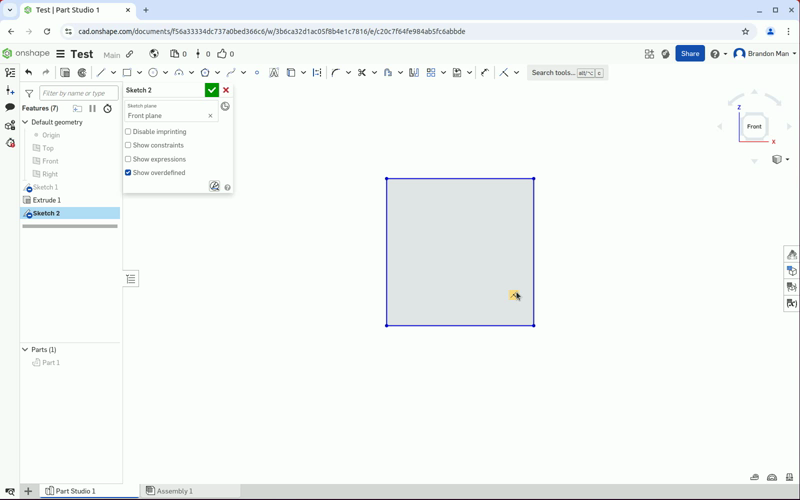
scroll(-6)
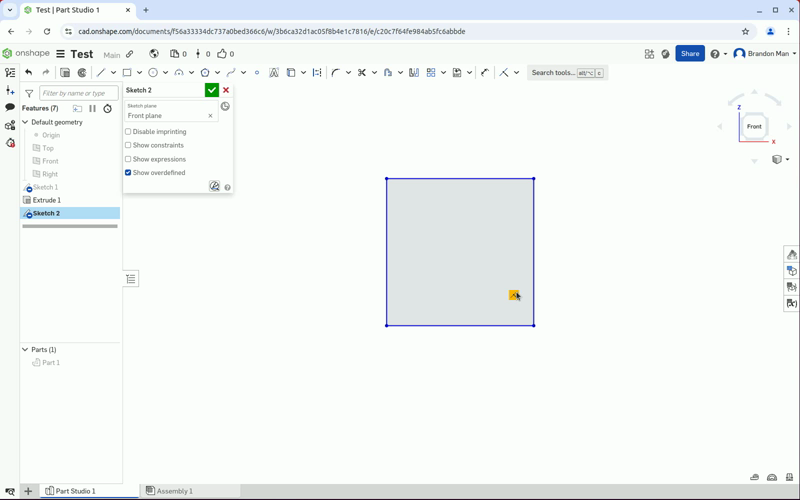
scroll(-6)
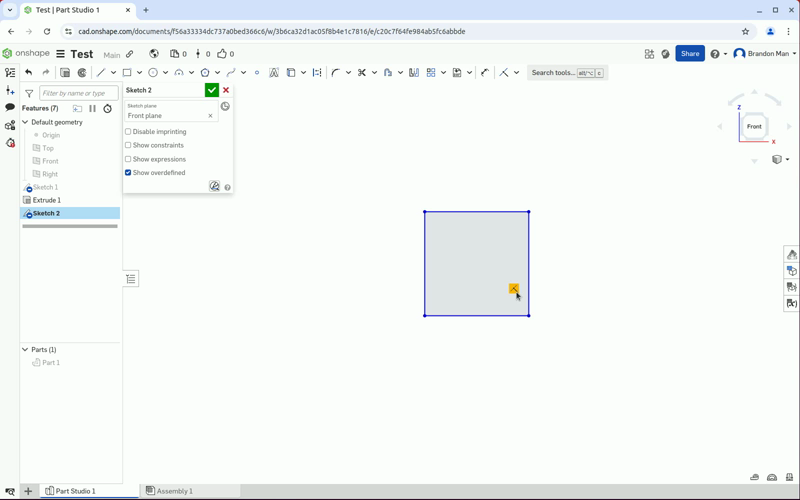
scroll(-6)
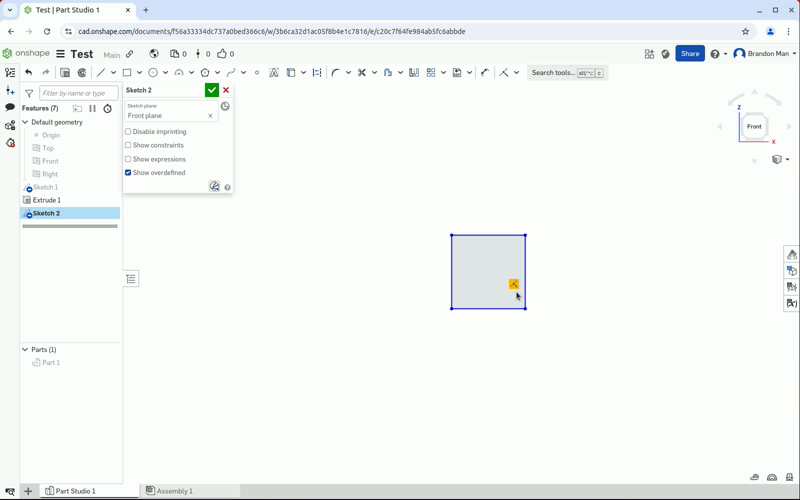
scroll(-6)
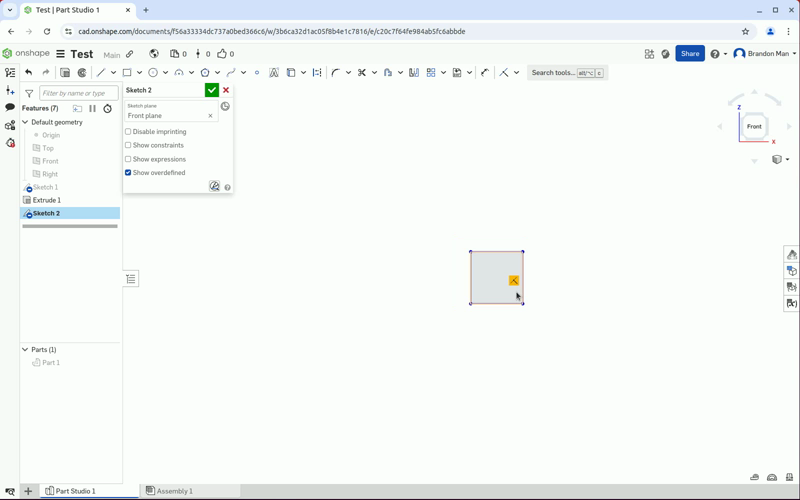
scroll(-6)
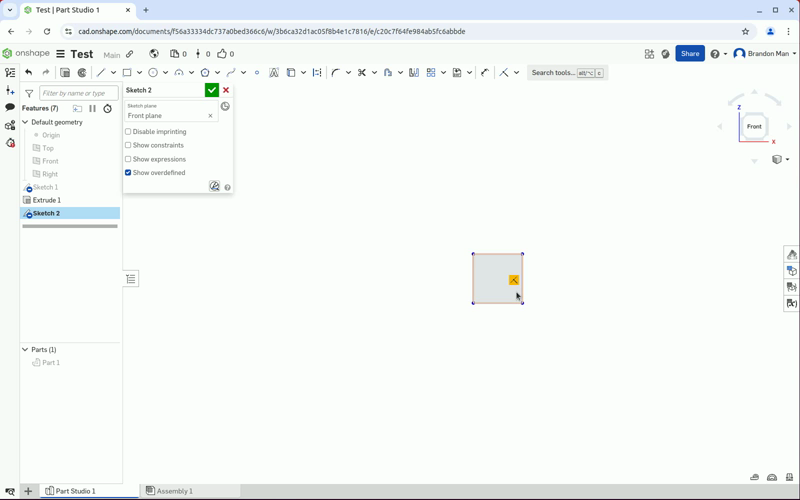
scroll(-6)
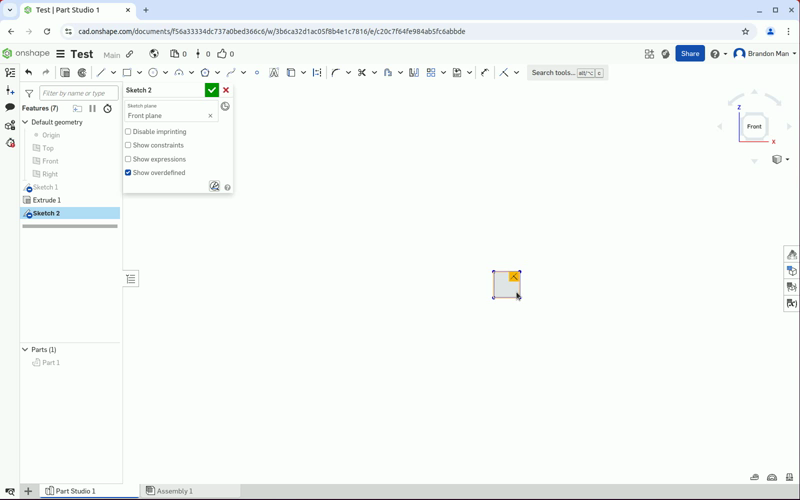
scroll(-6)
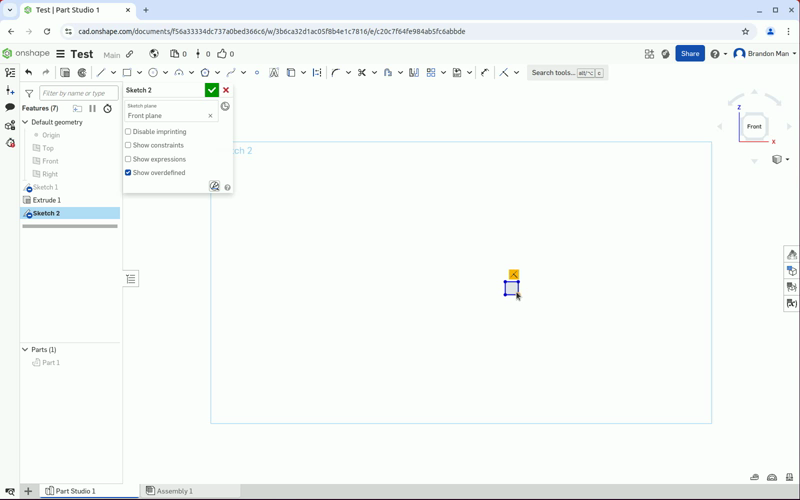
mouse_move(73, 352)
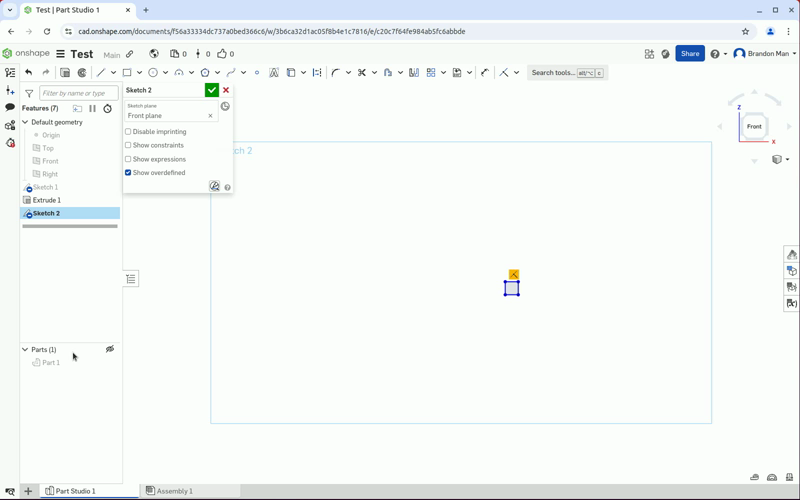
key(shift+y)
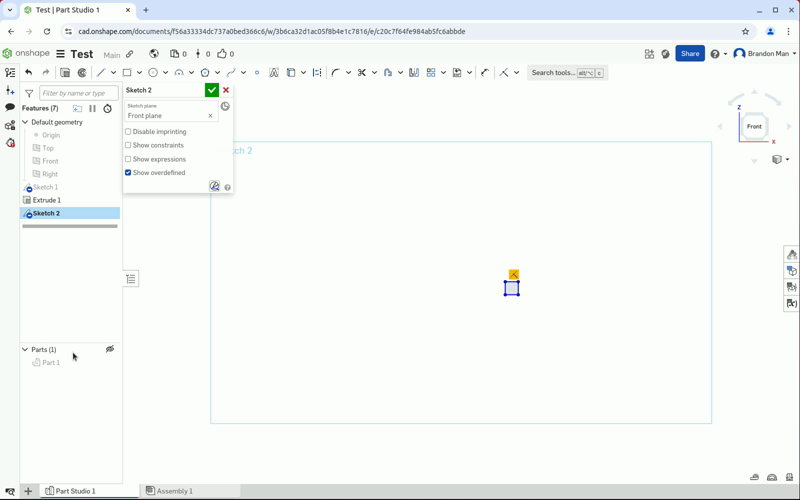
key(shift+e)
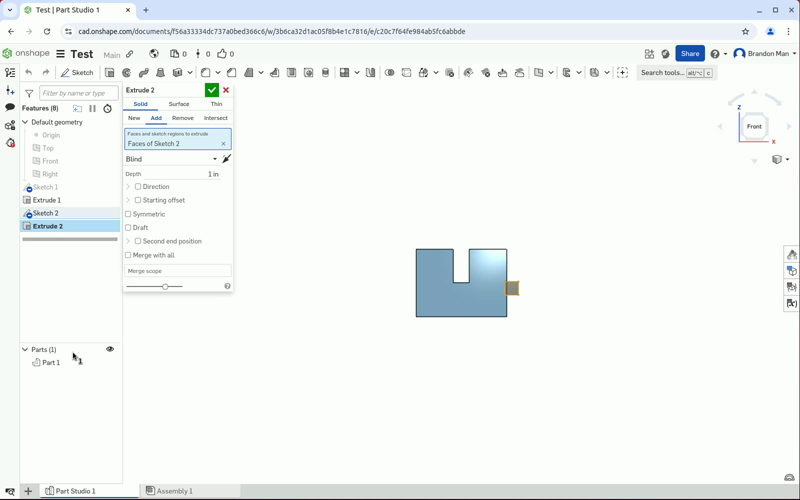
mouse_move(143, 106)
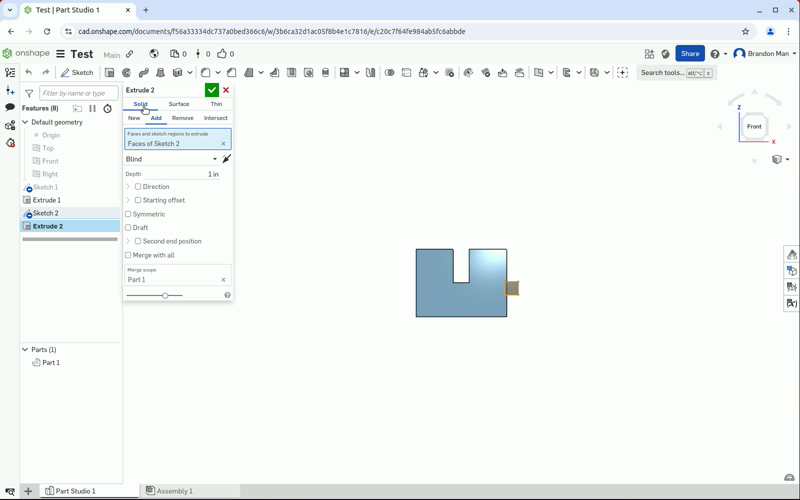
click(143, 106)
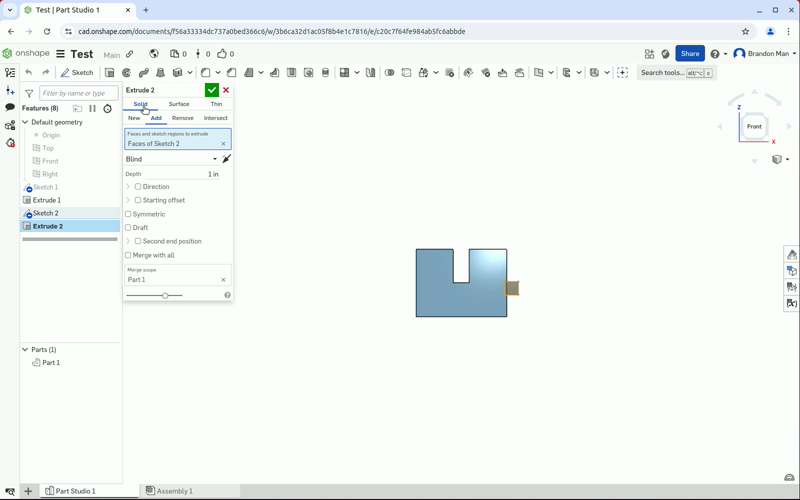
mouse_move(137, 120)
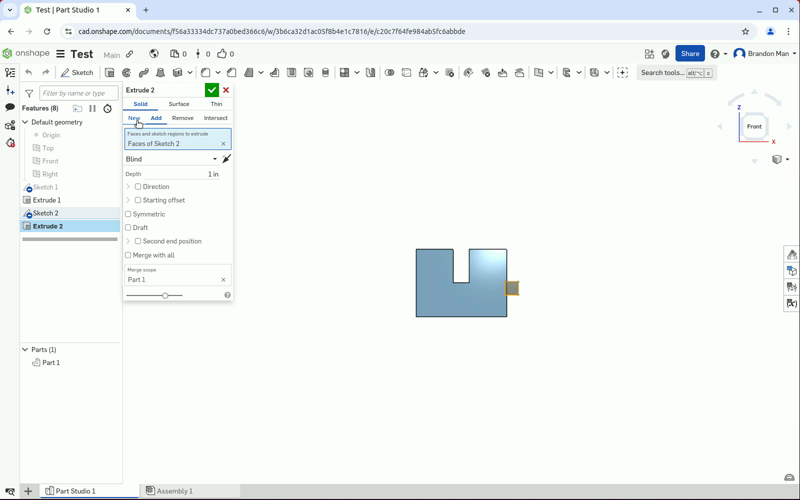
click(137, 120)
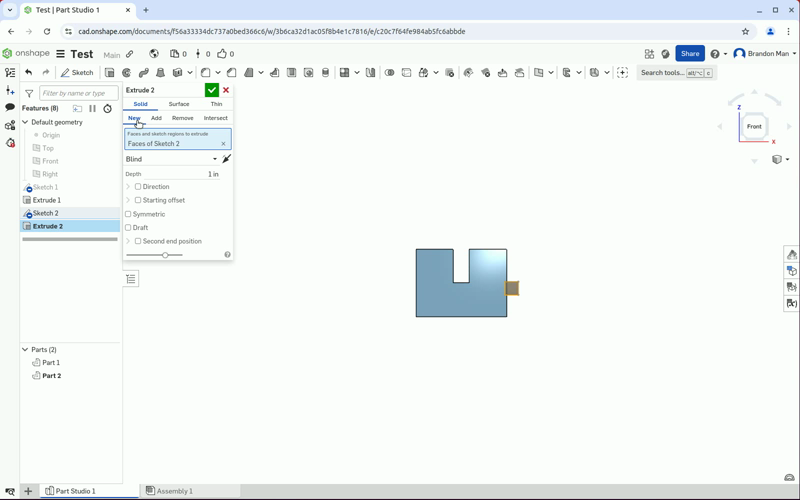
key(tab, 4)
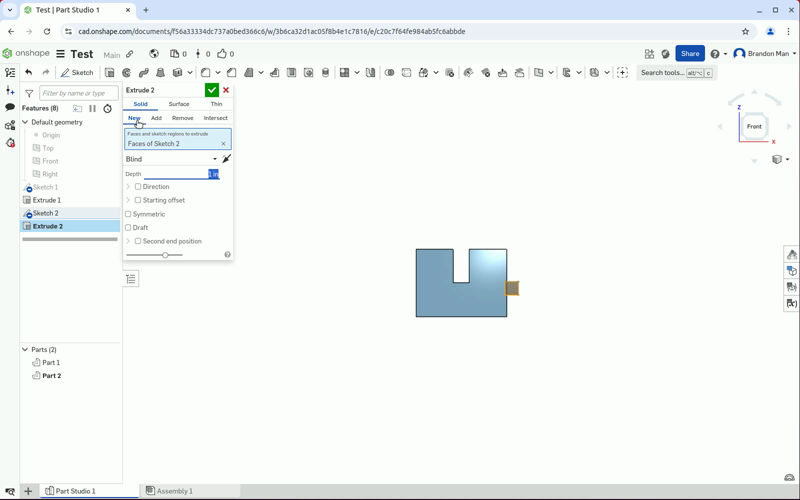
text(23.108)
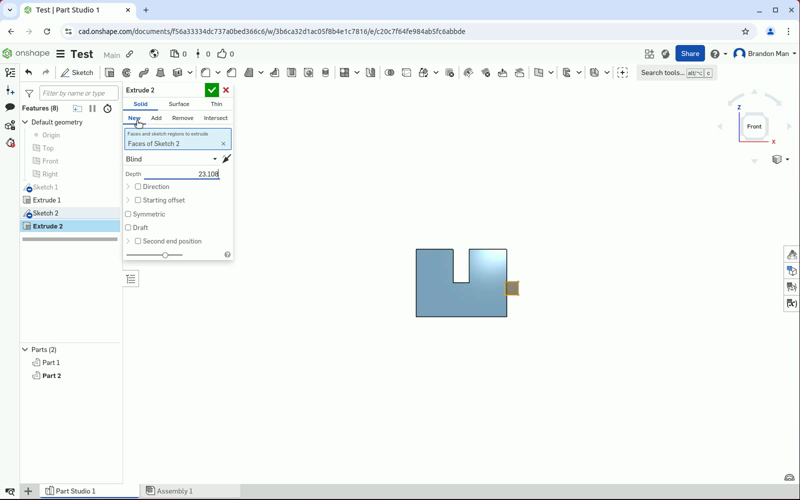
key(enter)
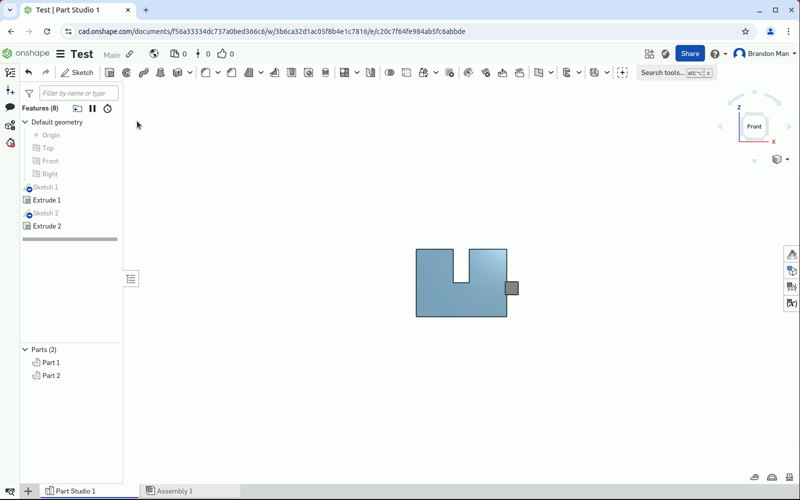
key(shift+h)
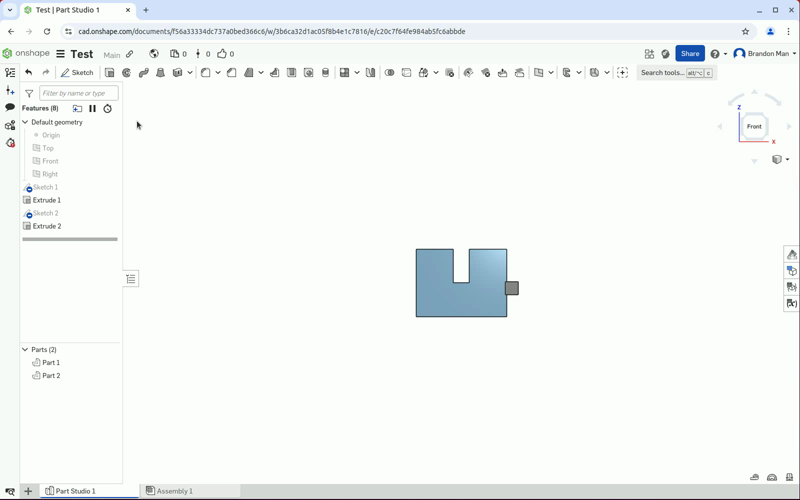
key(shift+h)
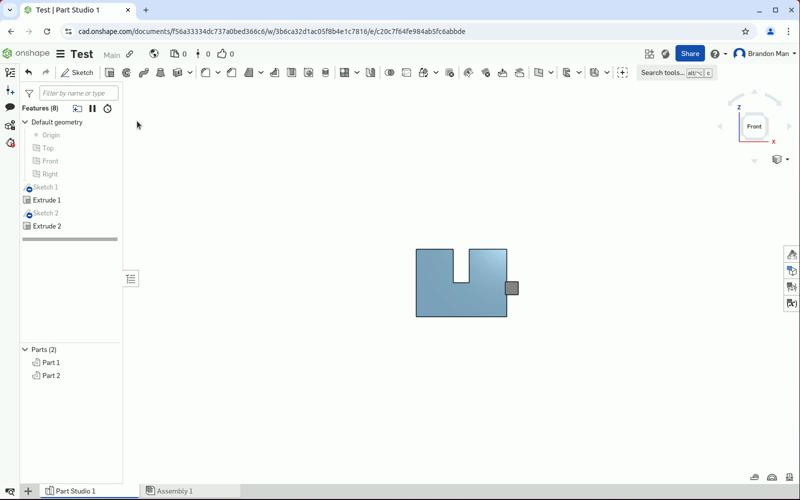
mouse_move(73, 189)
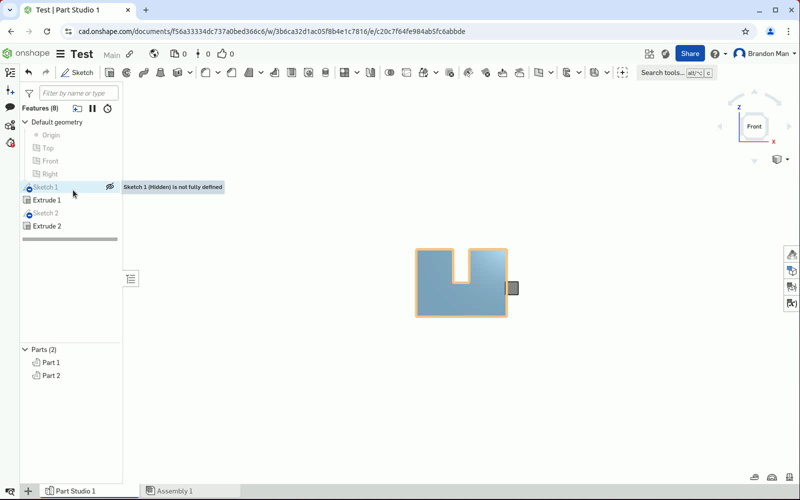
click(73, 189)
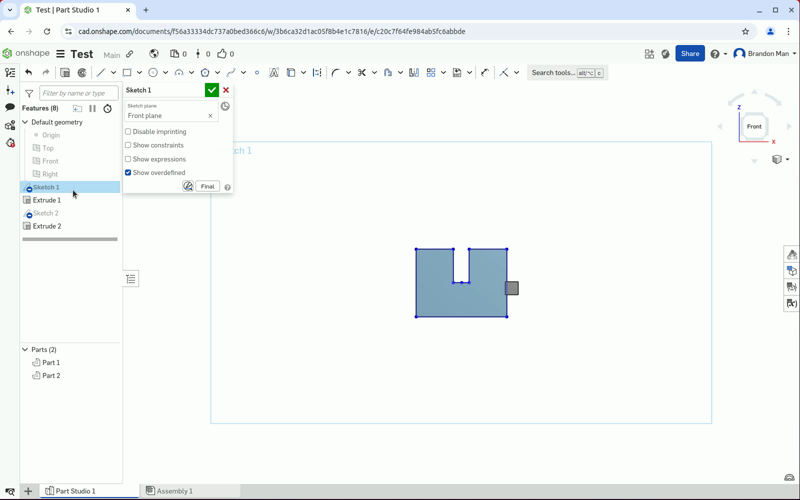
mouse_move(229, 92)
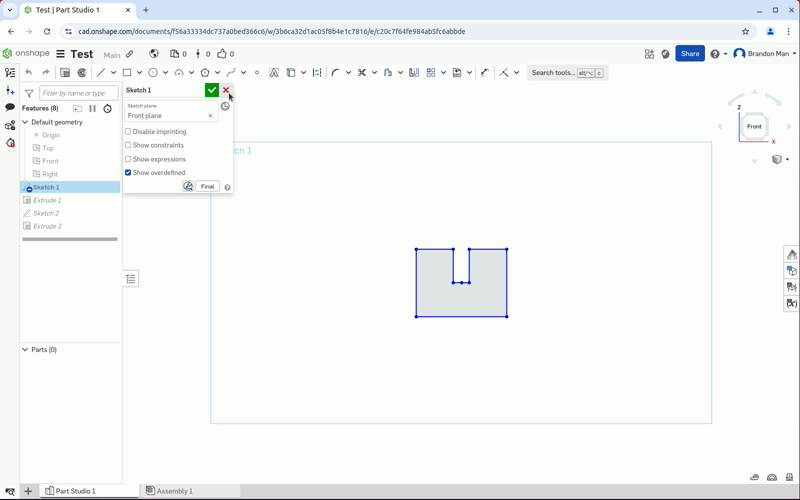
click(229, 92)
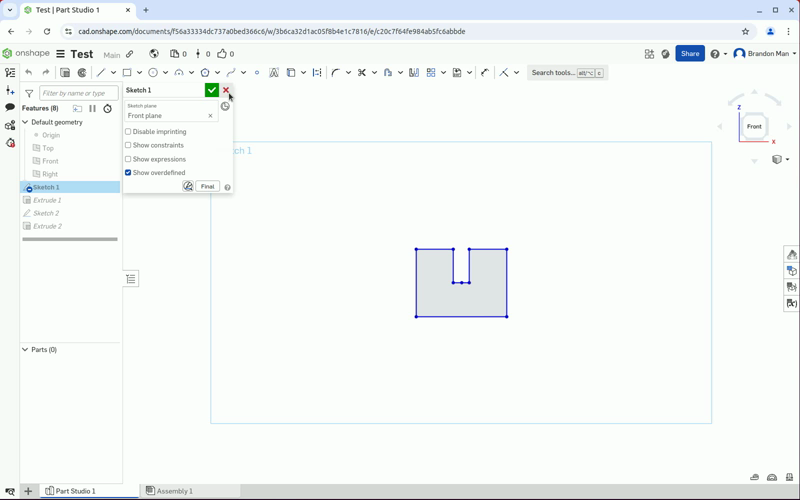
key(shift+s)
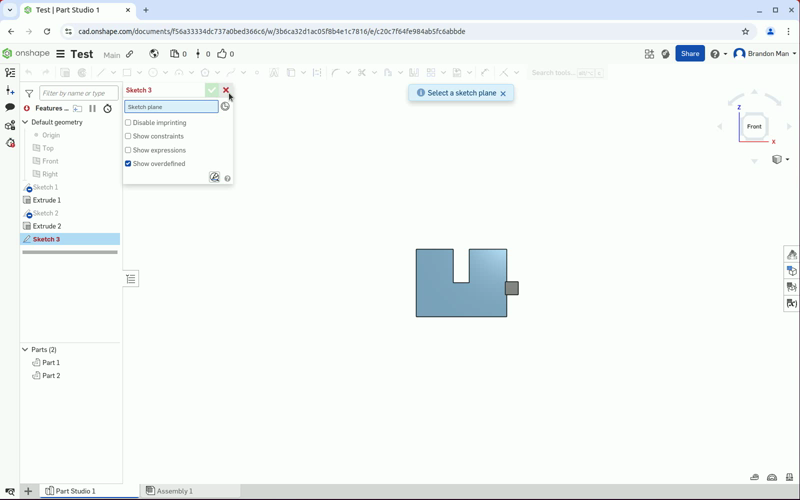
mouse_move(73, 163)
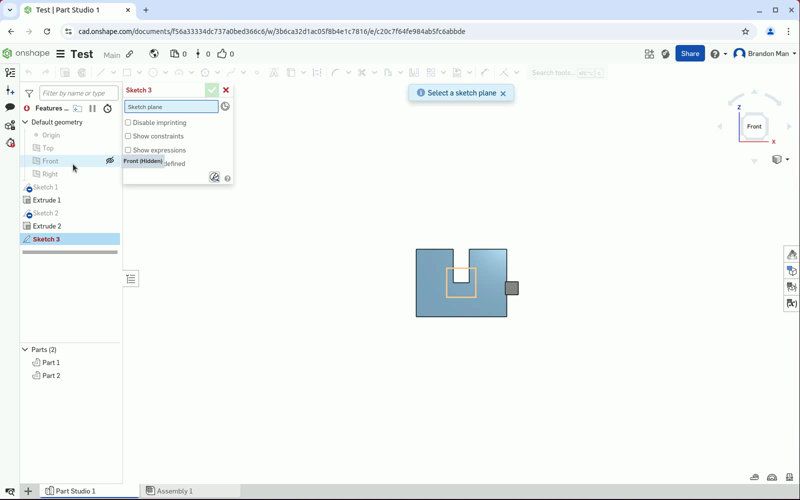
click(73, 163)
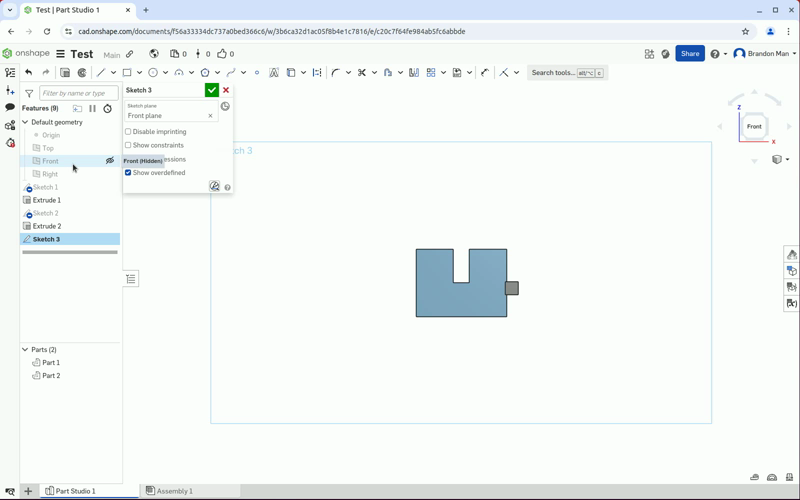
mouse_move(73, 352)
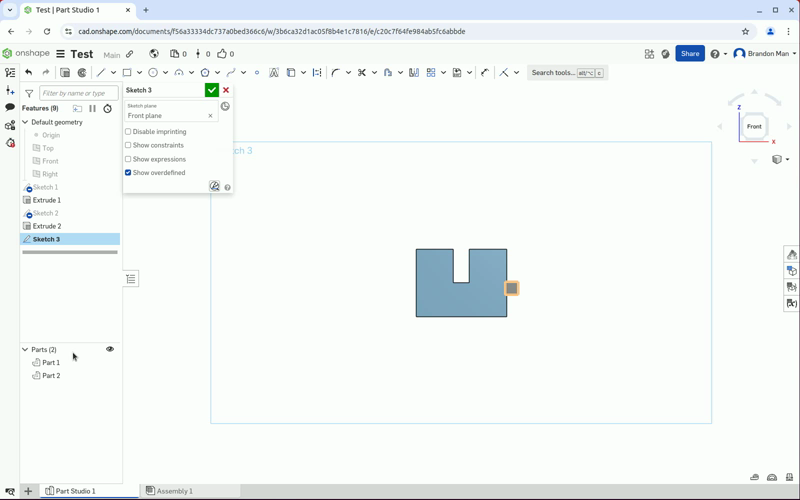
key(y)
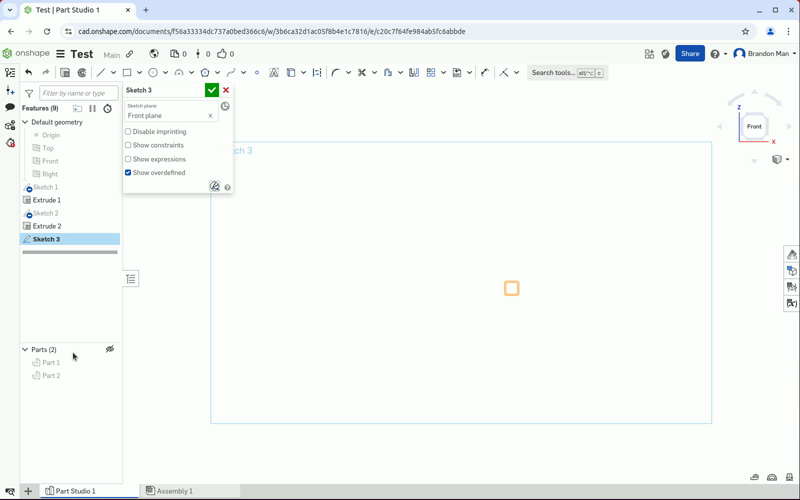
key(l)
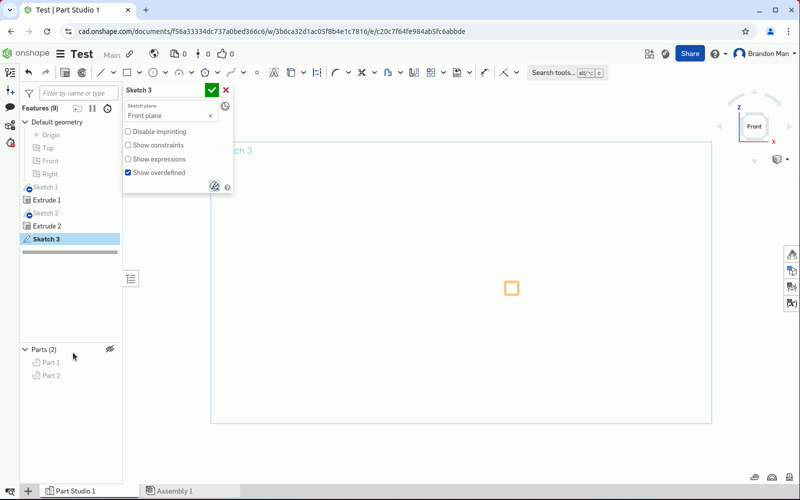
key_down(shift)
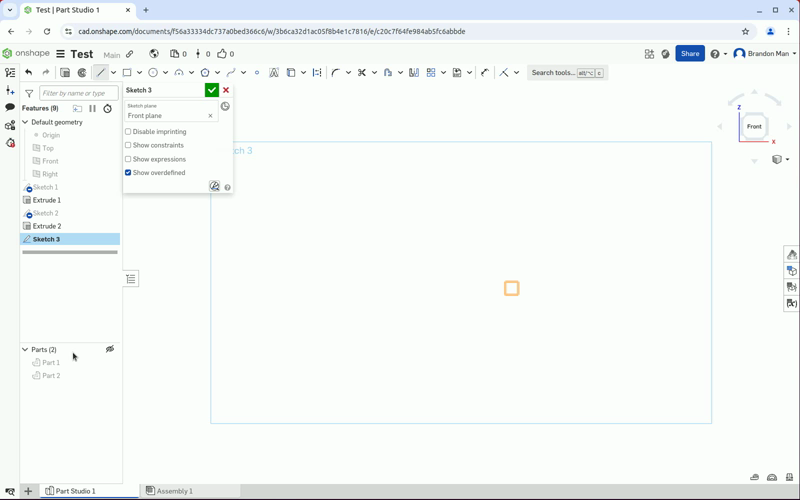
mouse_move(505, 282)
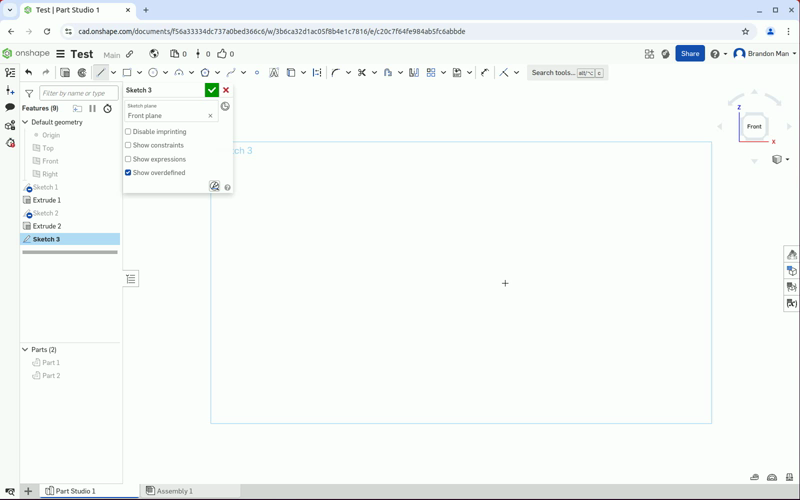
click(505, 282)
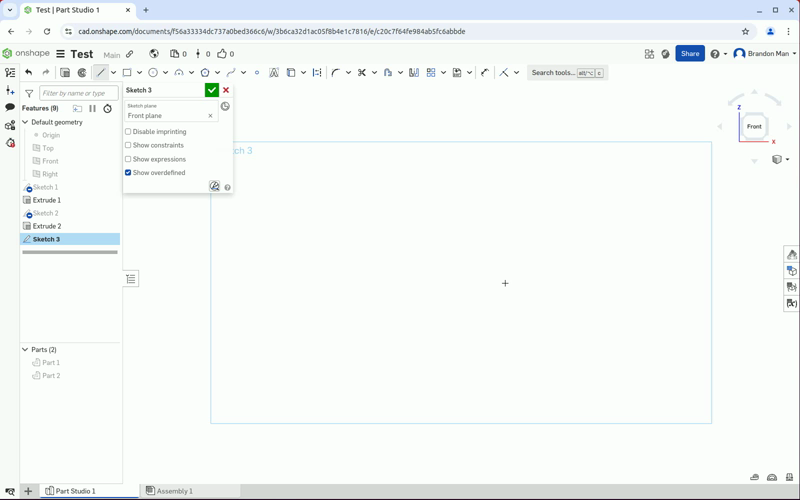
key_up(shift)
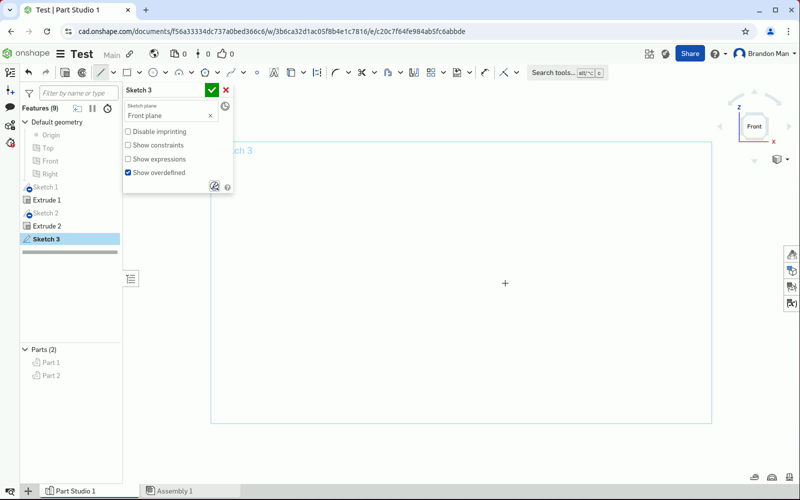
key_down(shift)
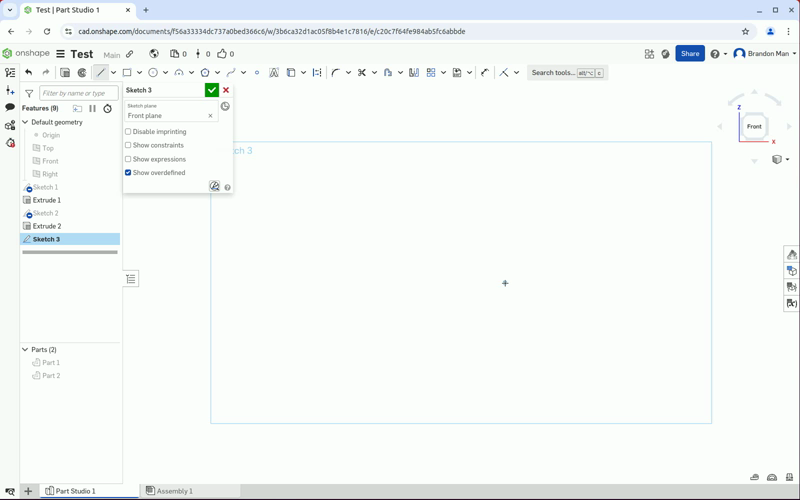
mouse_move(535, 282)
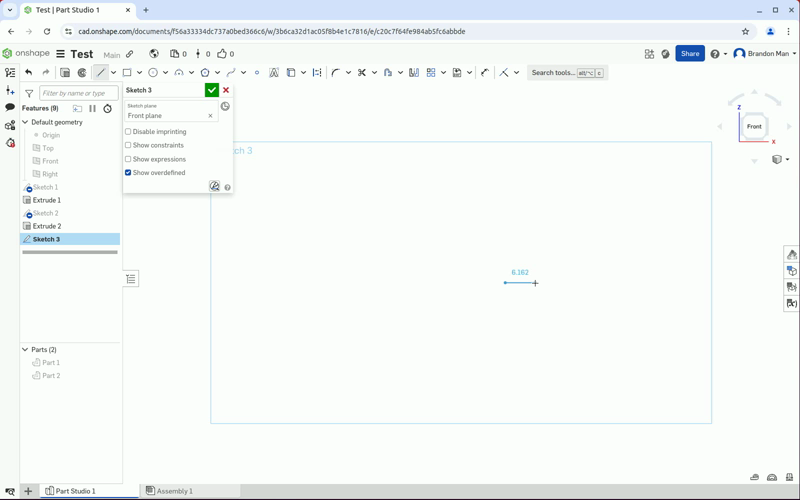
mouse_move(518, 282)
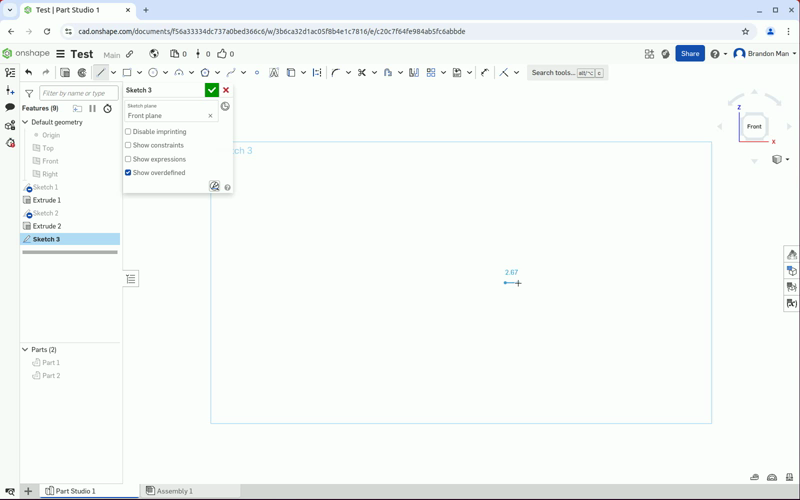
click(518, 282)
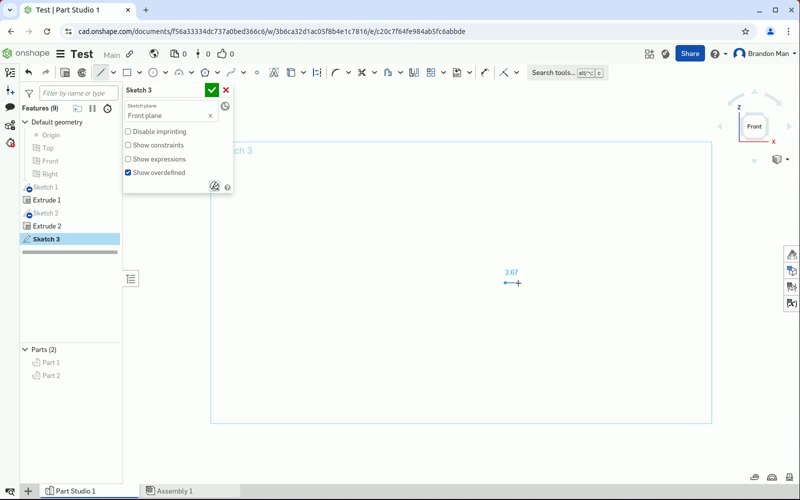
key_up(shift)
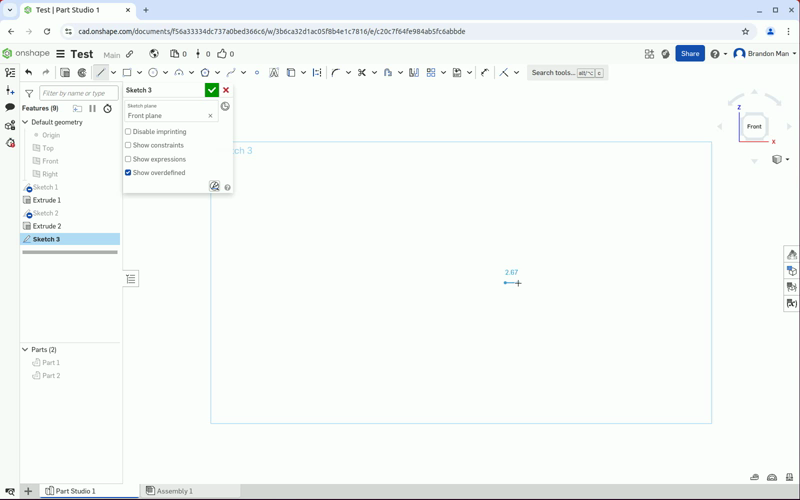
key_down(shift)
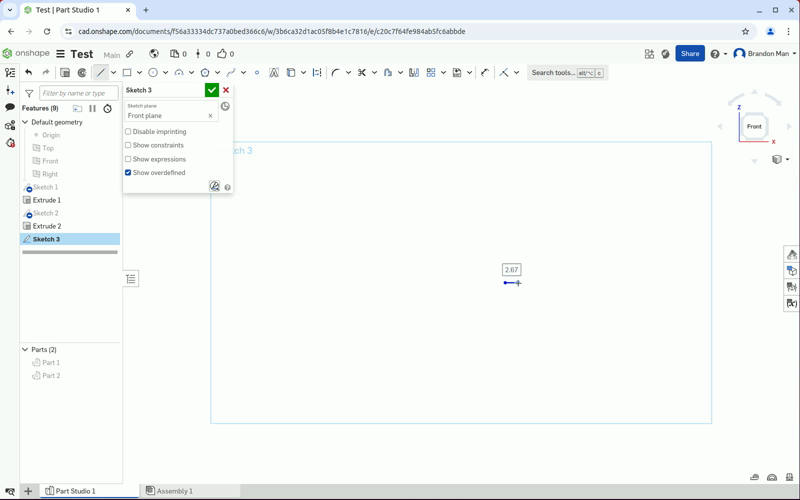
mouse_move(548, 282)
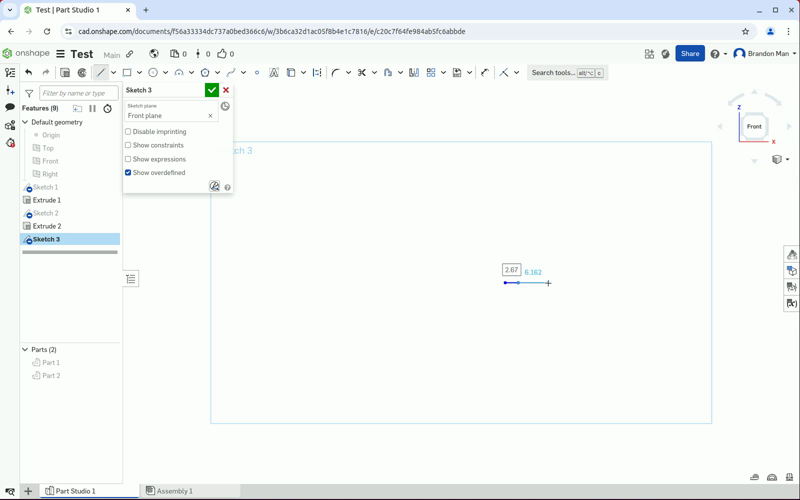
mouse_move(518, 270)
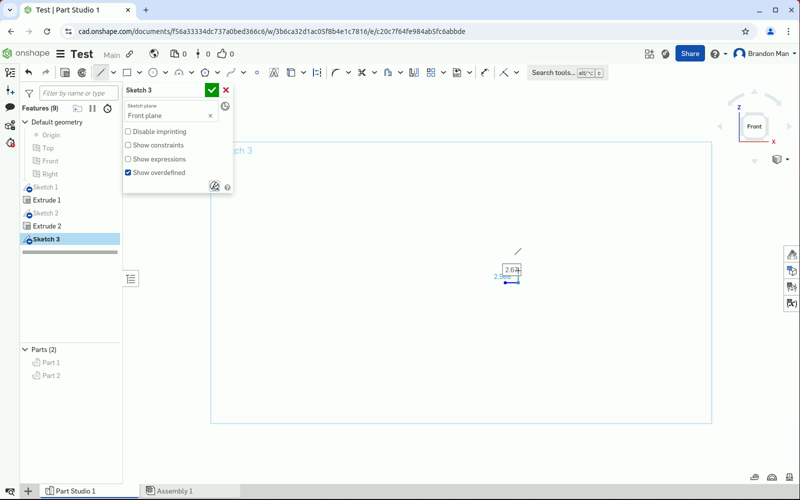
click(518, 270)
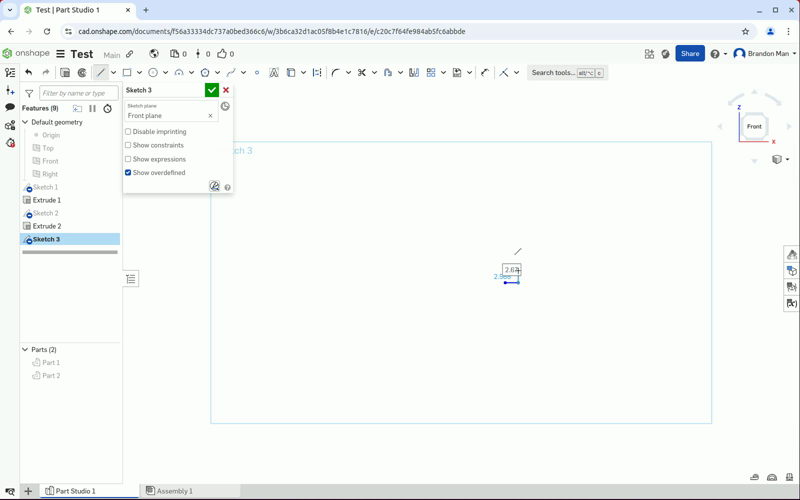
key_up(shift)
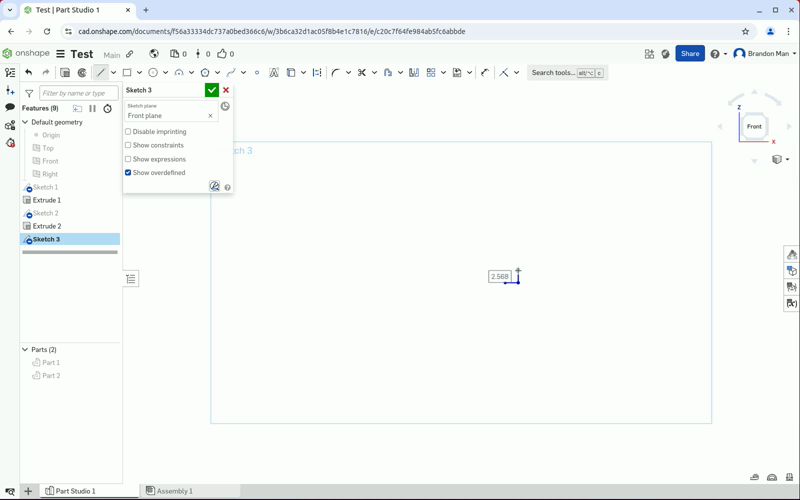
key_down(shift)
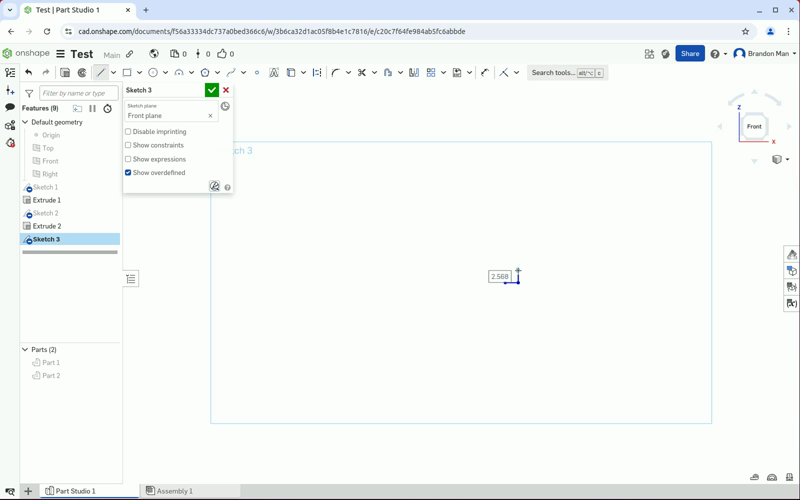
mouse_move(548, 270)
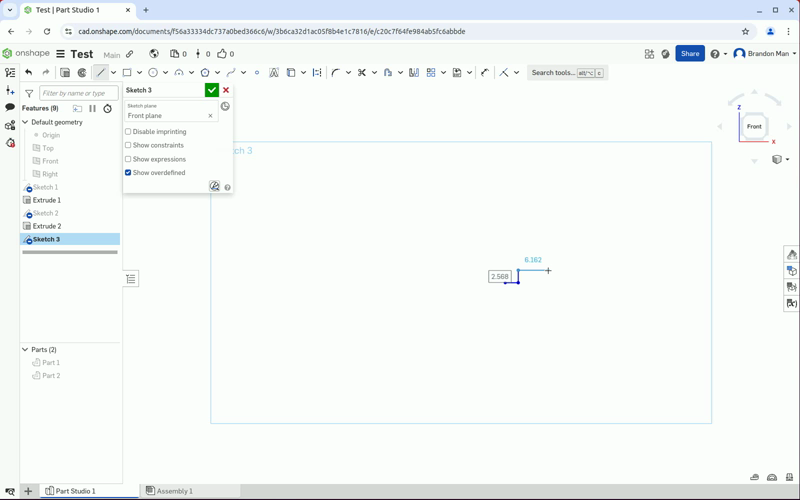
mouse_move(505, 270)
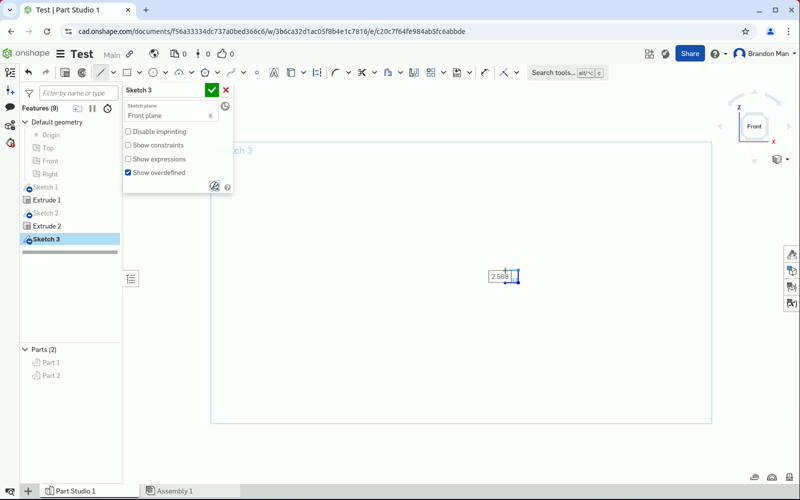
click(505, 270)
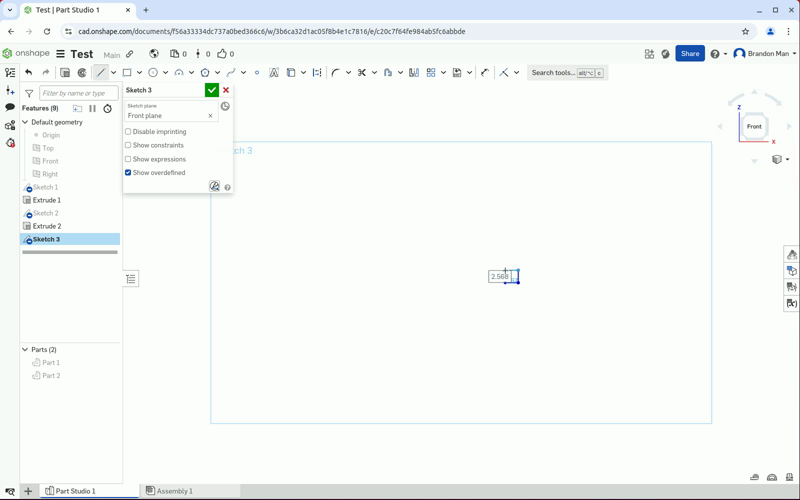
key_up(shift)
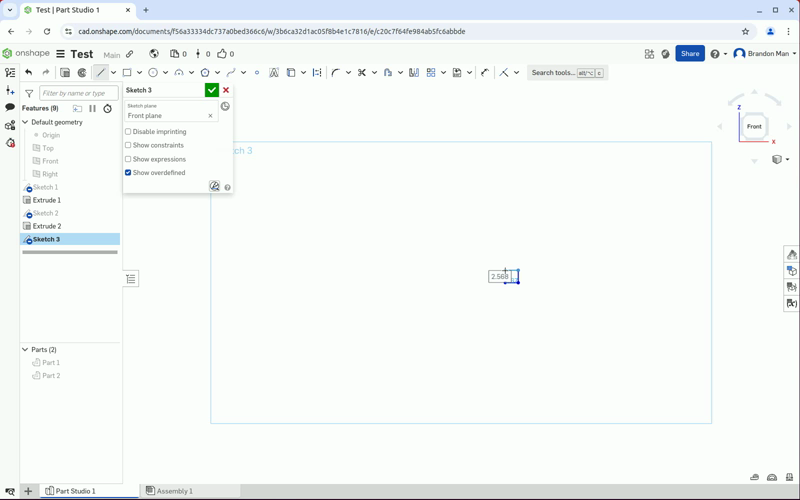
mouse_move(535, 270)
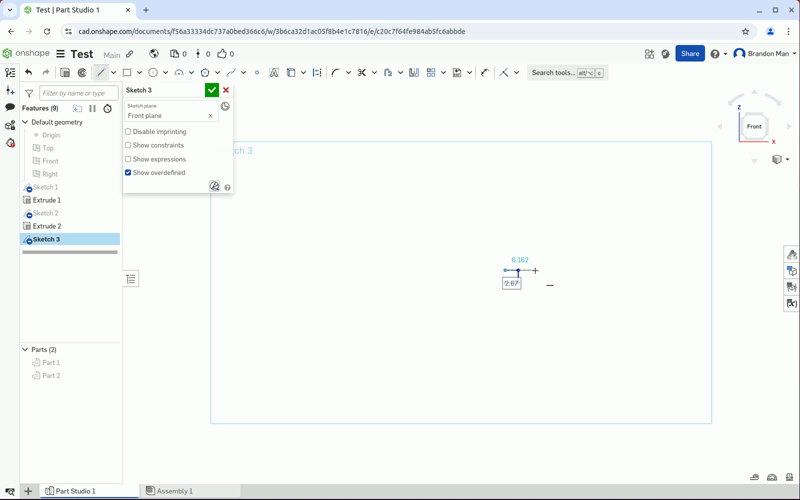
key_down(shift)
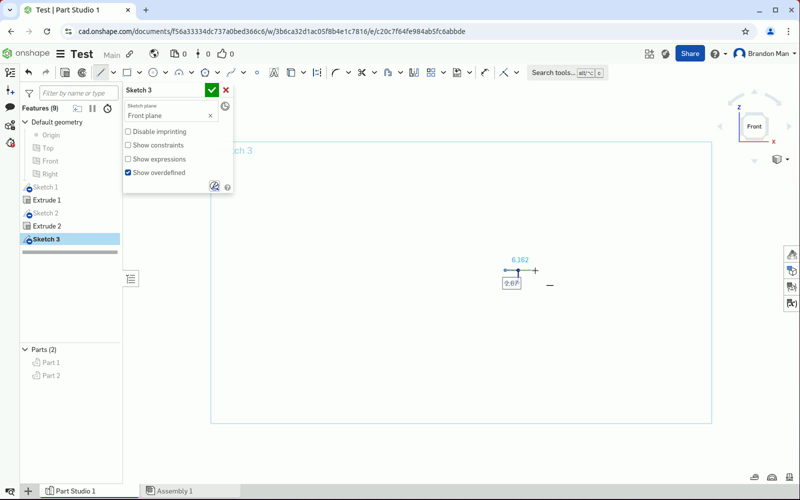
mouse_move(505, 282)
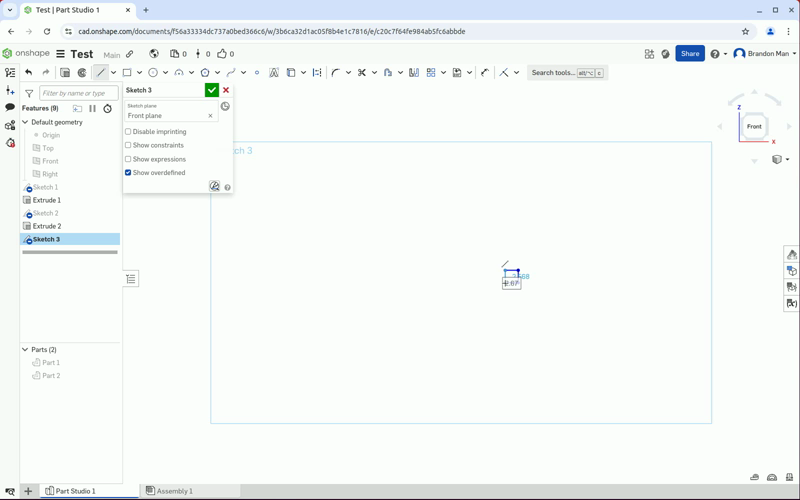
key_up(shift)
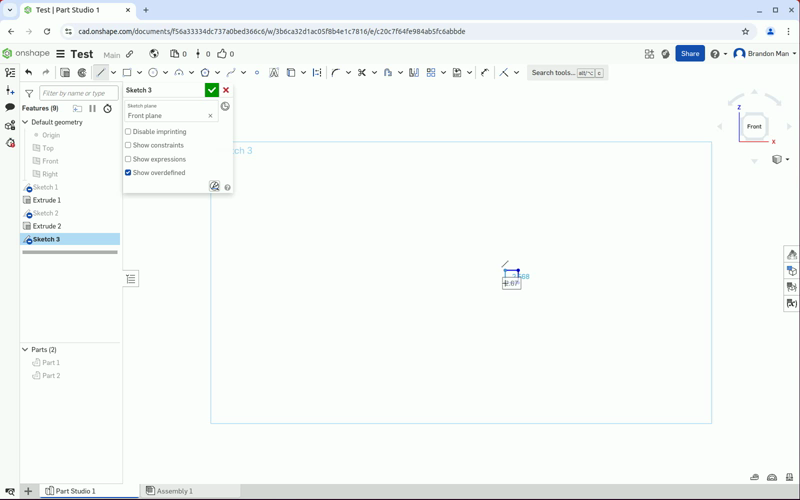
click(505, 282)
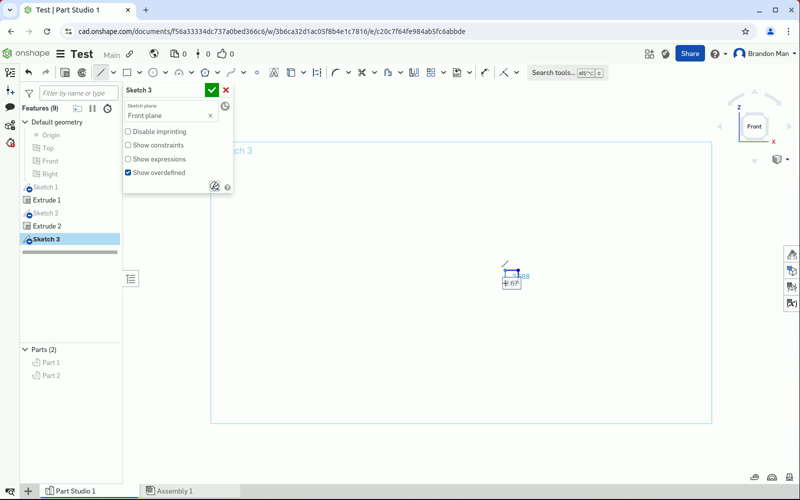
key(esc)
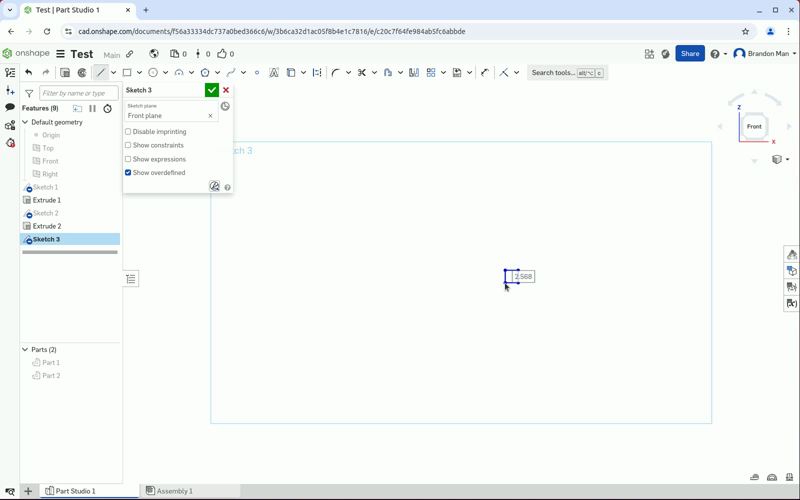
mouse_move(517, 270)
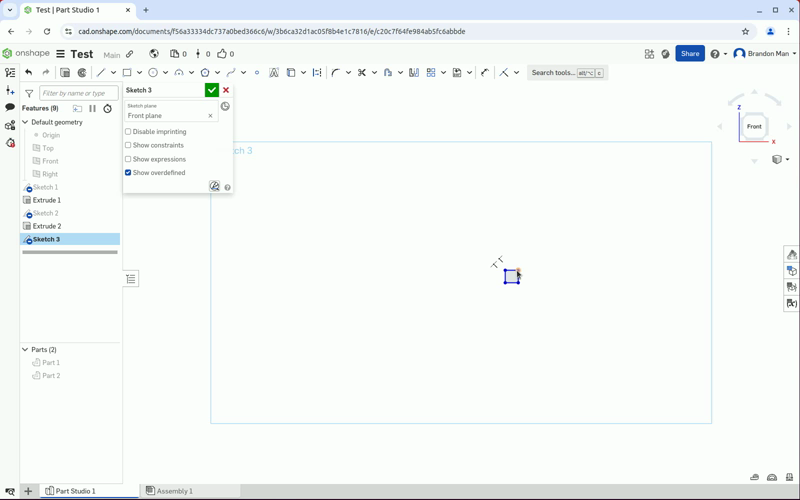
scroll(6)
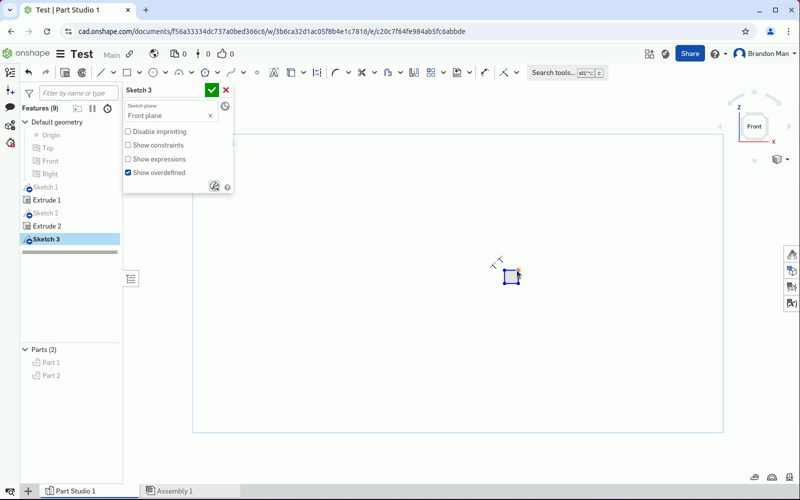
scroll(6)
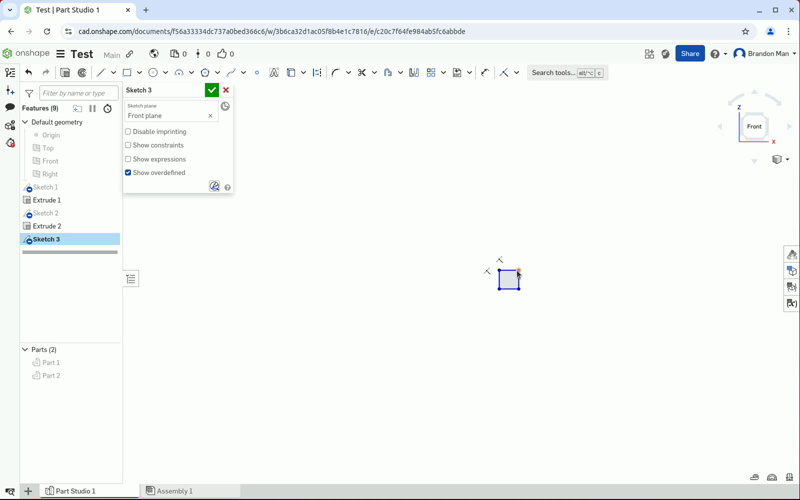
scroll(6)
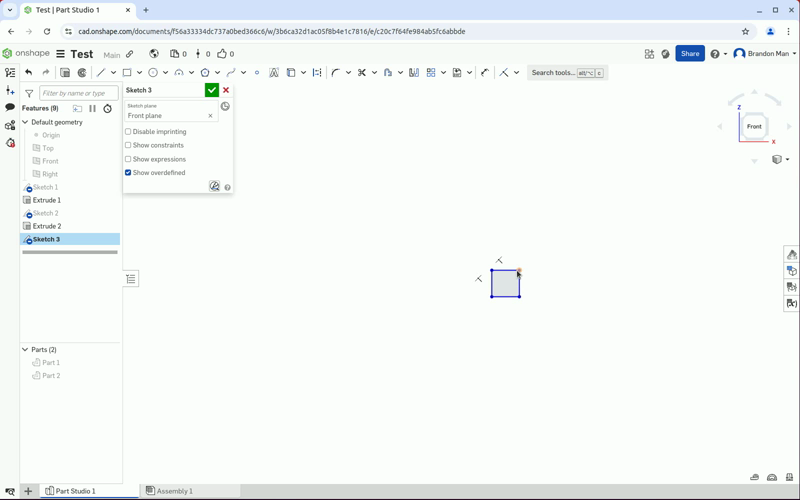
scroll(6)
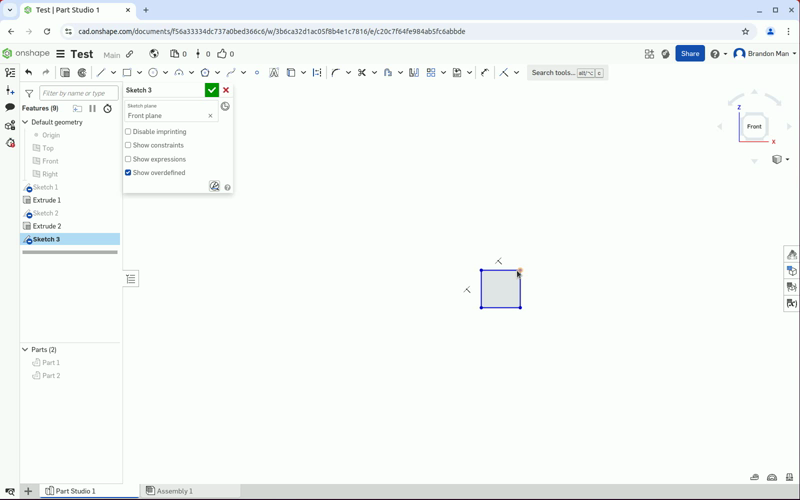
scroll(6)
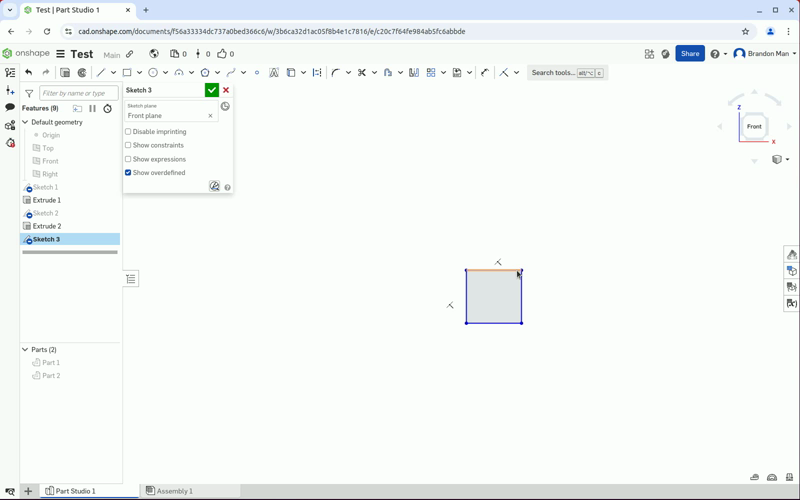
scroll(6)
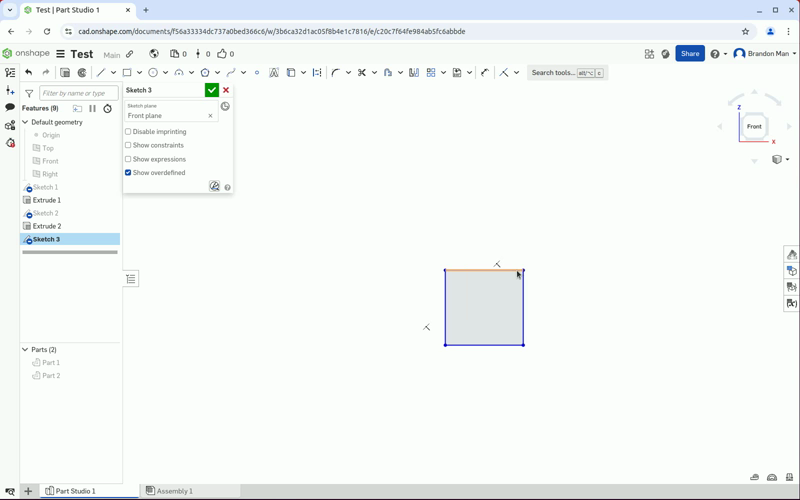
scroll(6)
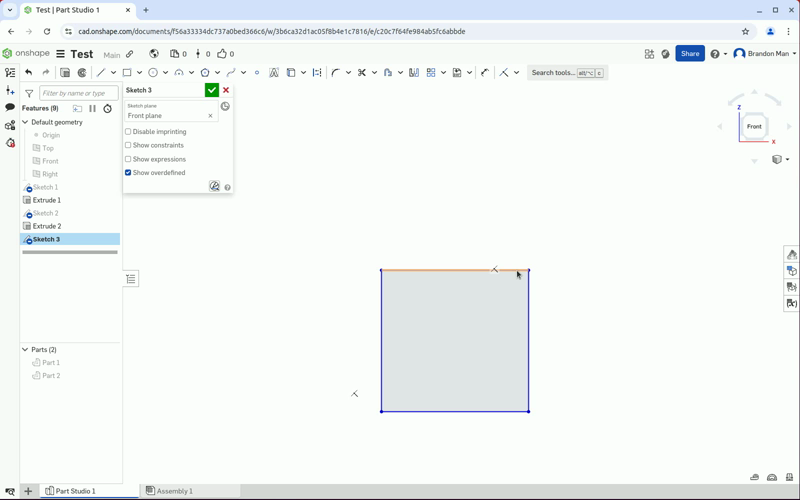
click(517, 270)
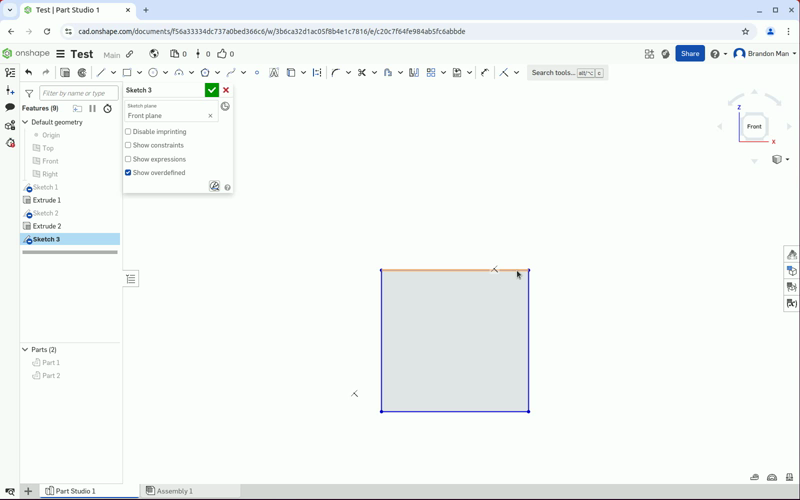
scroll(-6)
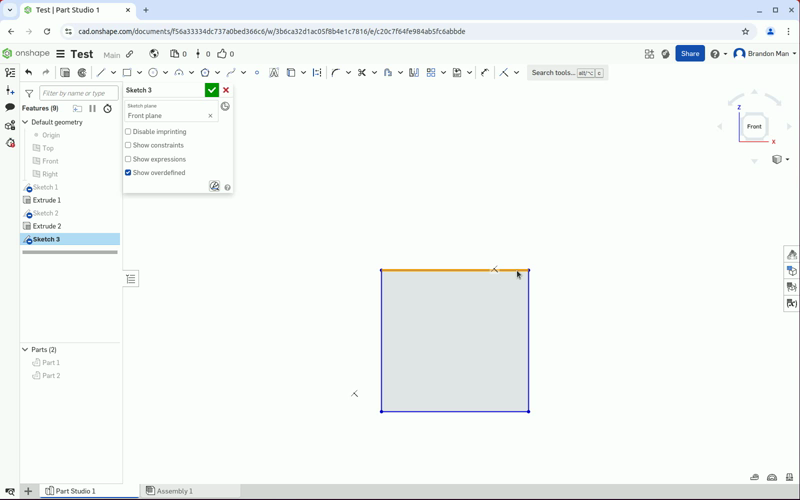
scroll(-6)
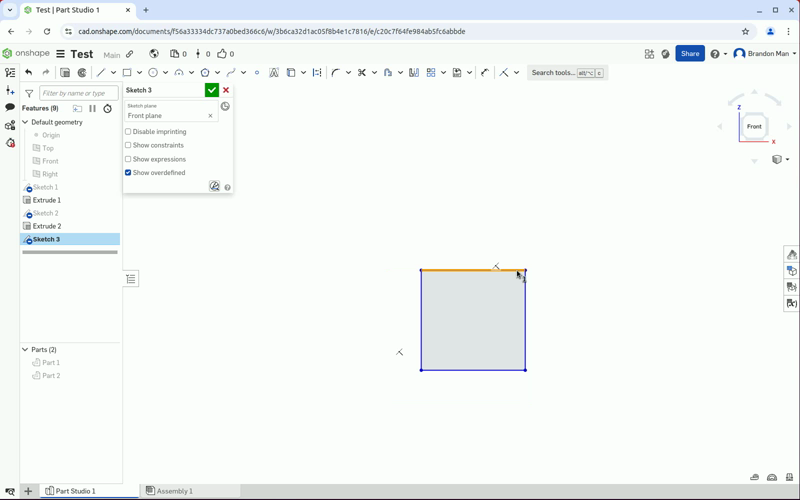
scroll(-6)
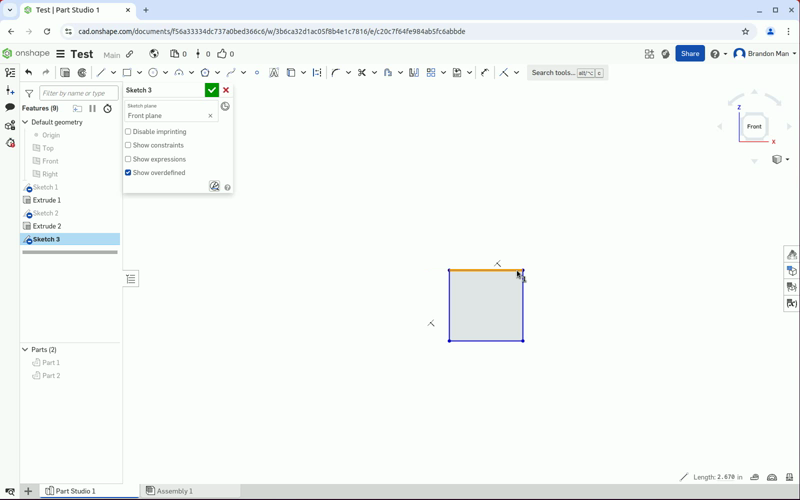
scroll(-6)
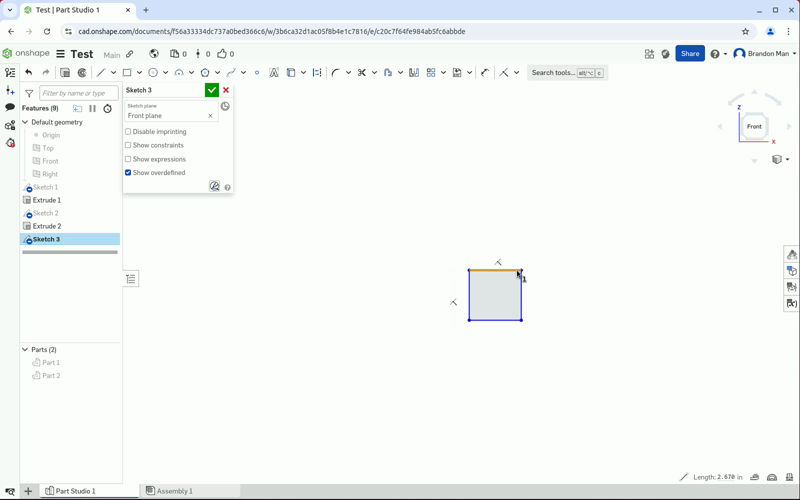
scroll(-6)
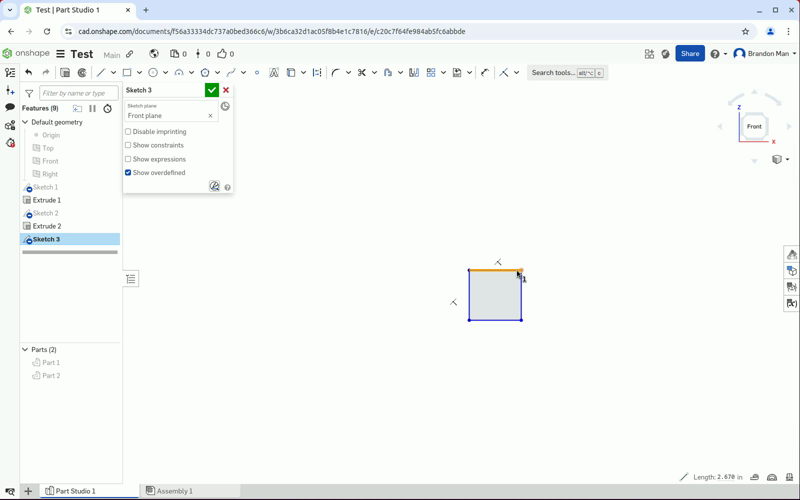
scroll(-6)
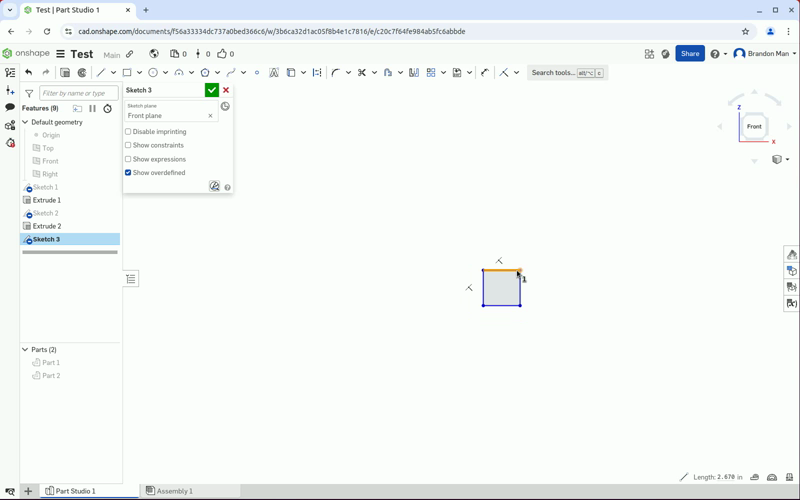
scroll(-6)
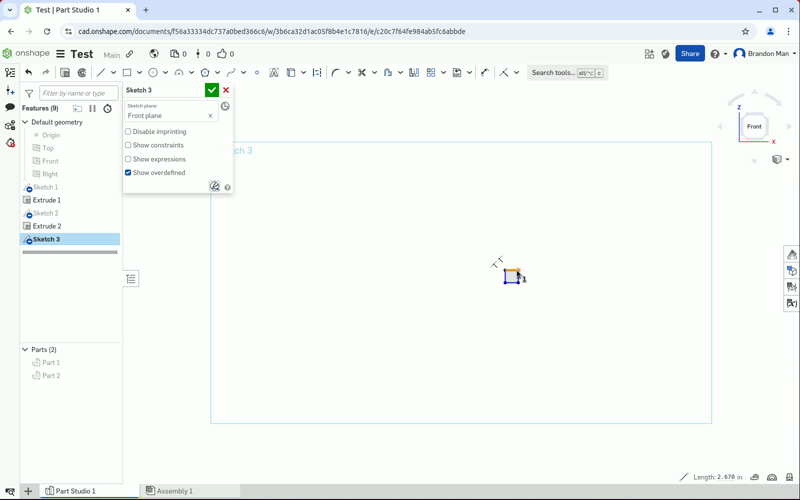
mouse_move(73, 352)
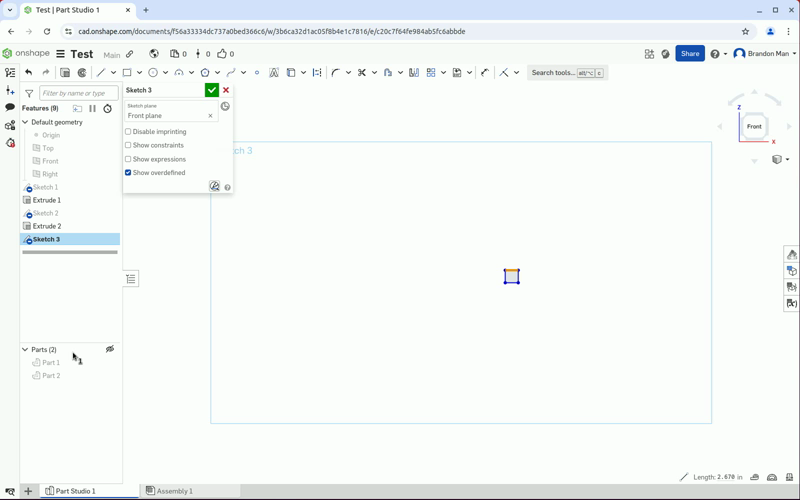
key(shift+y)
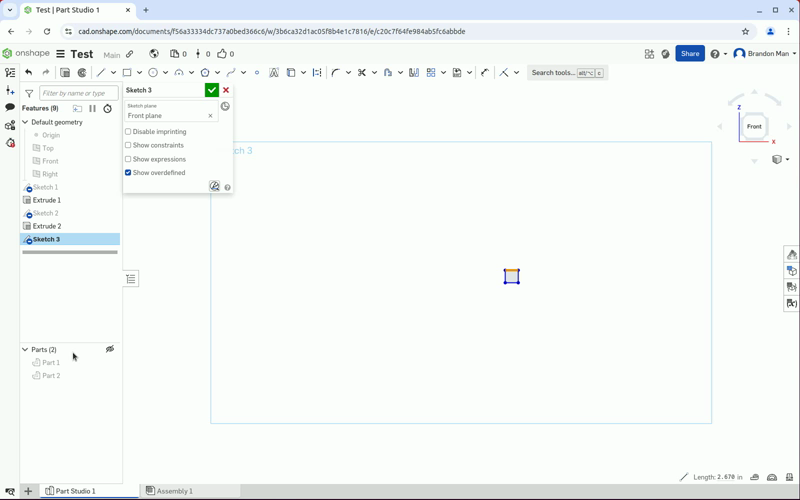
key(shift+e)
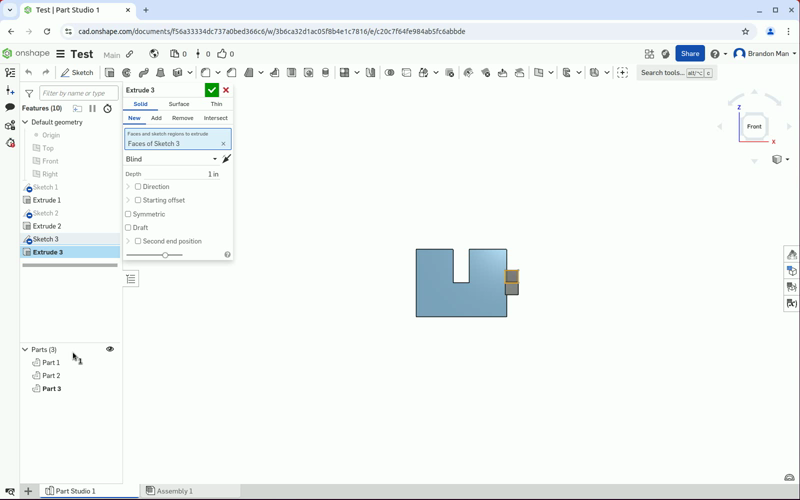
mouse_move(143, 106)
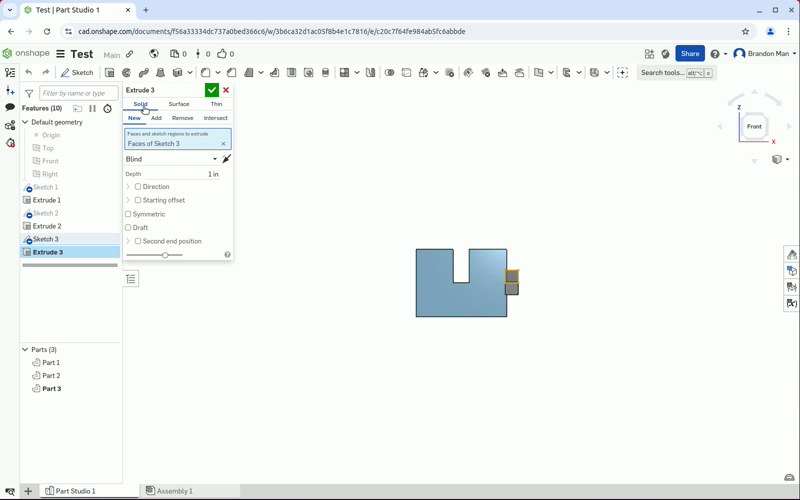
click(143, 106)
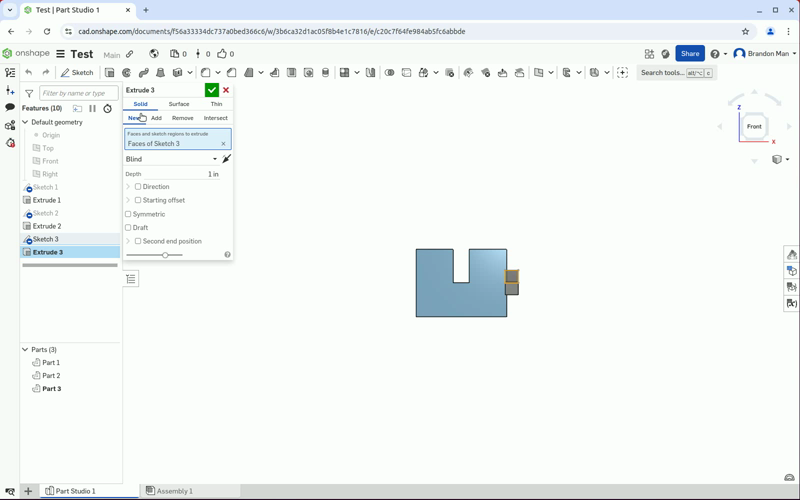
mouse_move(137, 120)
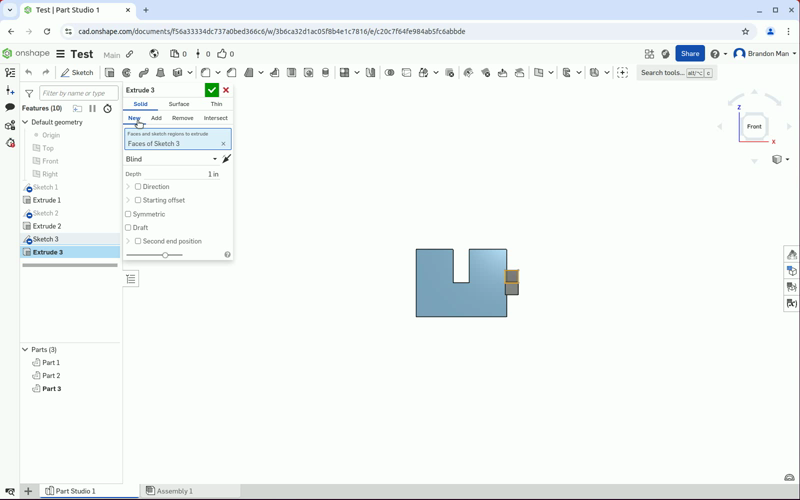
click(137, 120)
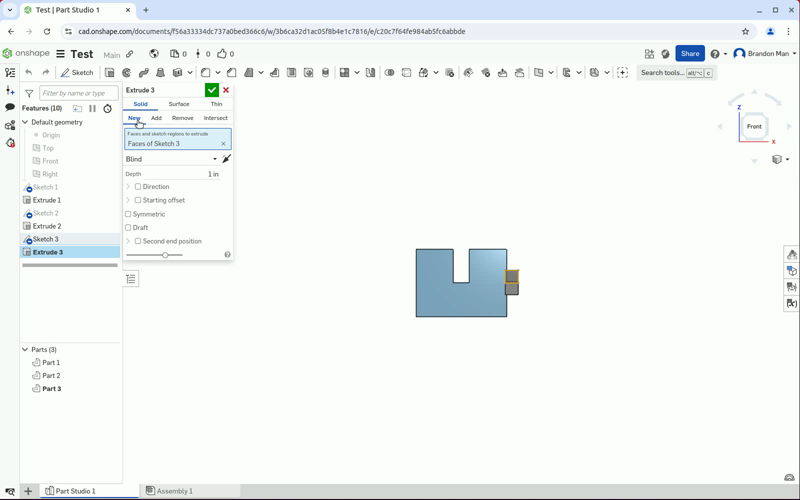
key(tab, 4)
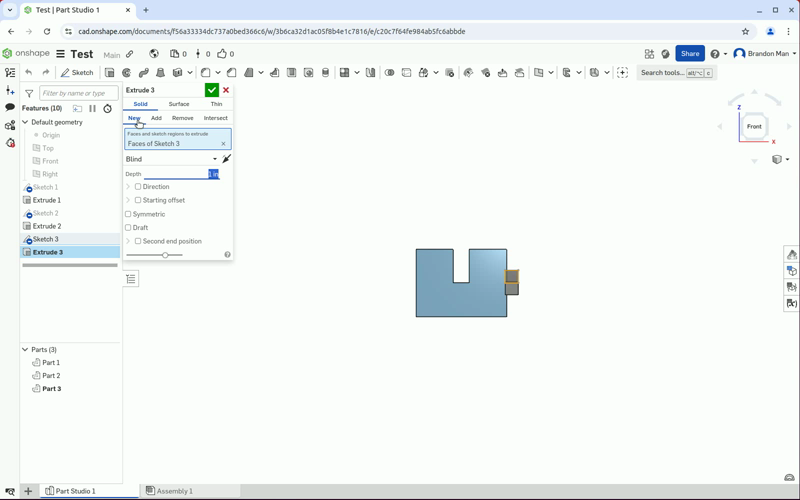
text(23.108)
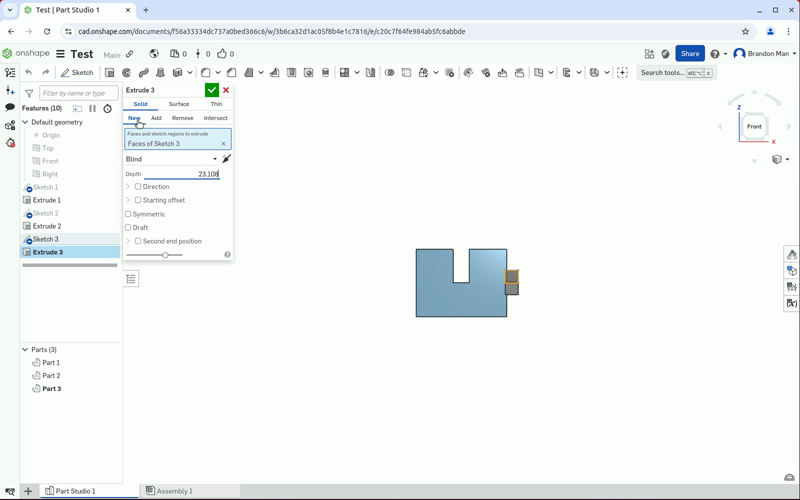
key(enter)
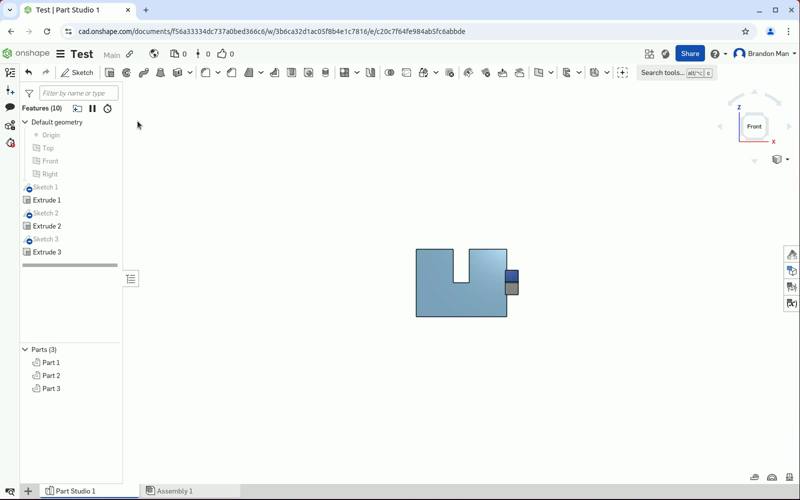
key(shift+h)
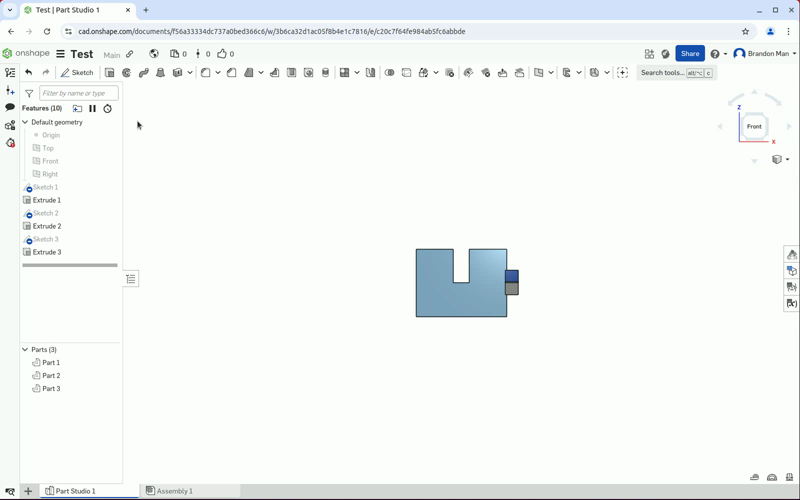
key(shift+h)
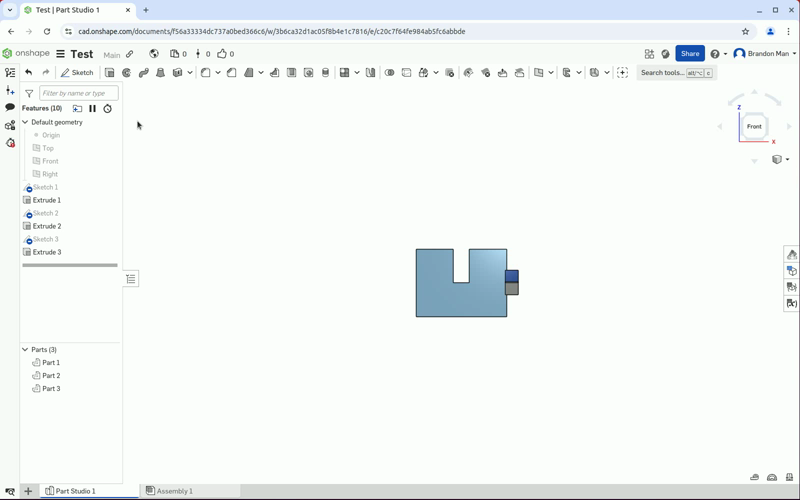
mouse_move(73, 189)
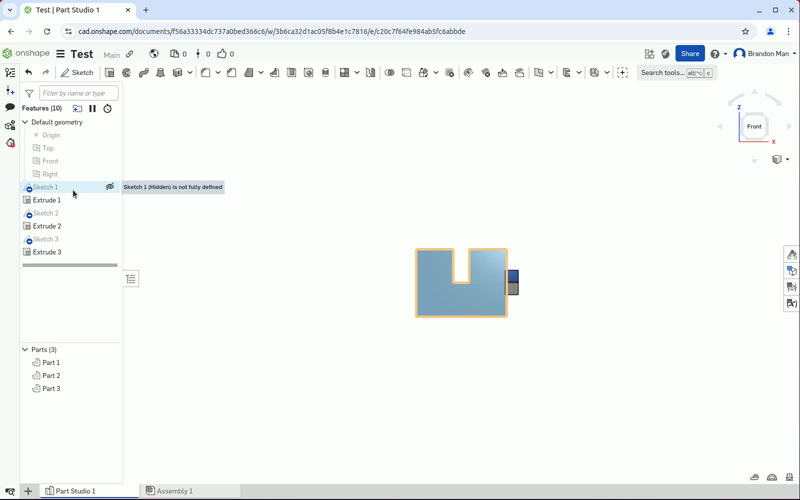
click(73, 189)
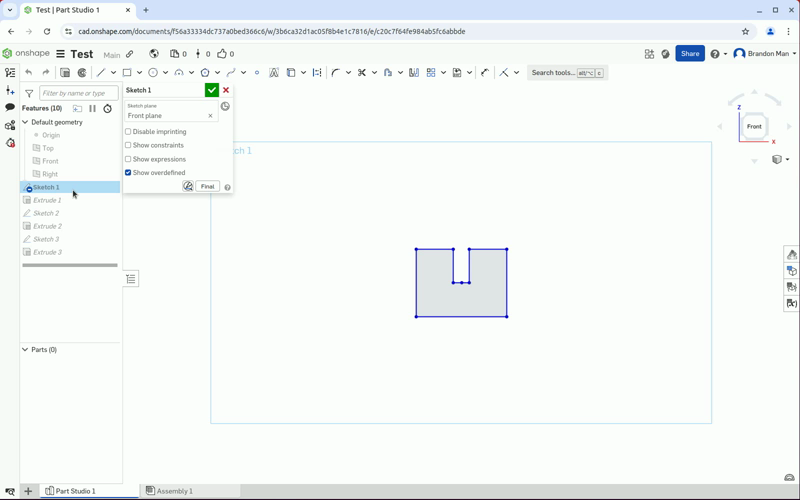
mouse_move(229, 92)
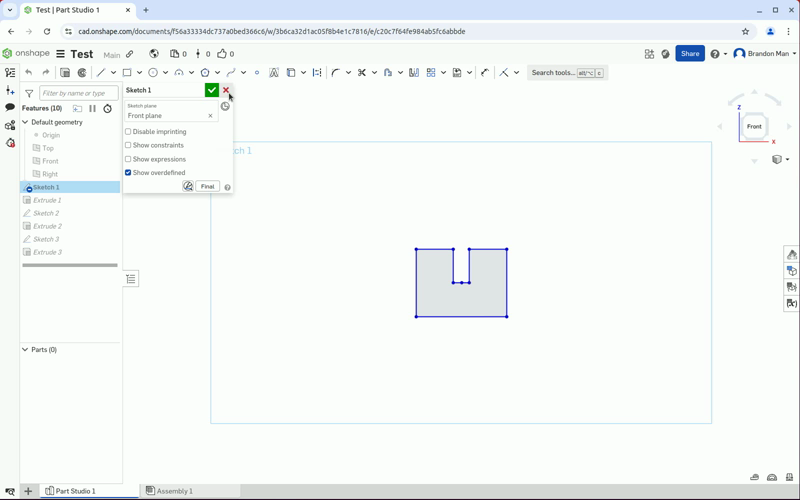
click(229, 92)
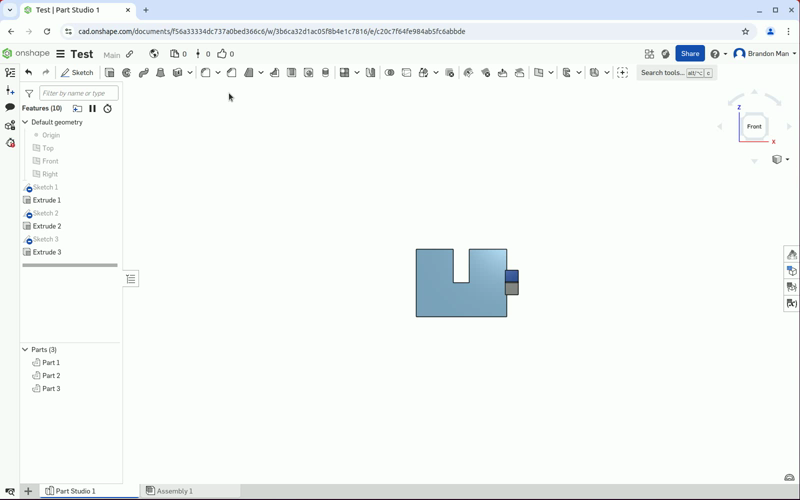
mouse_move(73, 352)
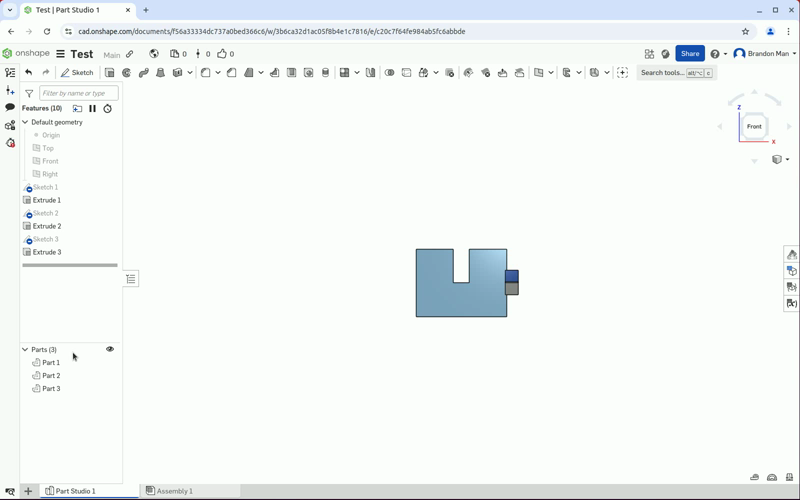
key(y)
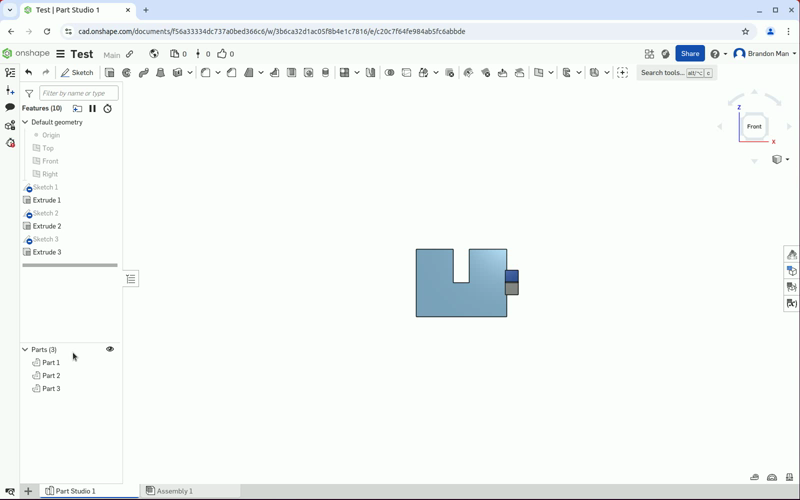
key(shift+p)
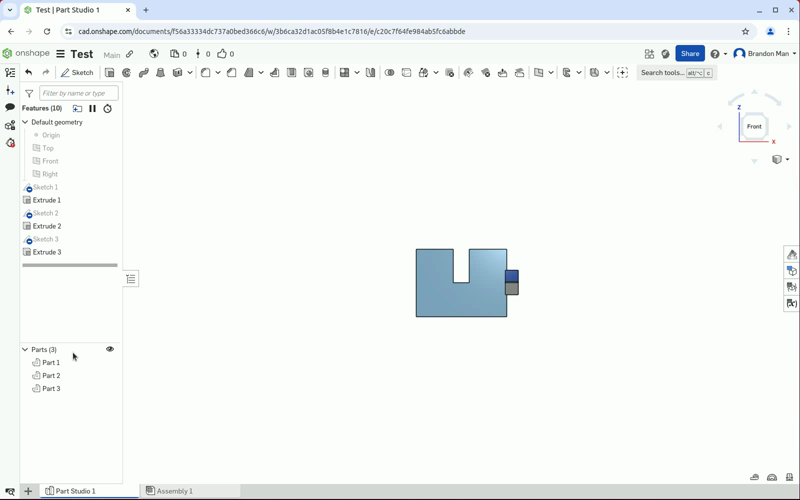
key(space)
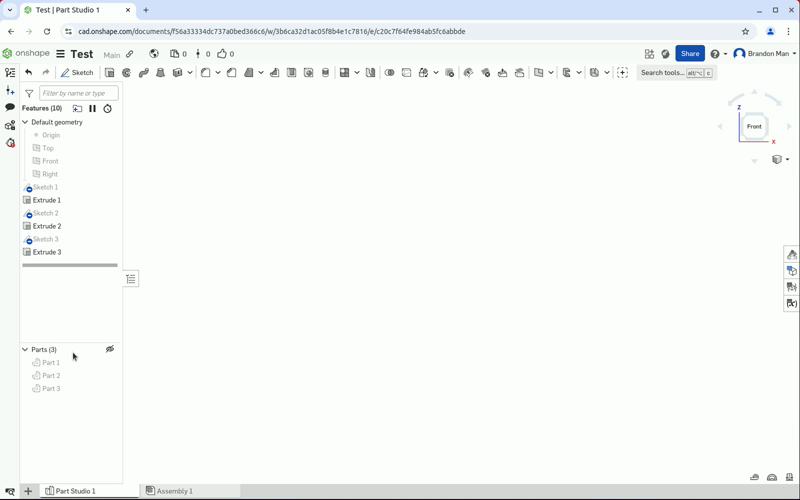
key_down(shift)
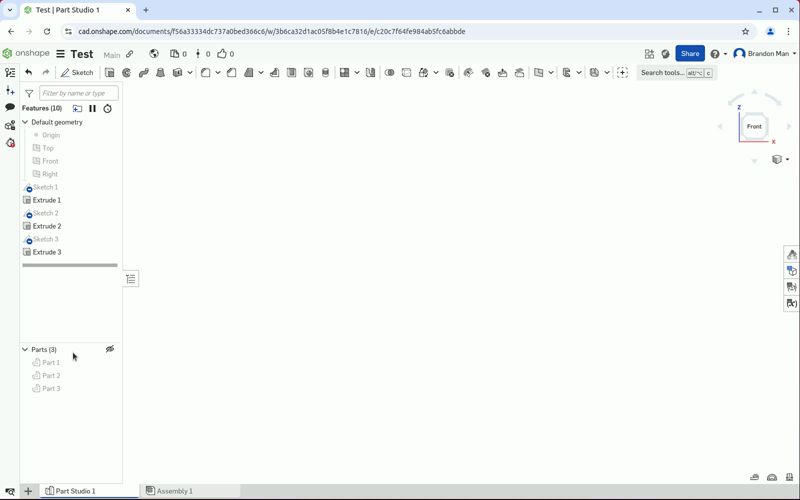
key(left)
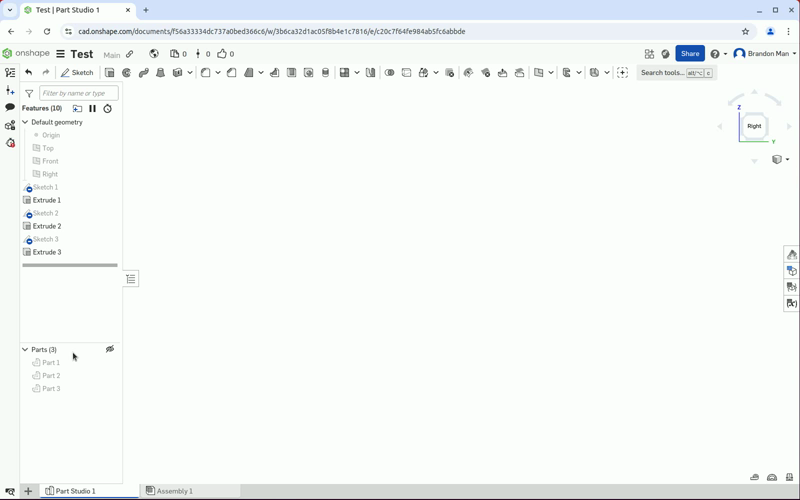
key_up(shift)
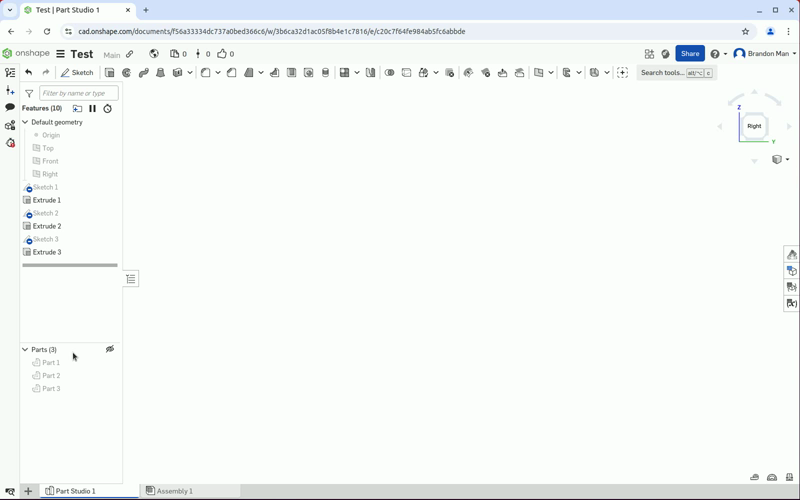
mouse_move(73, 352)
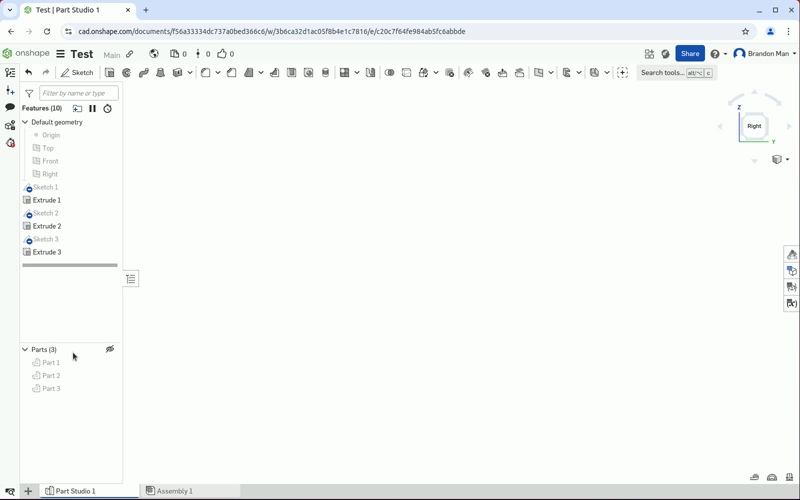
key(shift+y)
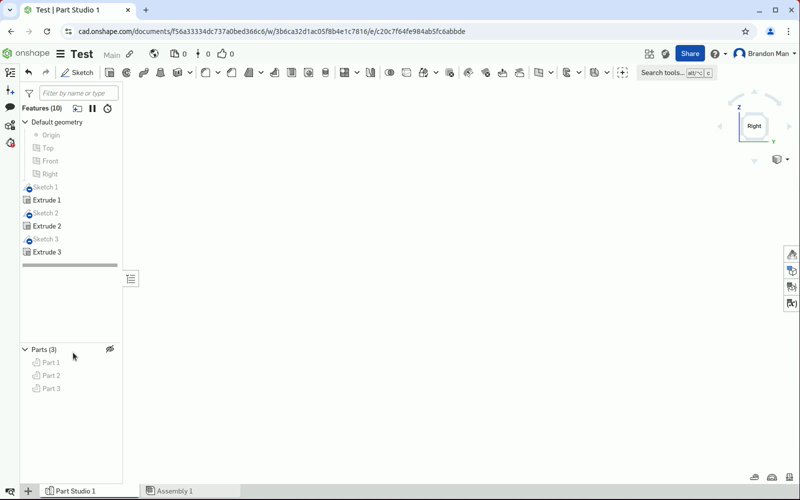
key(shift+s)
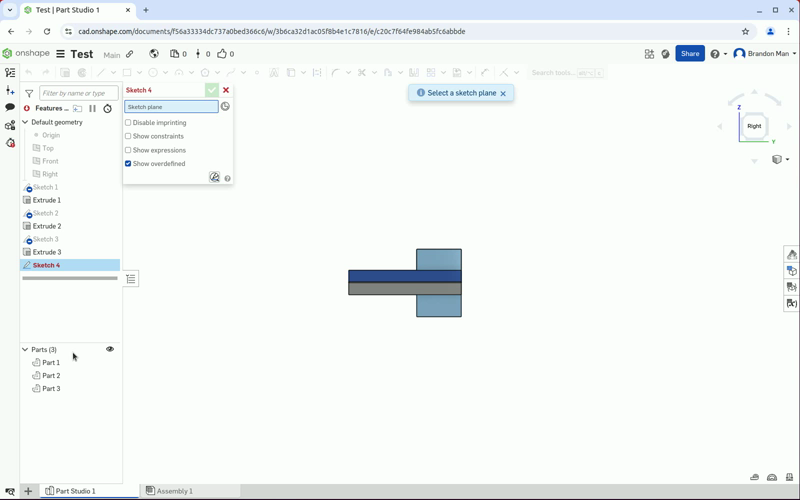
mouse_move(73, 176)
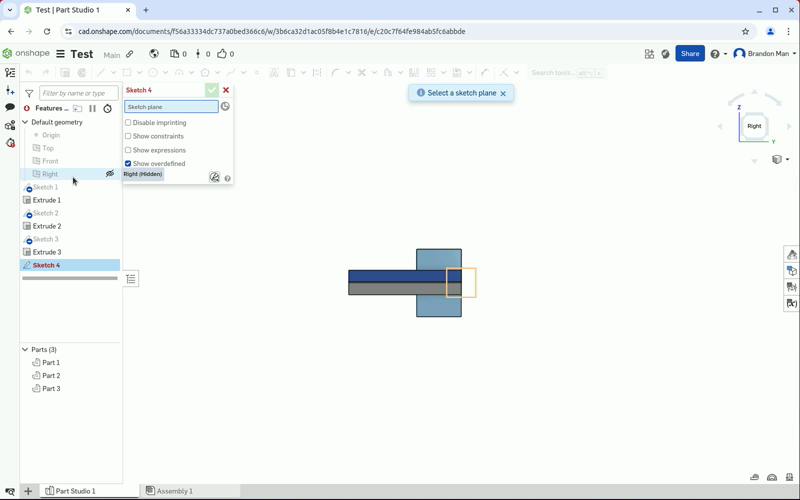
click(73, 176)
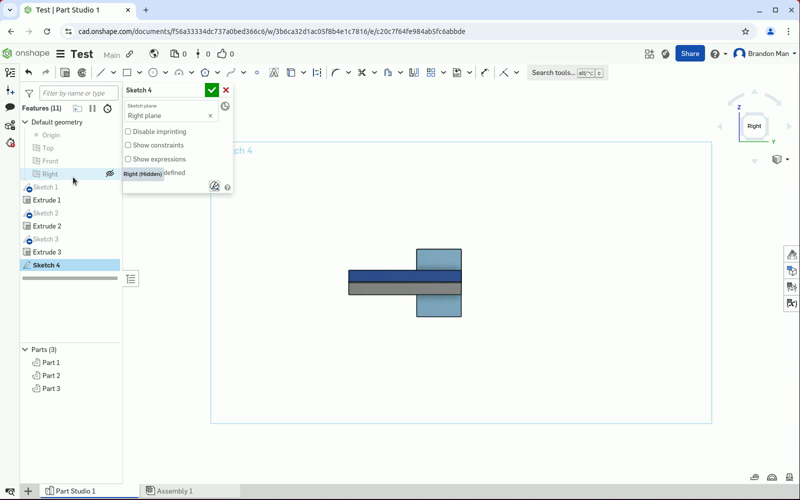
mouse_move(73, 352)
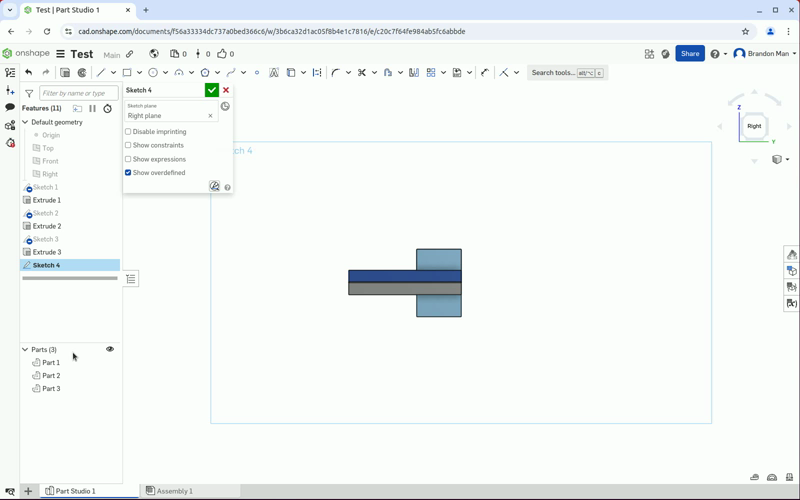
key(y)
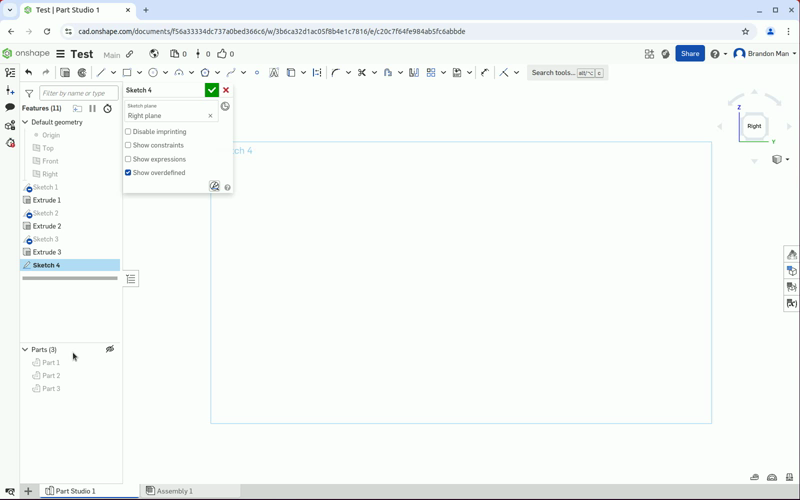
key(c)
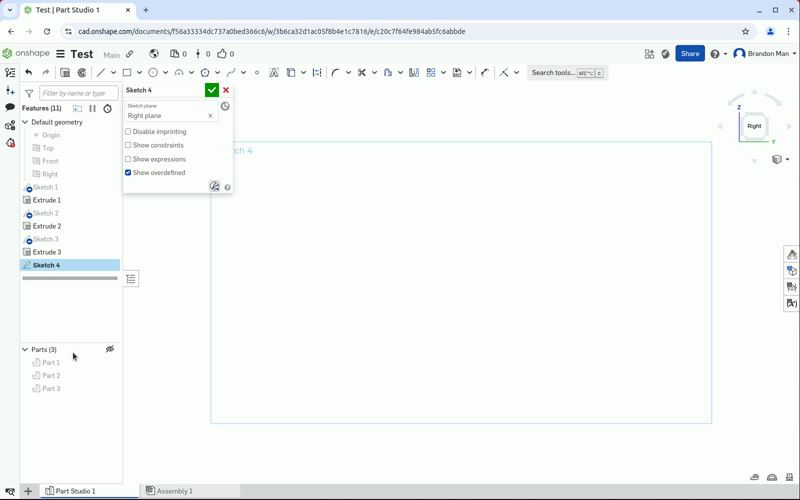
key_down(shift)
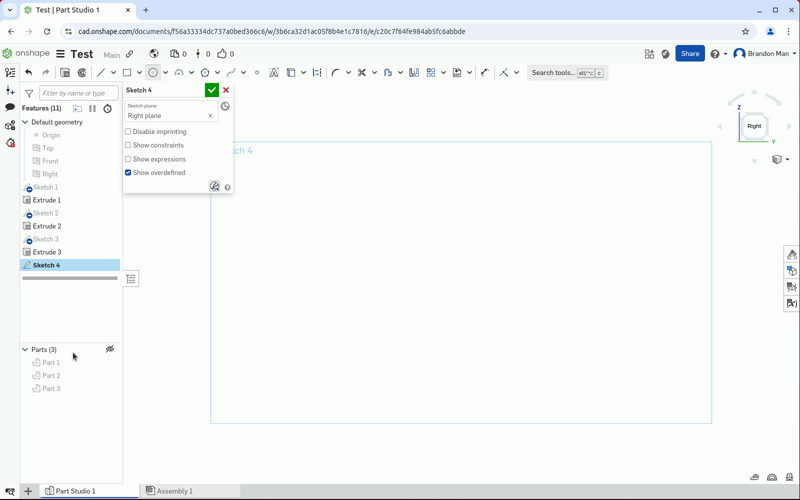
mouse_move(360, 282)
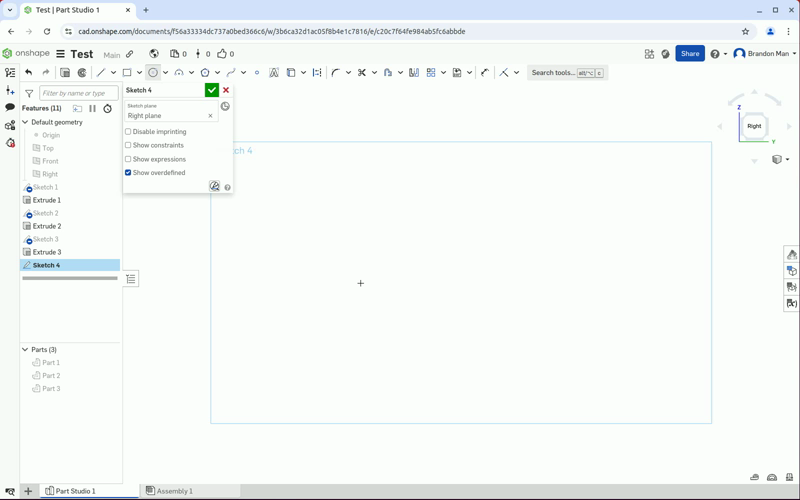
click(360, 282)
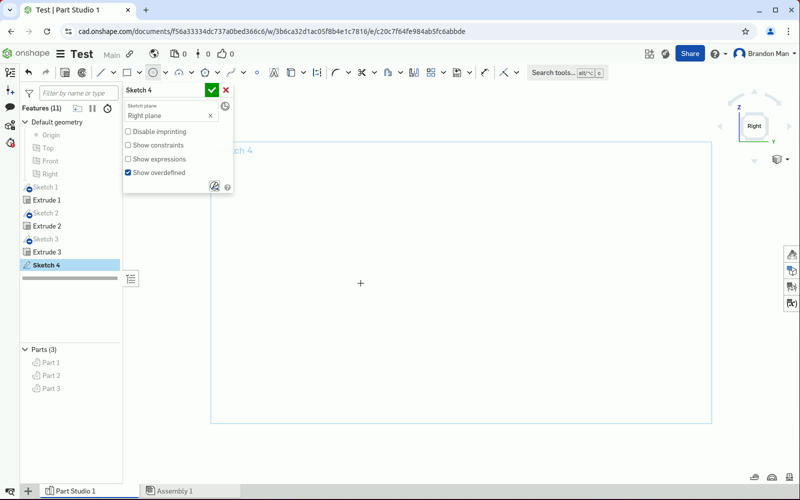
key_up(shift)
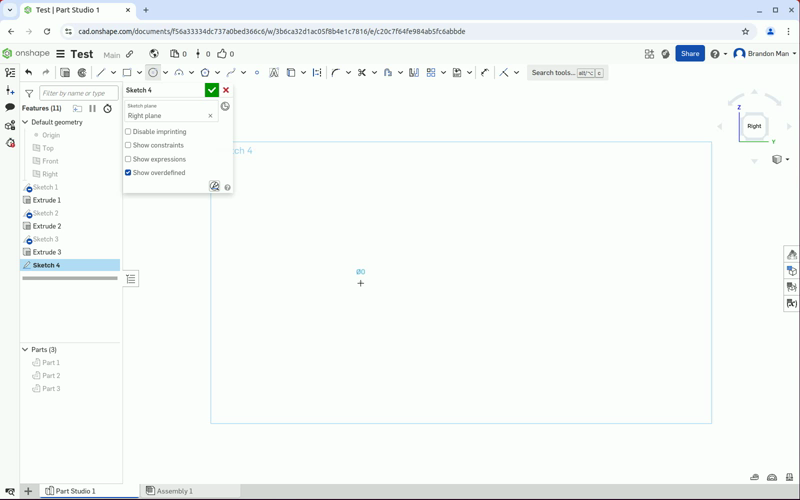
mouse_move(366, 282)
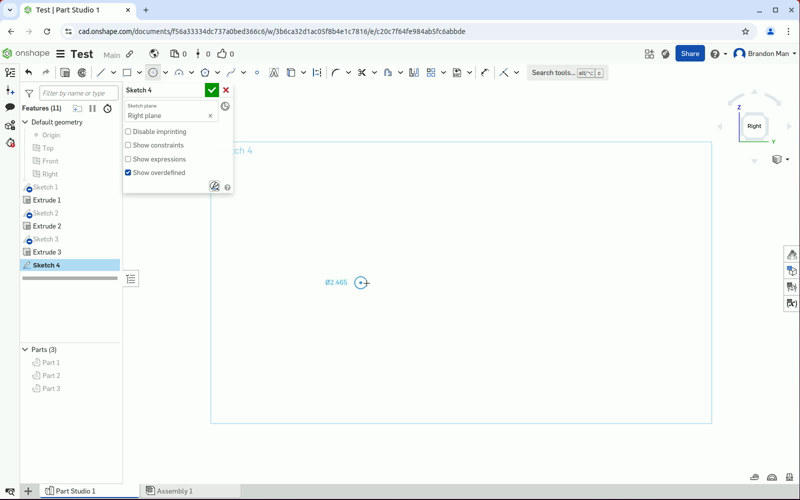
click(366, 282)
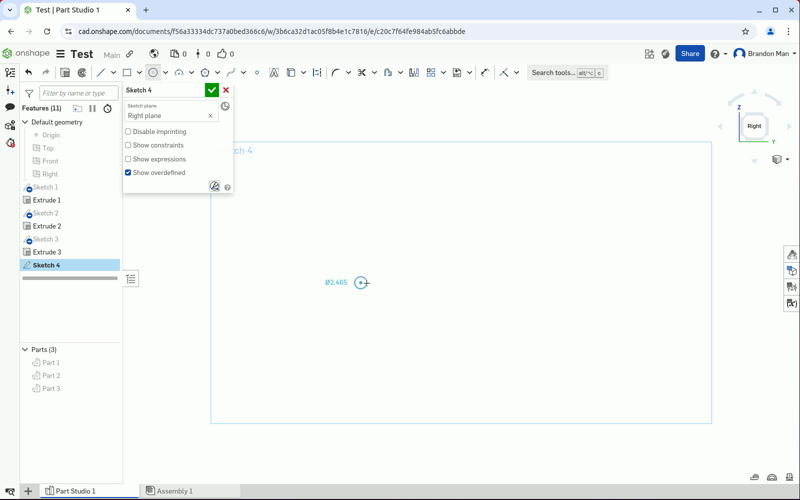
key(esc)
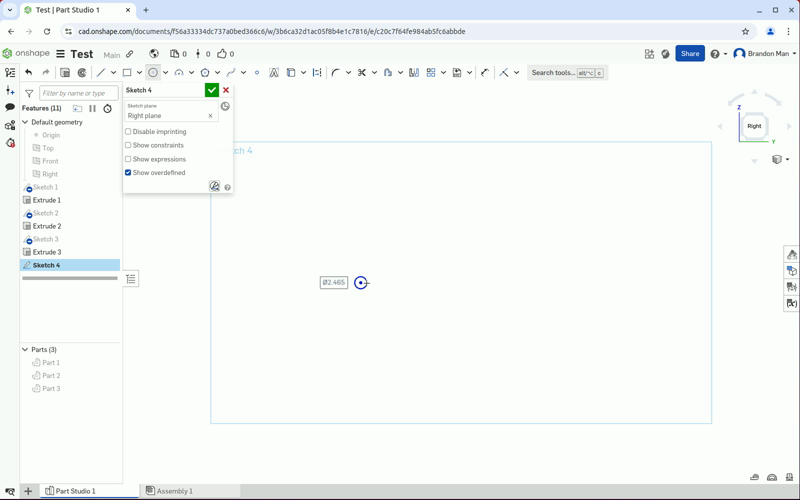
mouse_move(361, 277)
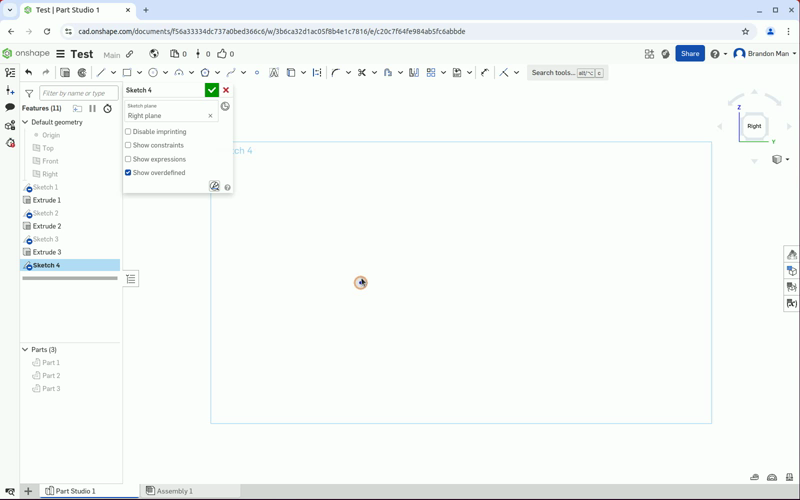
scroll(6)
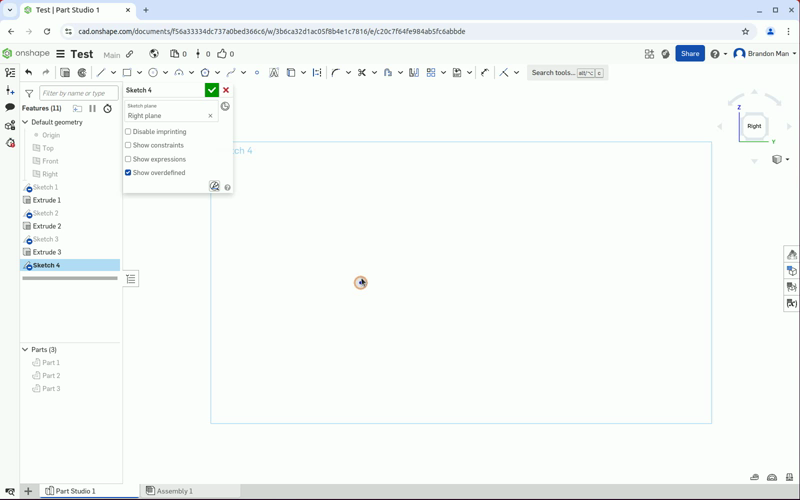
scroll(6)
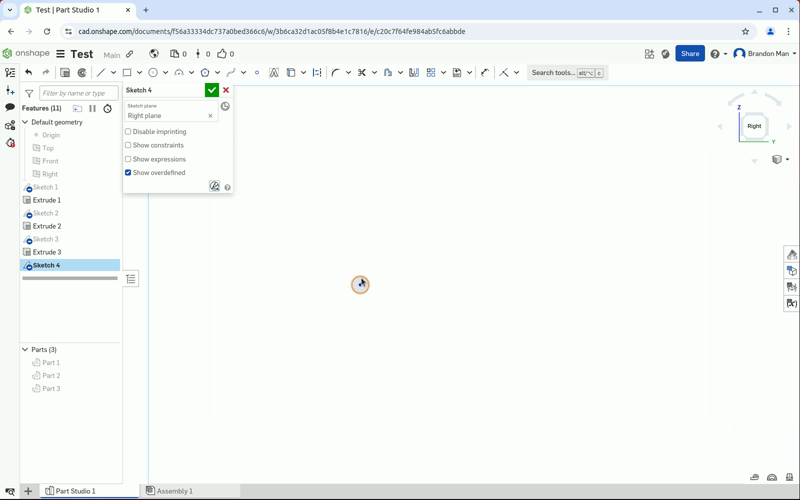
scroll(6)
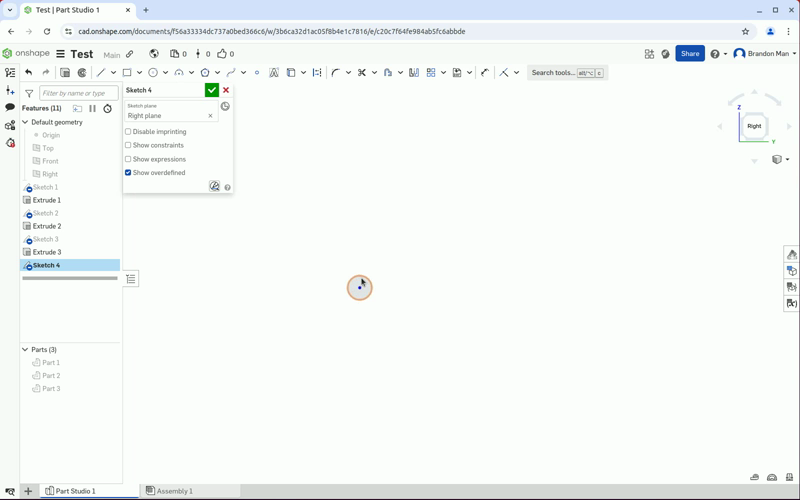
scroll(6)
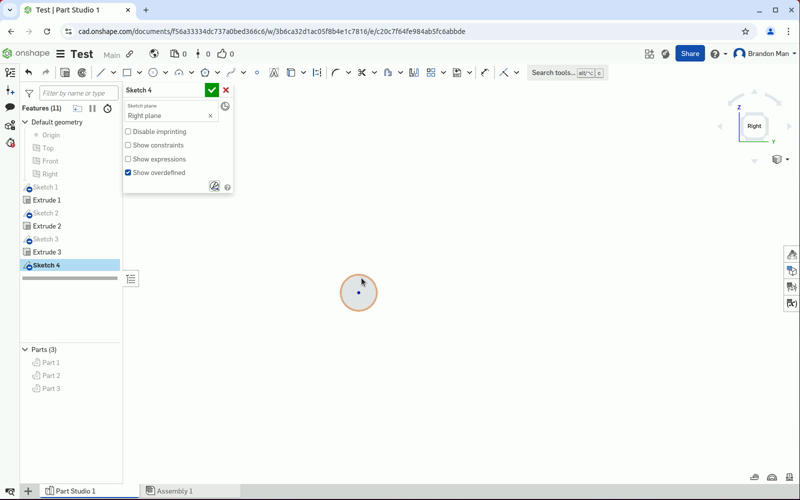
scroll(6)
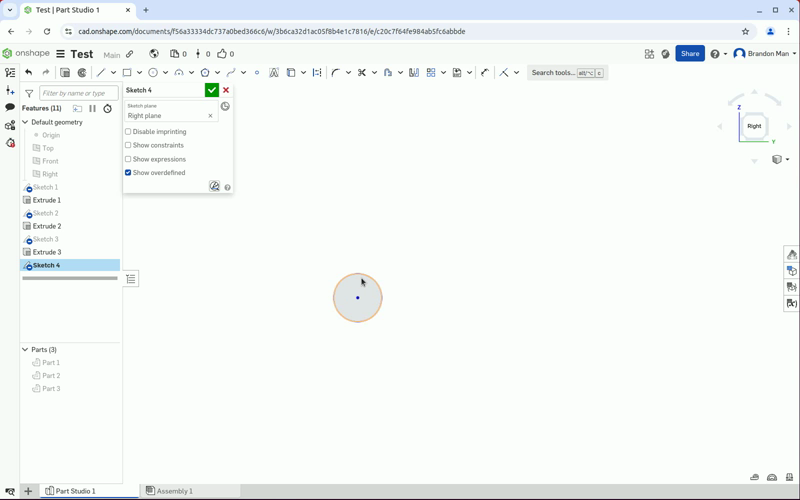
scroll(6)
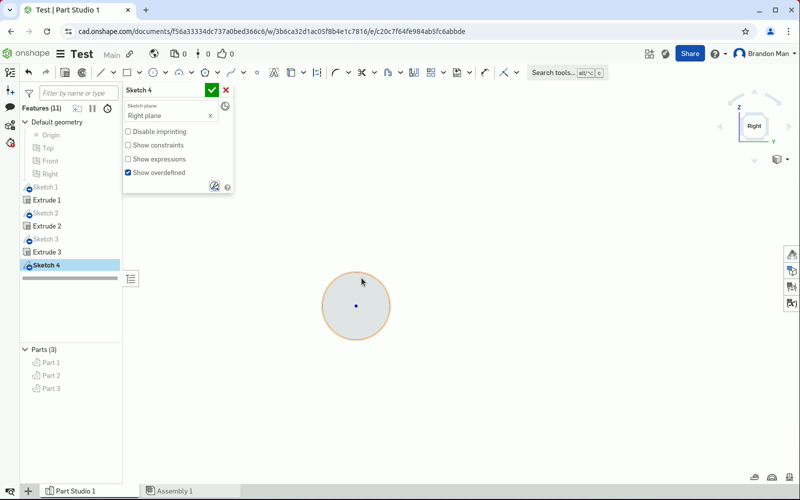
scroll(6)
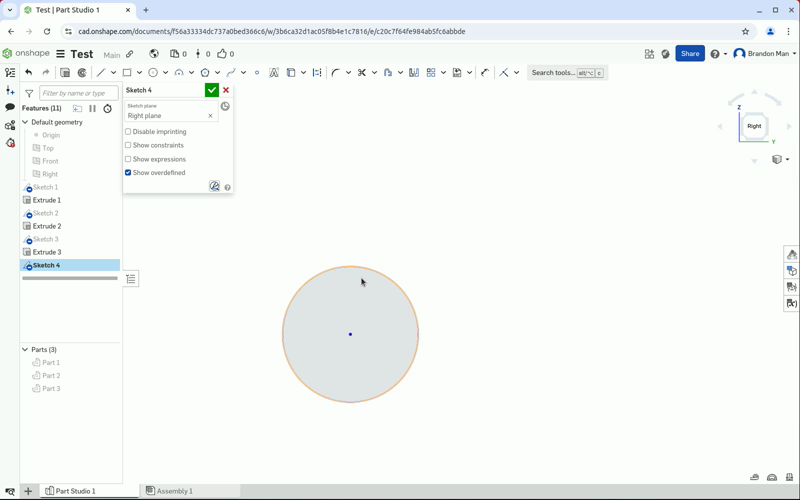
click(361, 277)
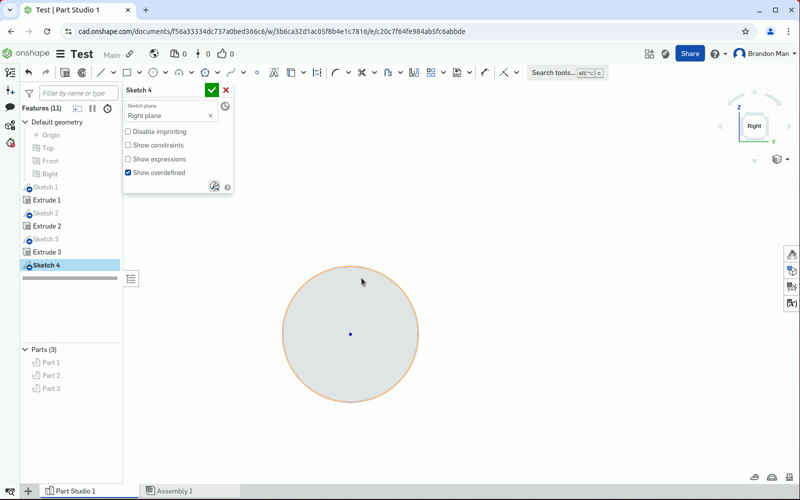
scroll(-6)
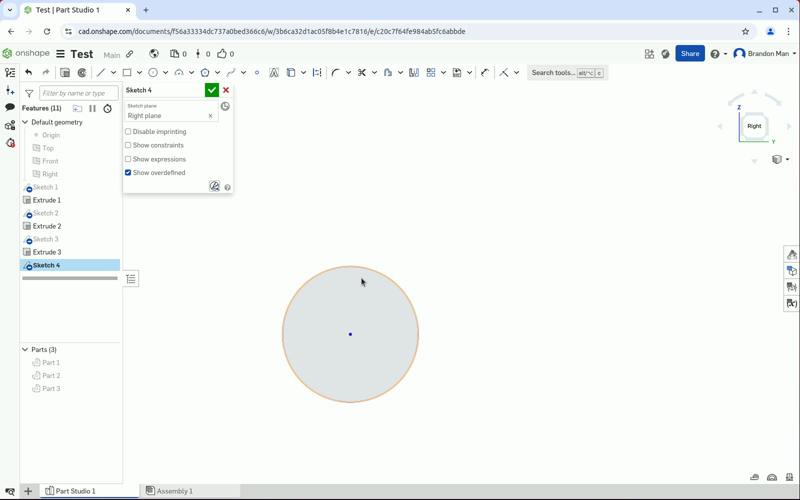
scroll(-6)
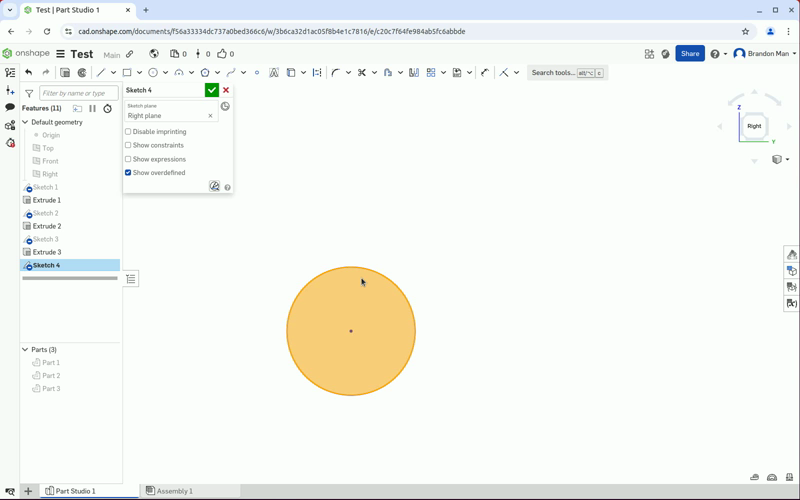
scroll(-6)
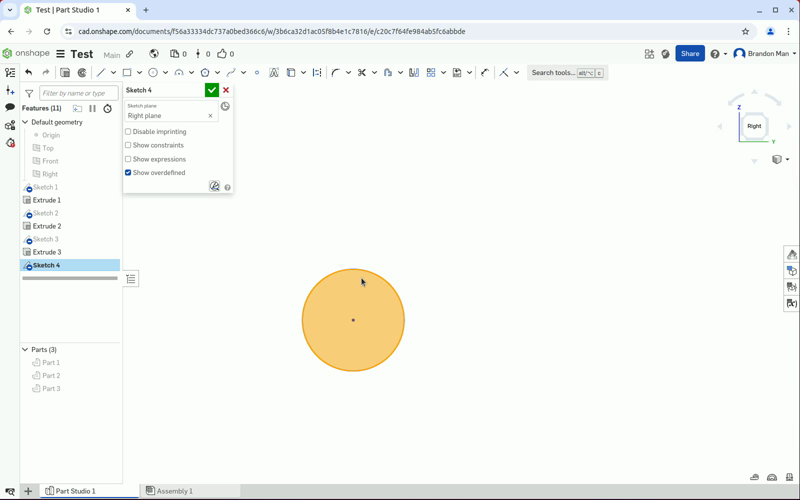
scroll(-6)
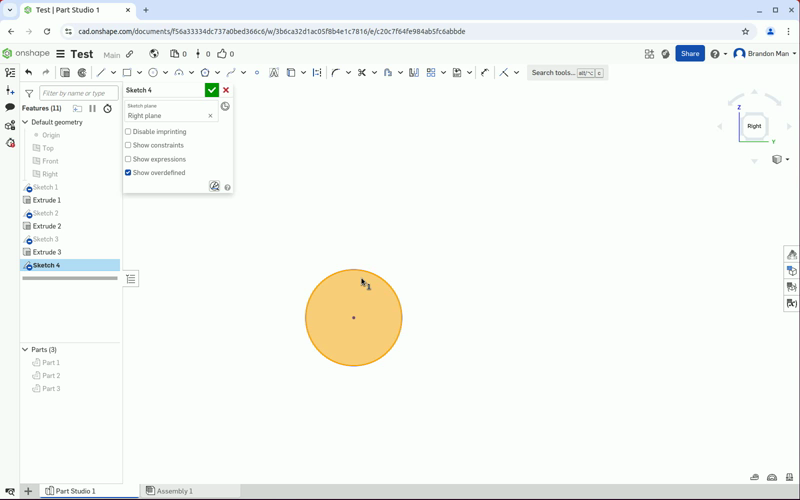
scroll(-6)
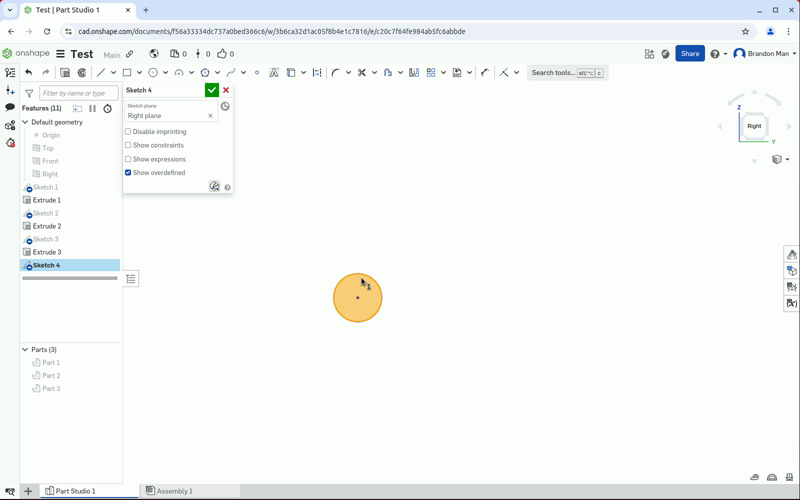
scroll(-6)
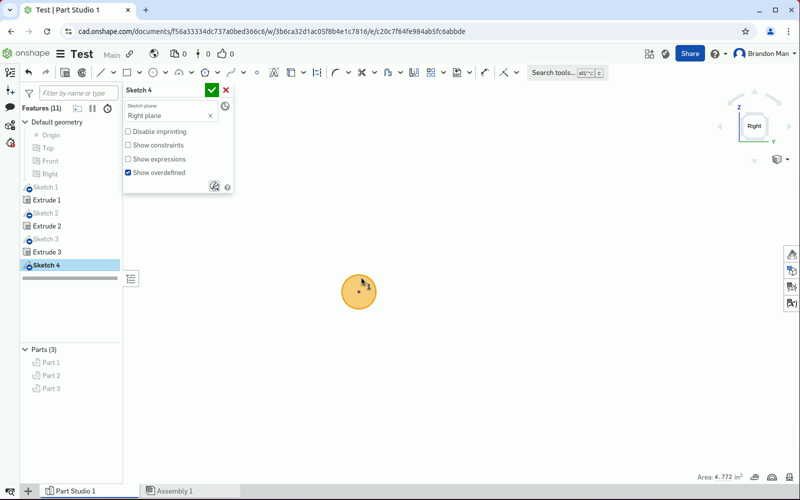
scroll(-6)
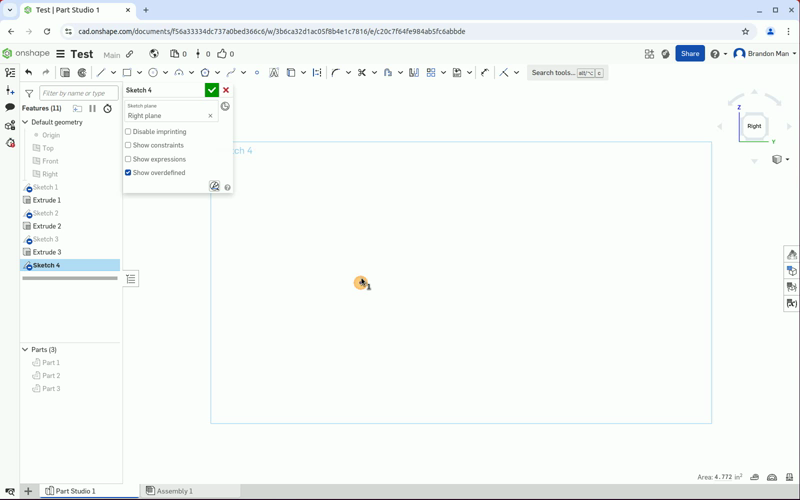
mouse_move(73, 352)
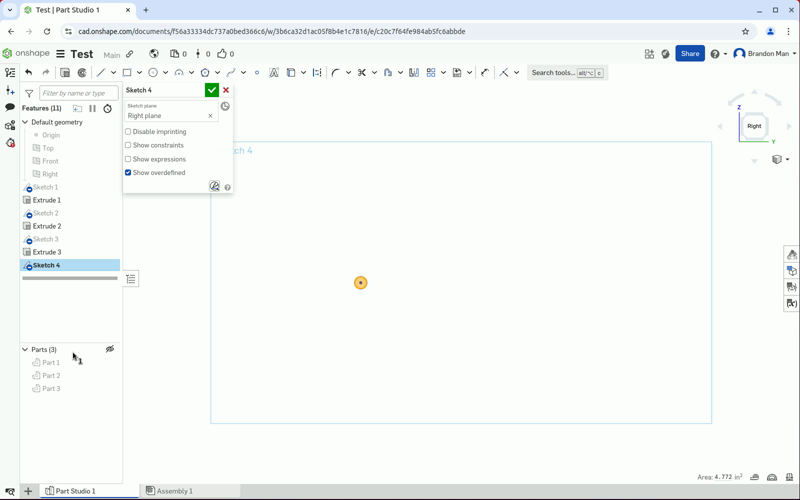
key(shift+y)
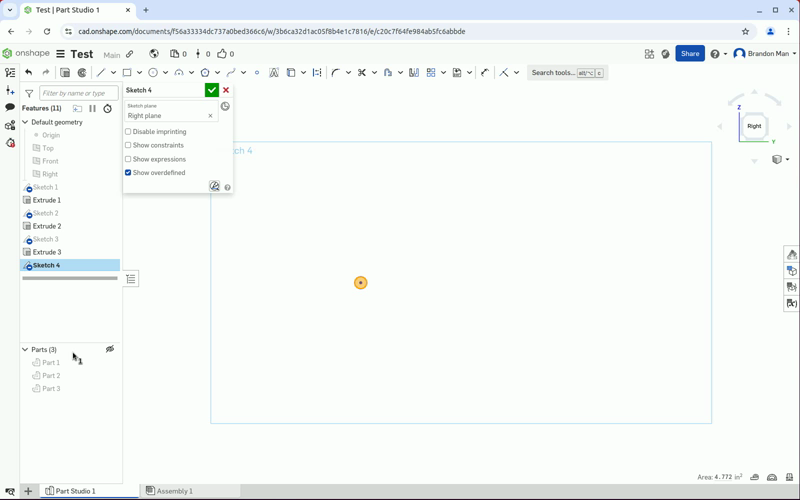
key(shift+e)
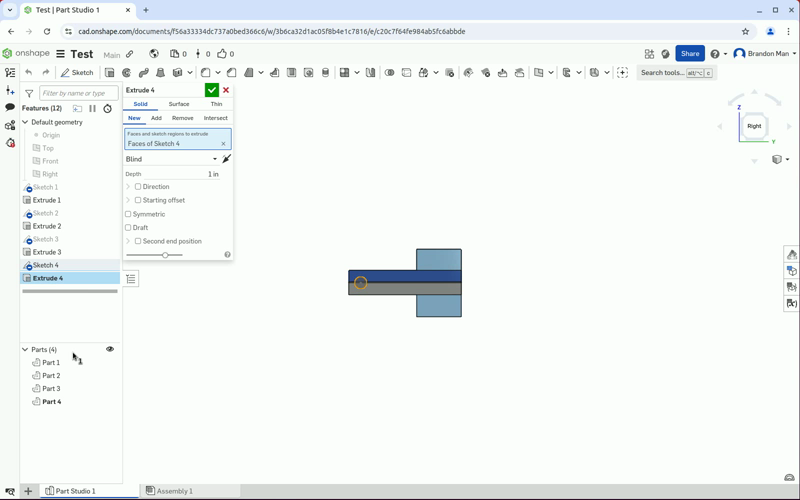
mouse_move(143, 106)
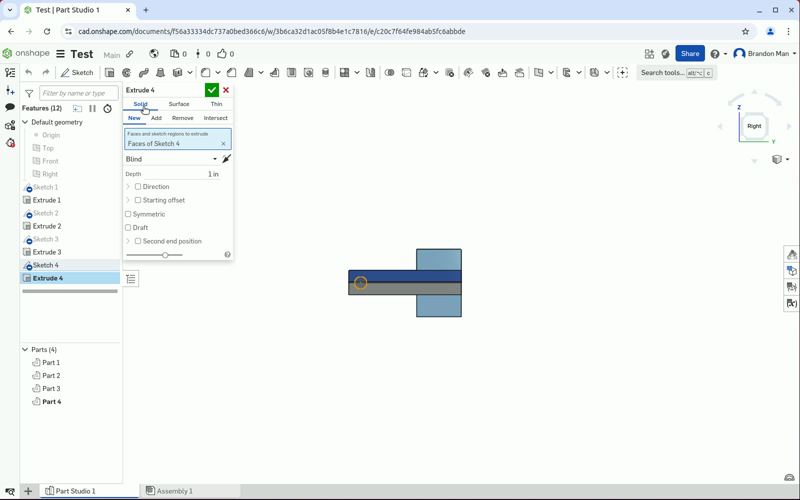
click(143, 106)
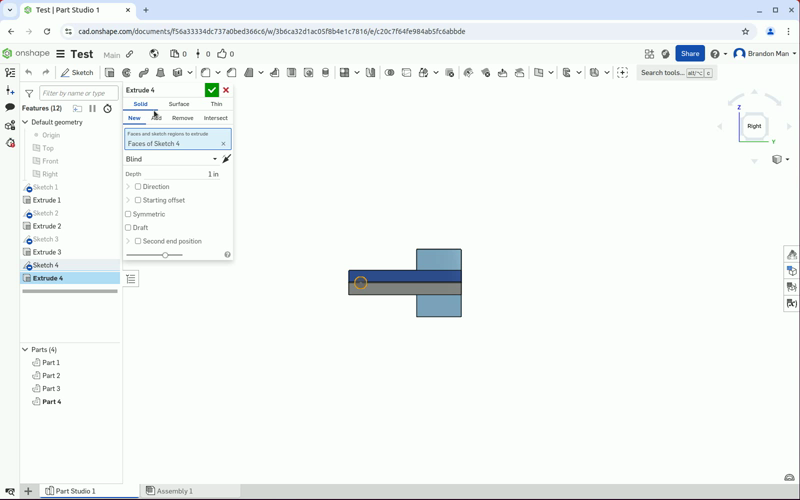
mouse_move(186, 120)
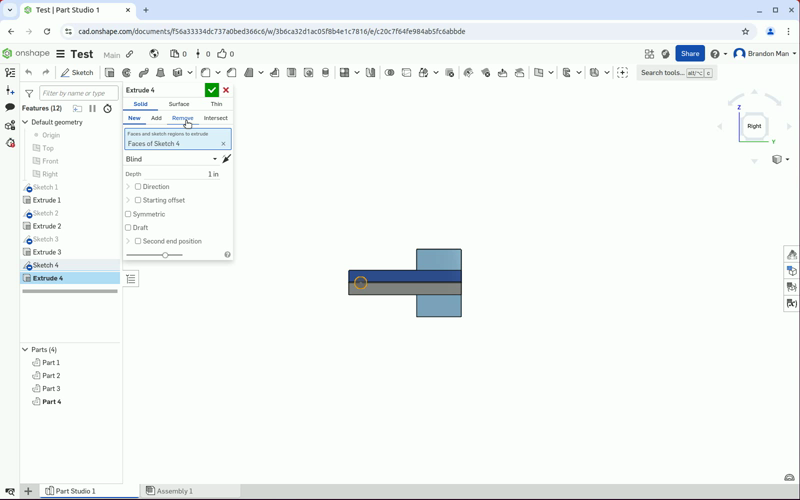
click(186, 120)
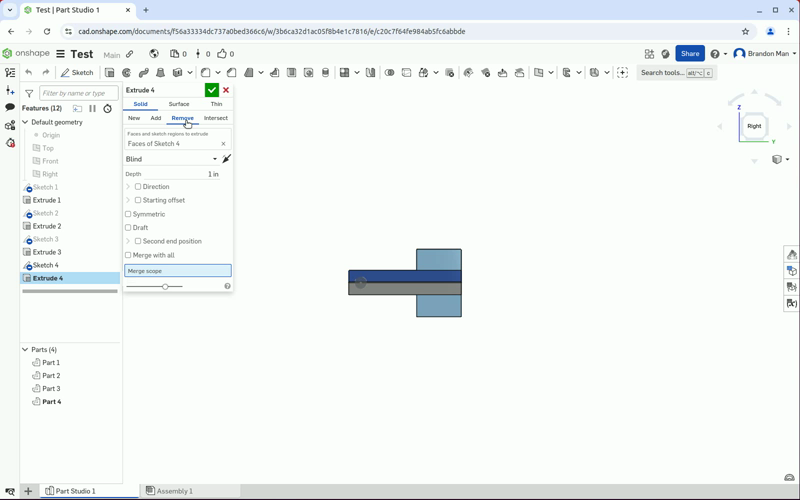
key(tab, 4)
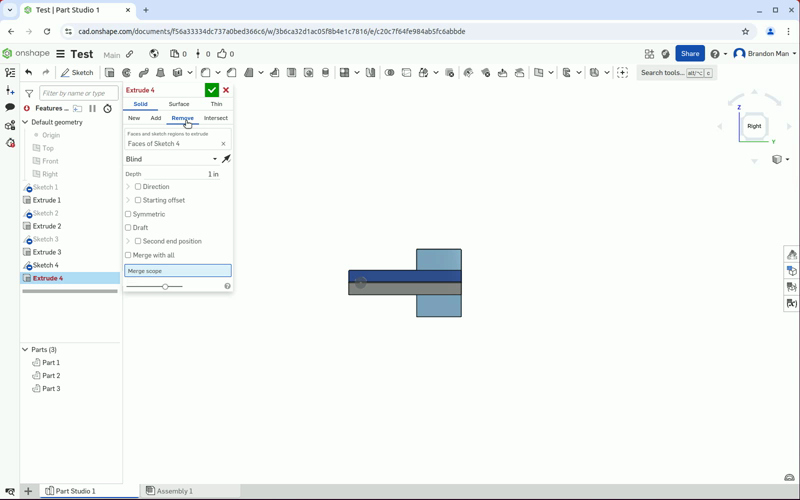
text(-46.216)
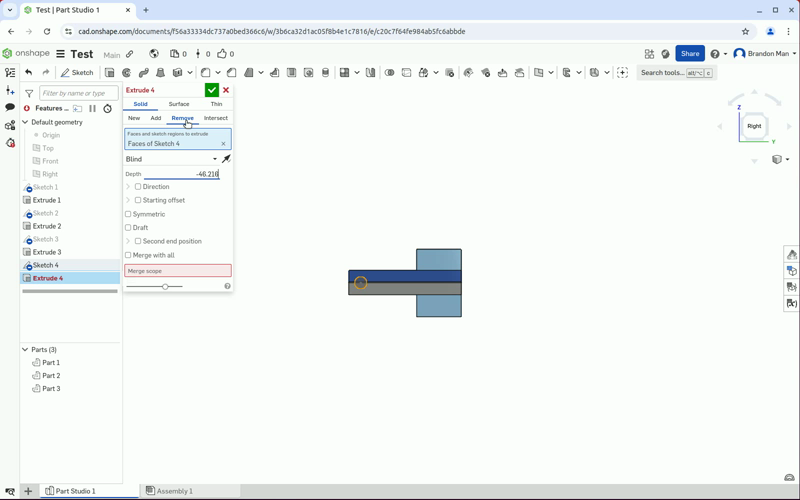
key(tab, 3)
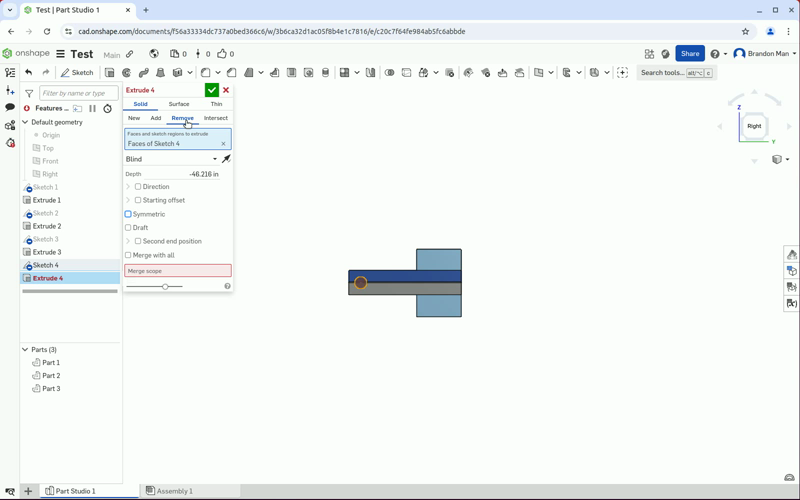
key(space)
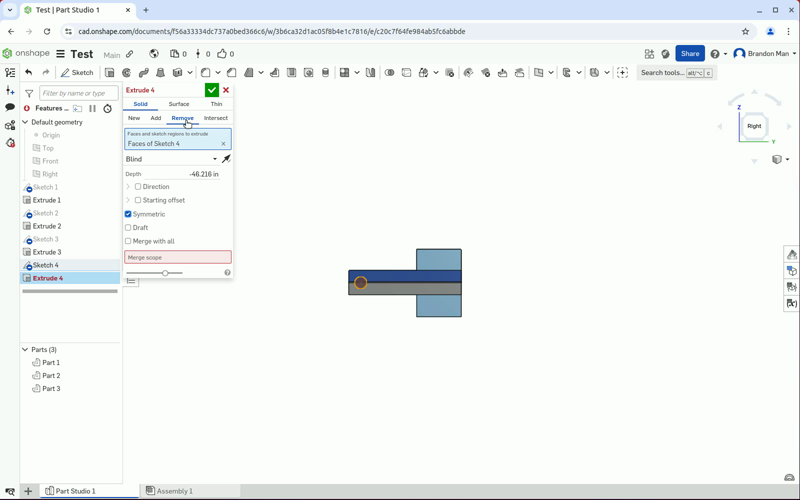
key(tab, 2)
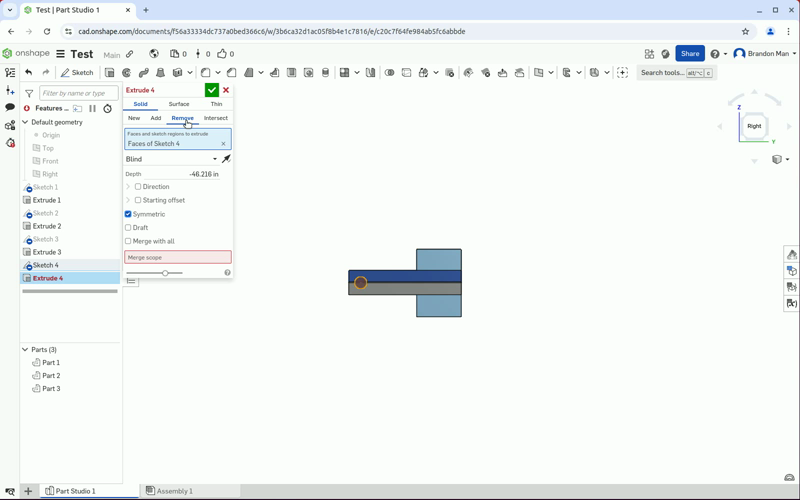
key(space)
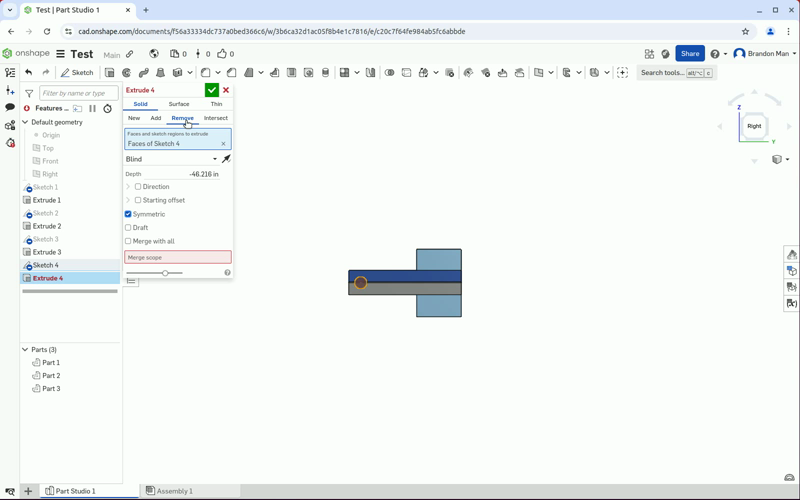
key(enter)
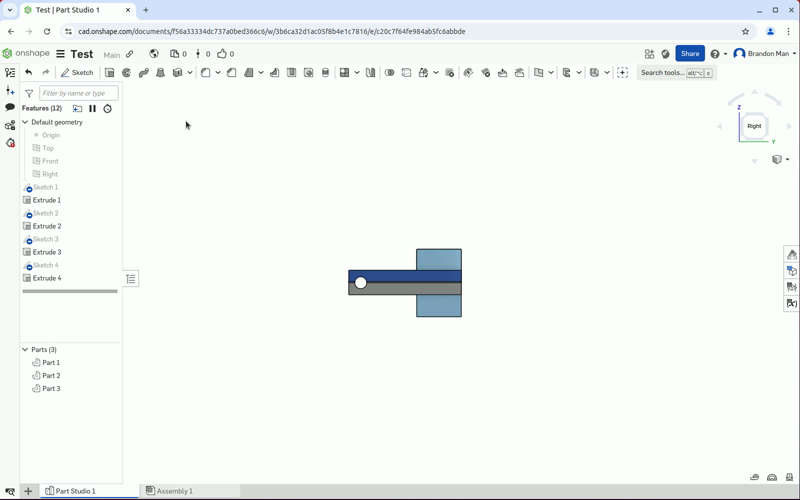
key(shift+h)
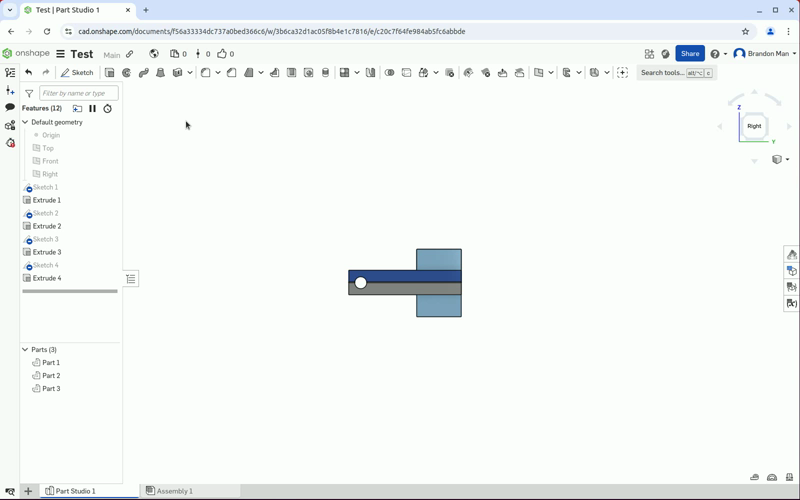
key(shift+h)
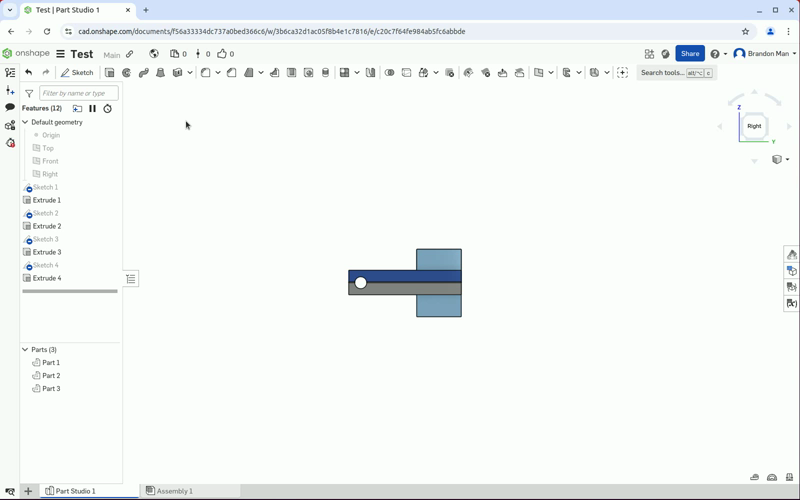
key(shift+7)
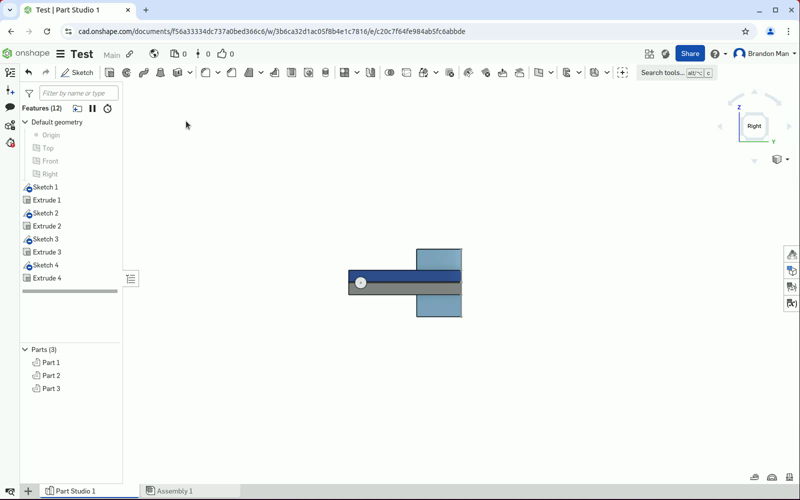
key(right, 2)
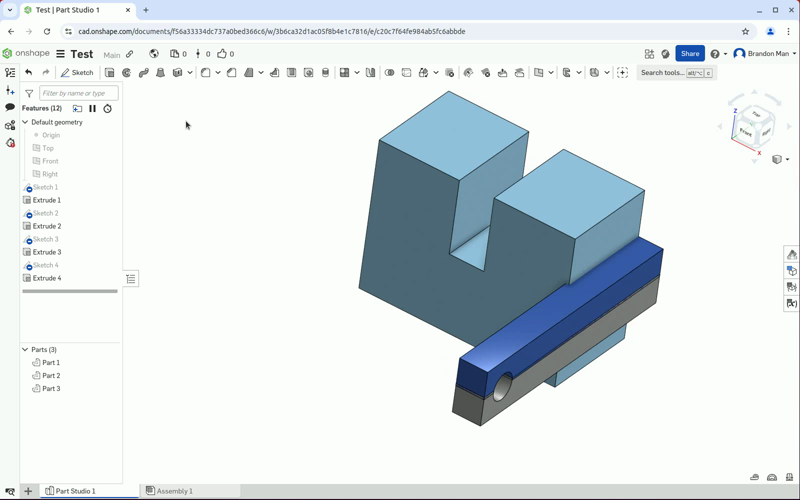
key(down, 2)
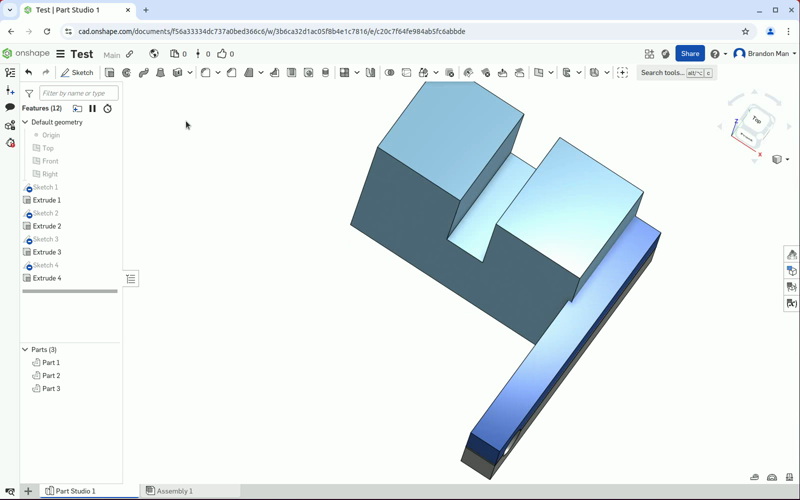
key(up, 2)
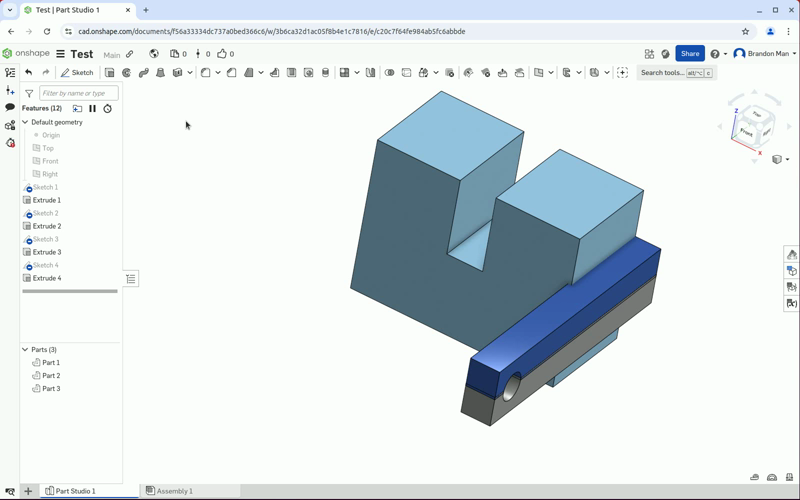
key(left, 2)
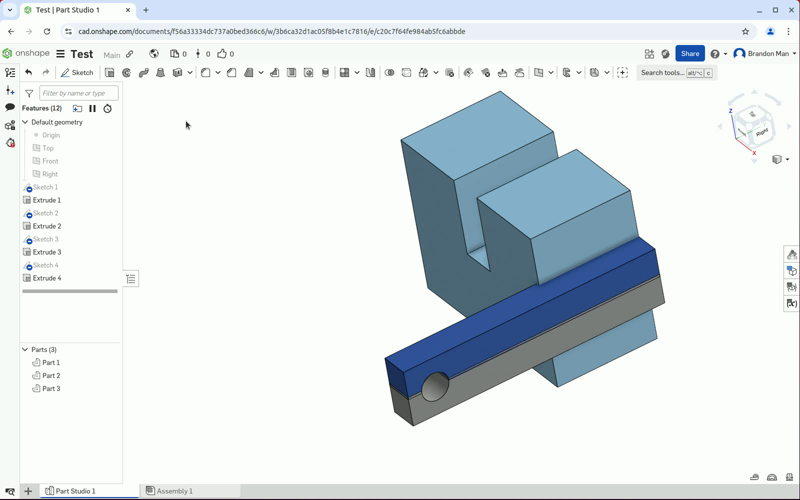
mouse_move(73, 189)
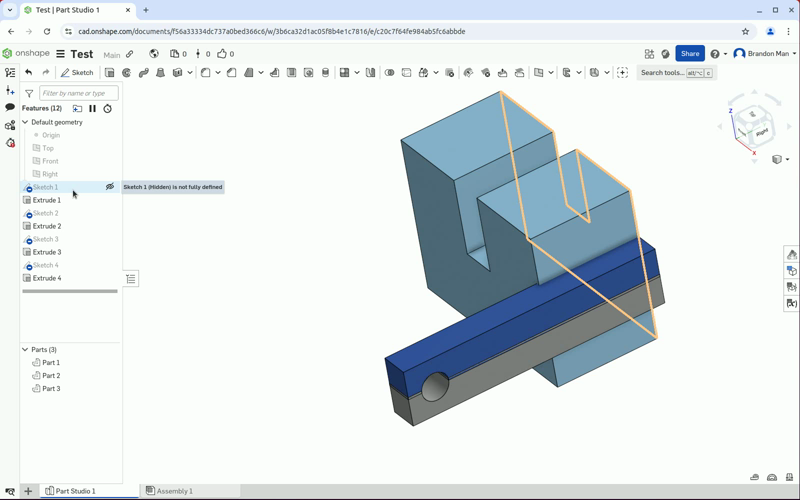
click(73, 189)